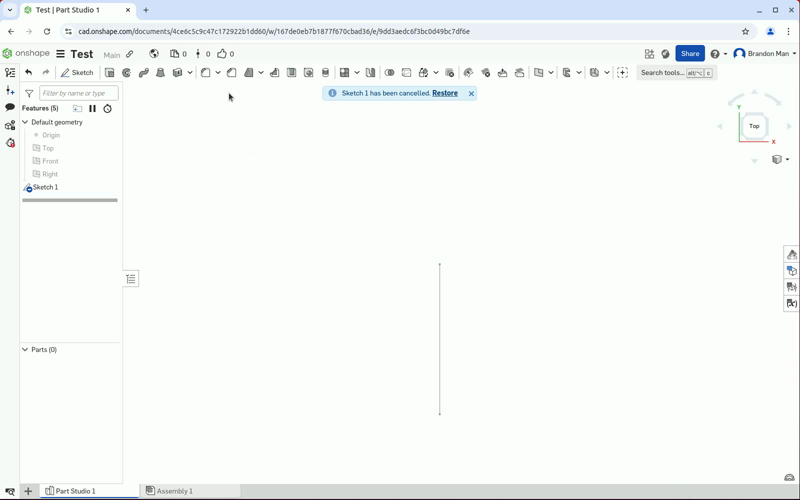
key(shift+h)
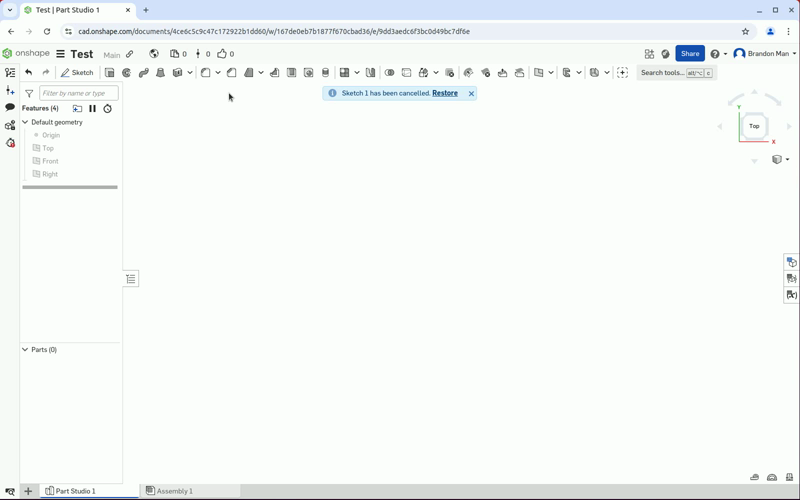
mouse_move(73, 352)
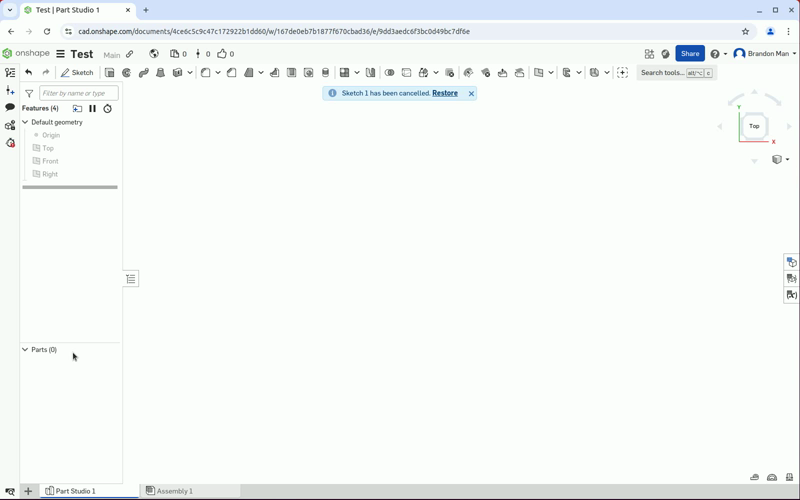
key(y)
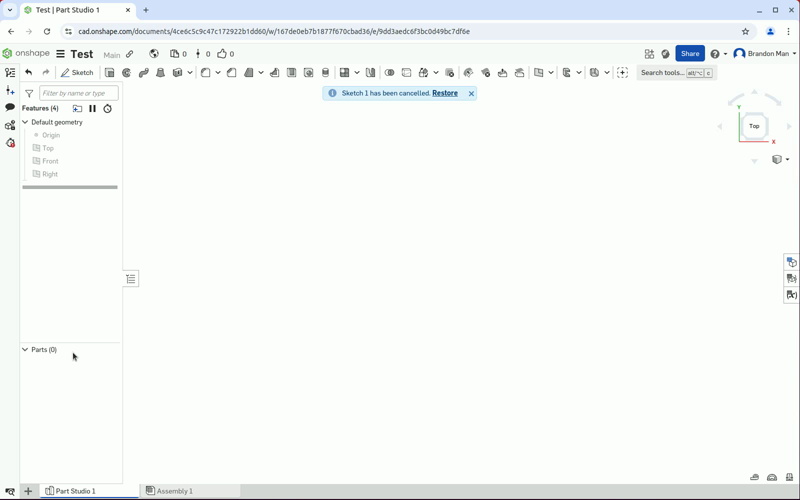
key(shift+p)
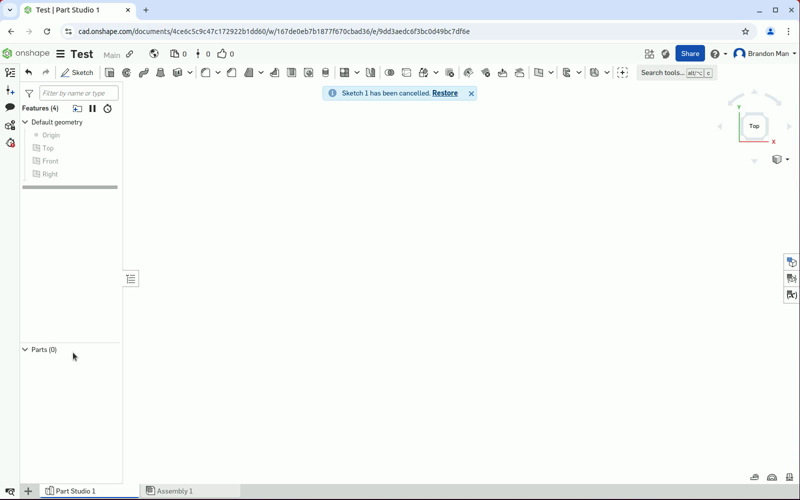
key(space)
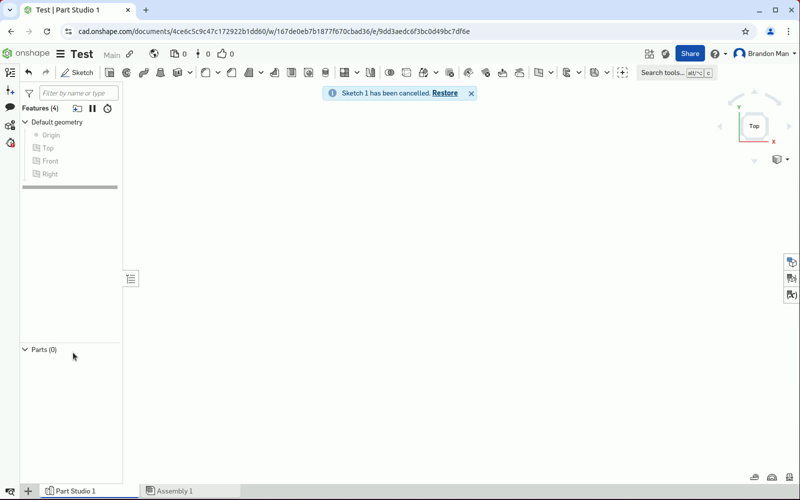
key_down(shift)
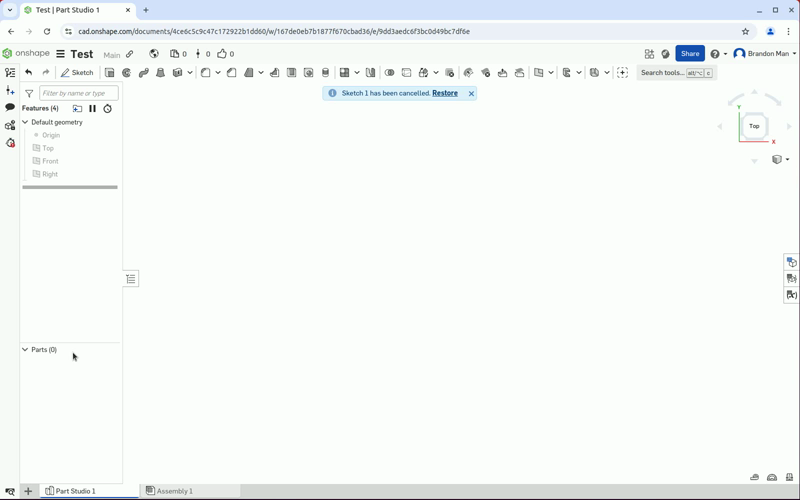
key(up)
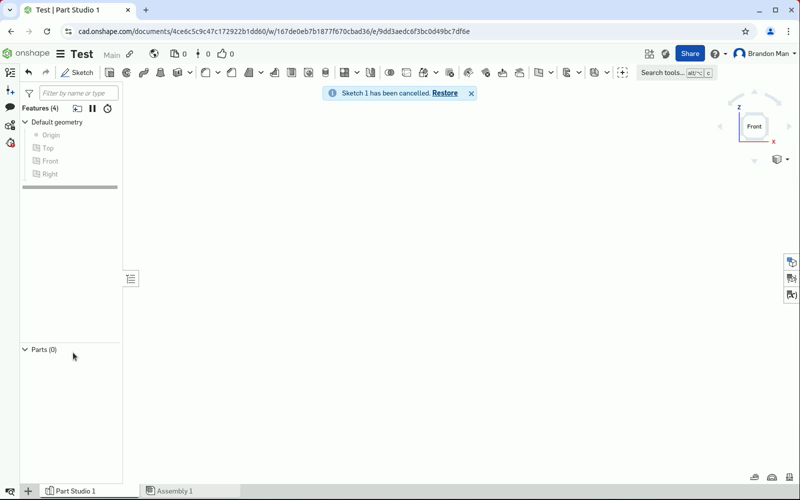
key_up(shift)
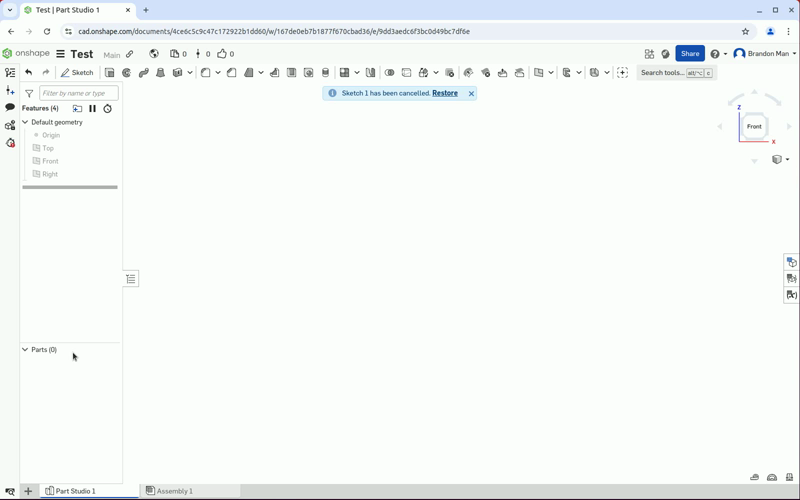
mouse_move(73, 352)
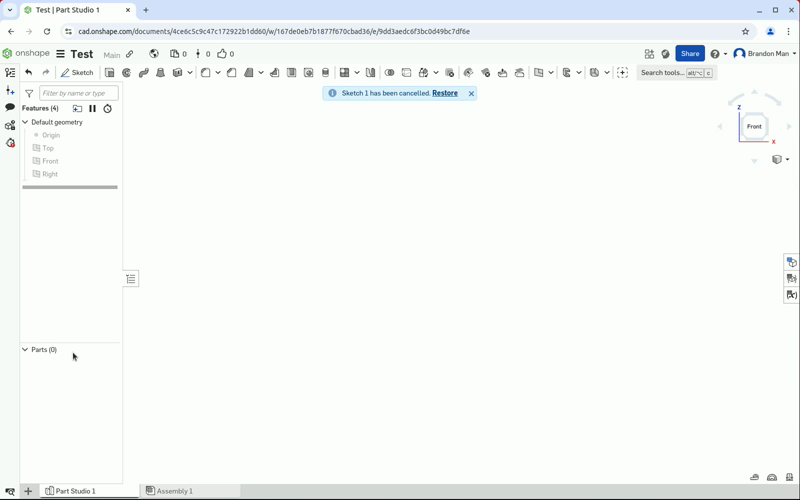
key(shift+y)
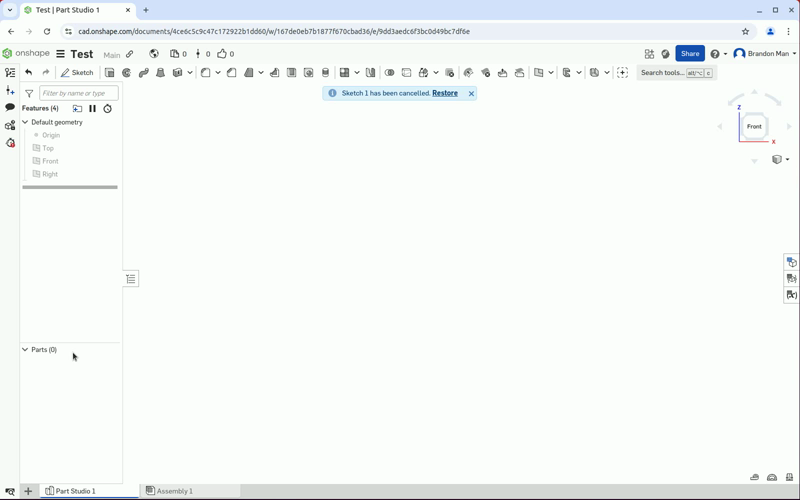
key(shift+s)
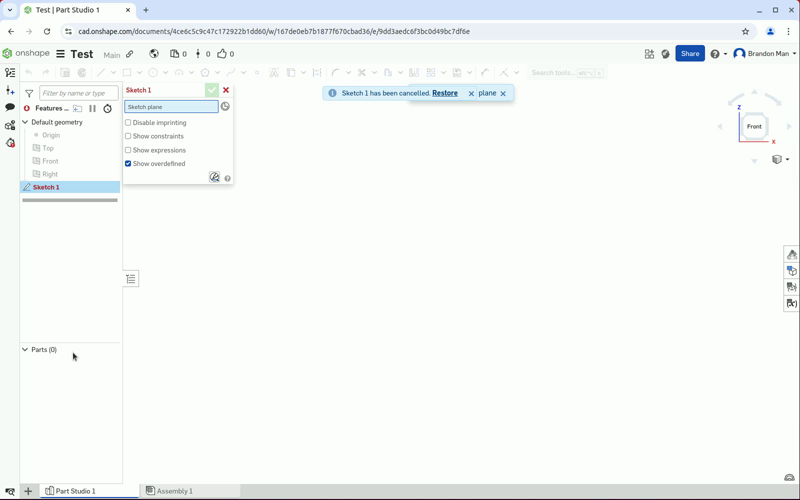
mouse_move(73, 163)
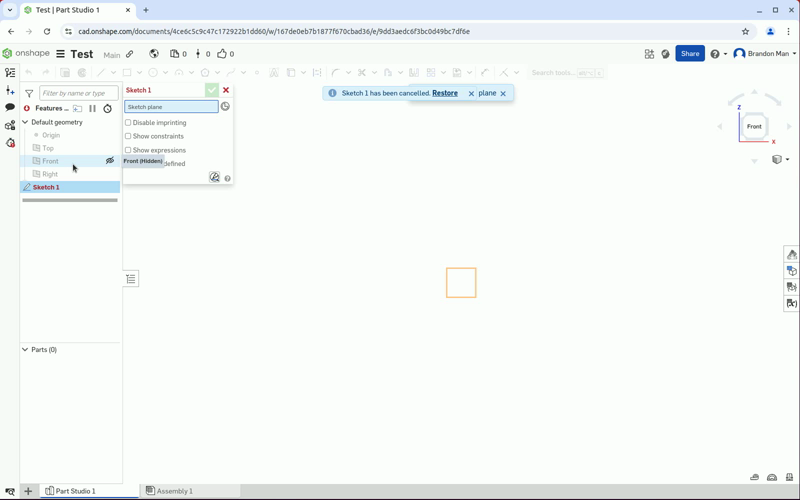
click(73, 163)
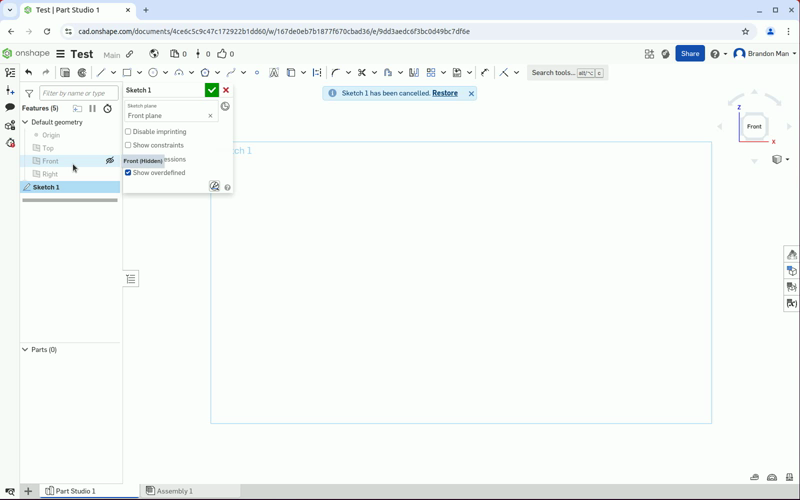
mouse_move(73, 352)
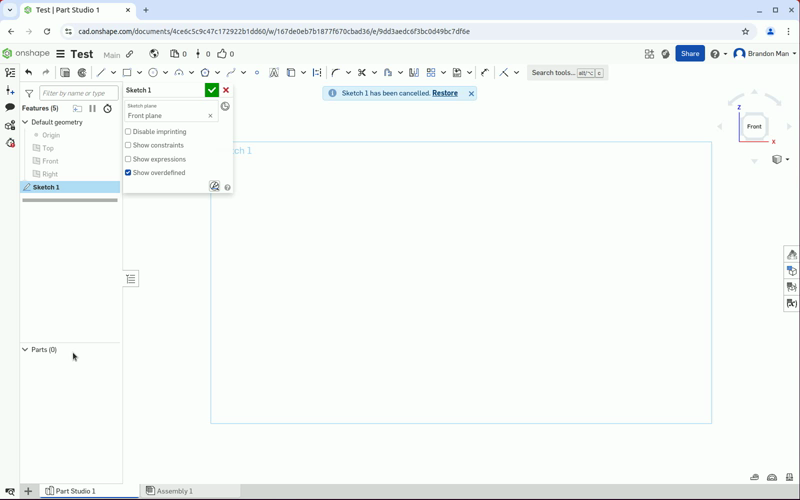
key(y)
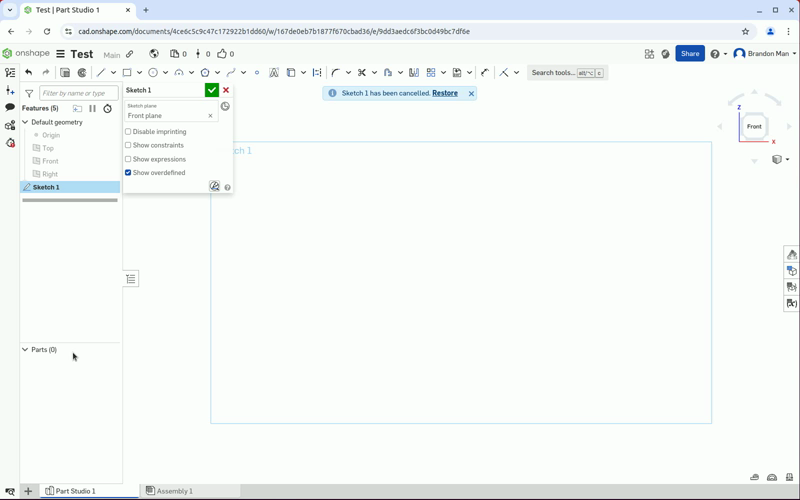
key(l)
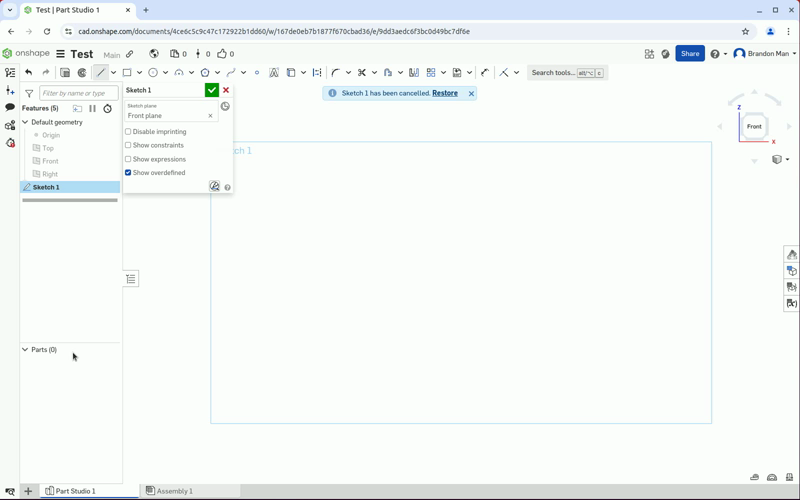
key_down(shift)
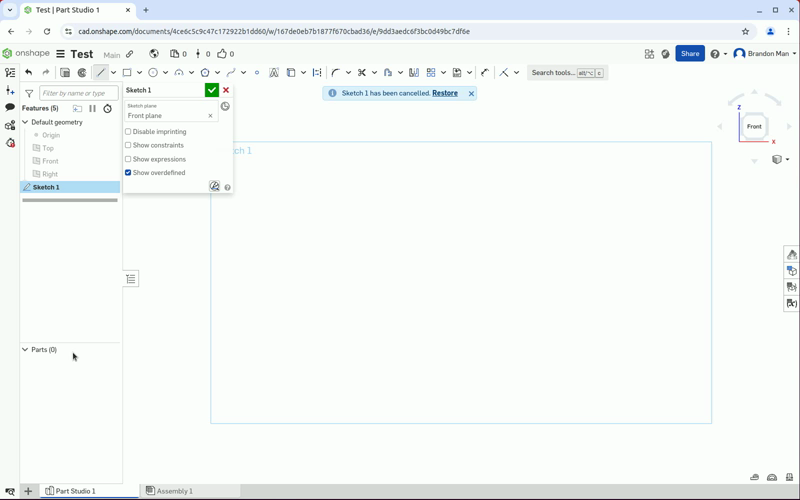
mouse_move(348, 301)
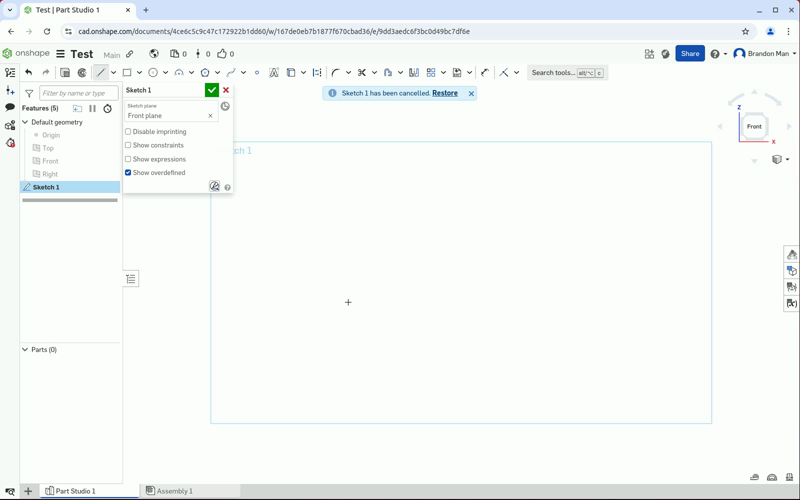
click(348, 301)
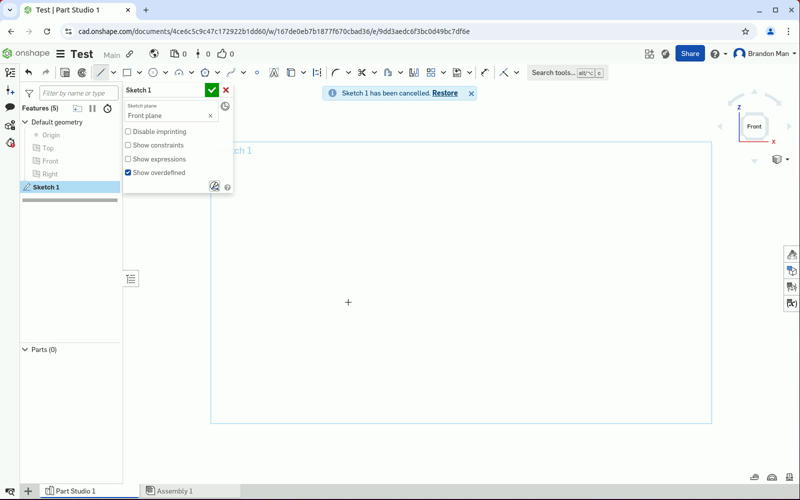
key_up(shift)
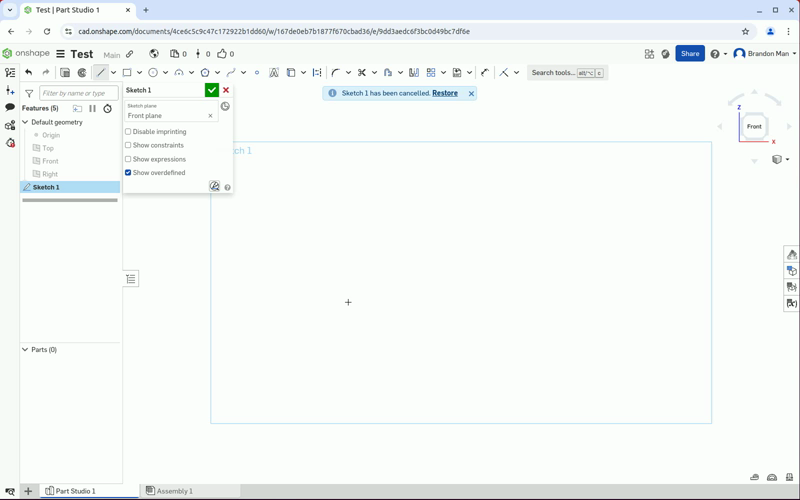
key_down(shift)
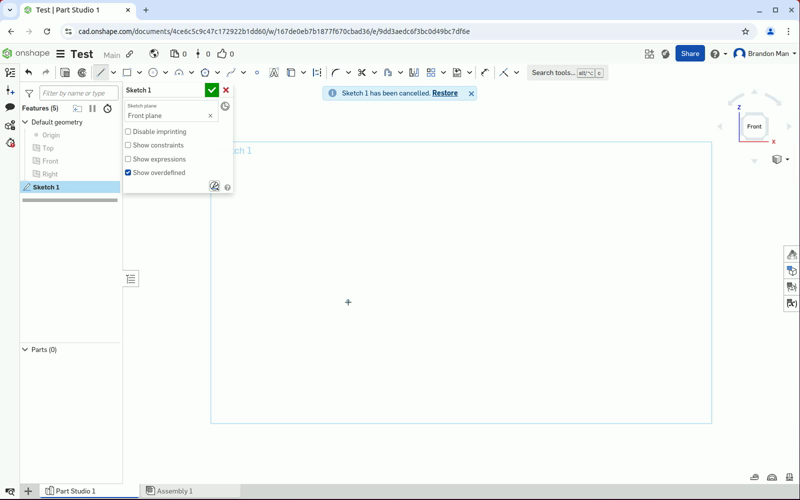
mouse_move(572, 301)
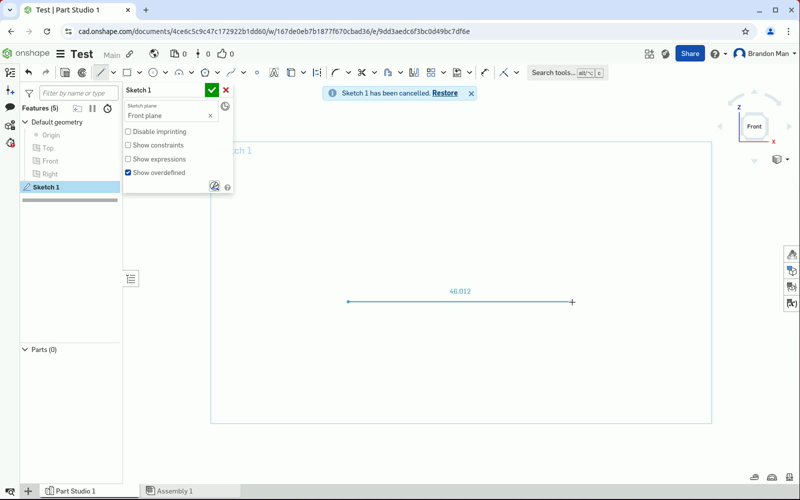
click(572, 301)
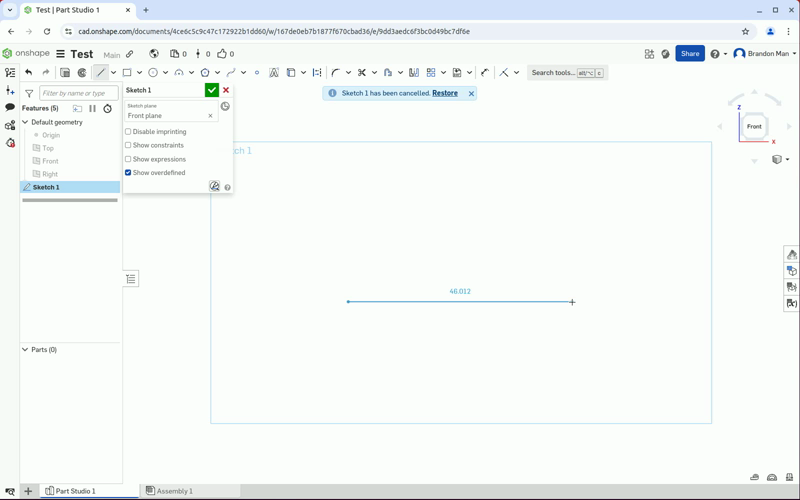
key_up(shift)
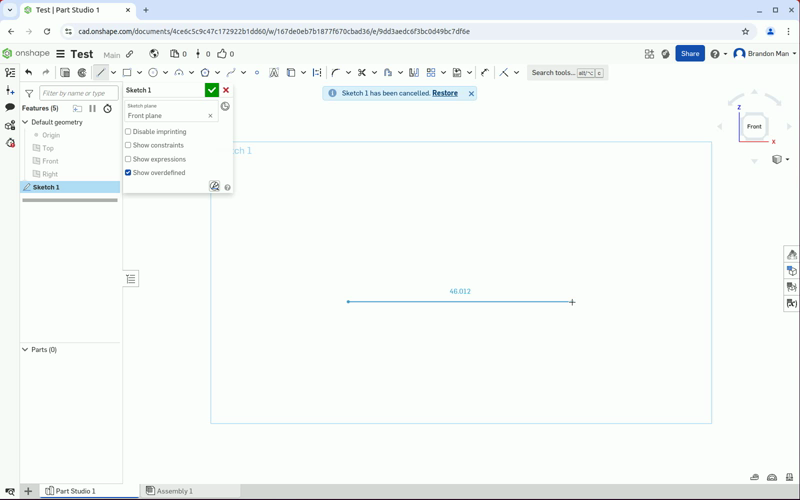
key_down(shift)
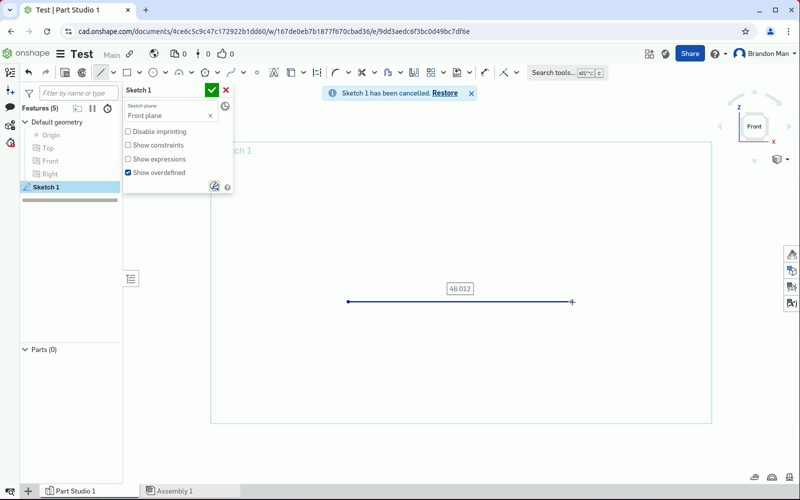
mouse_move(589, 301)
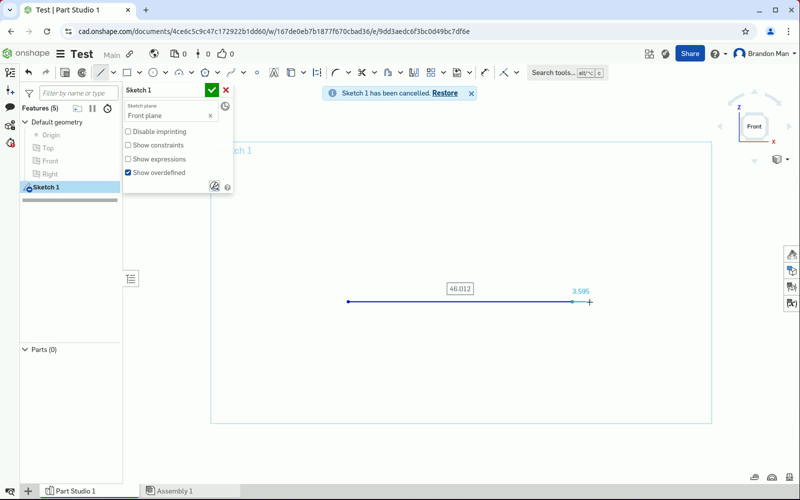
mouse_move(572, 264)
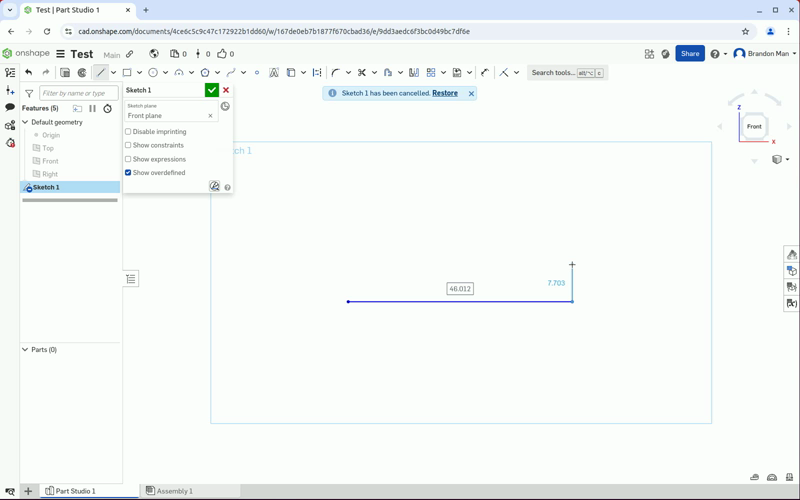
click(572, 264)
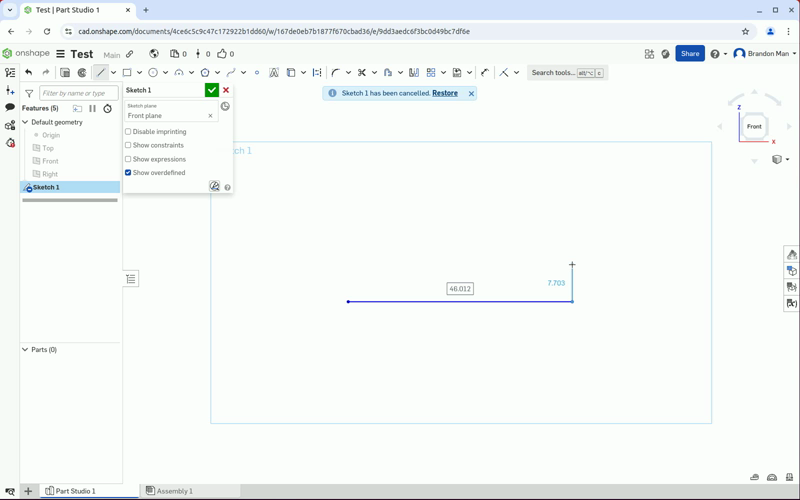
key_up(shift)
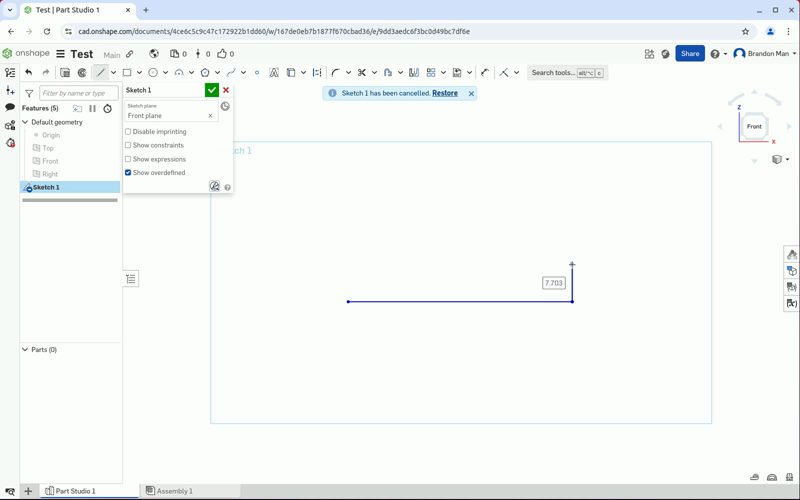
key_down(shift)
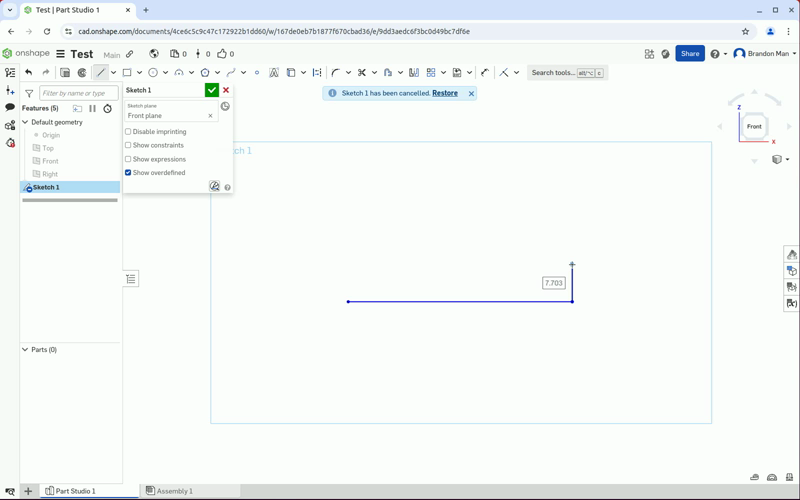
mouse_move(348, 264)
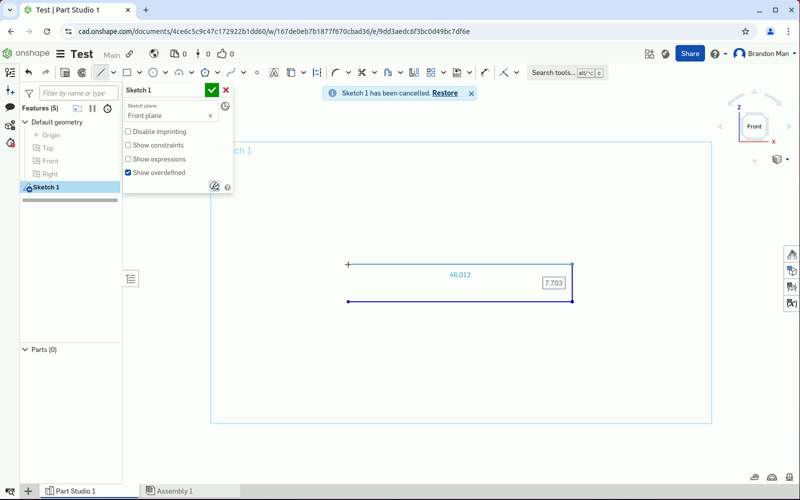
click(348, 264)
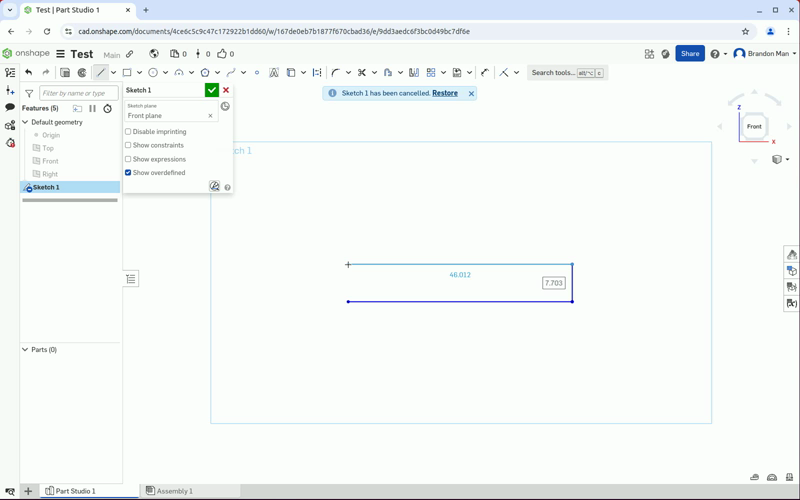
key_up(shift)
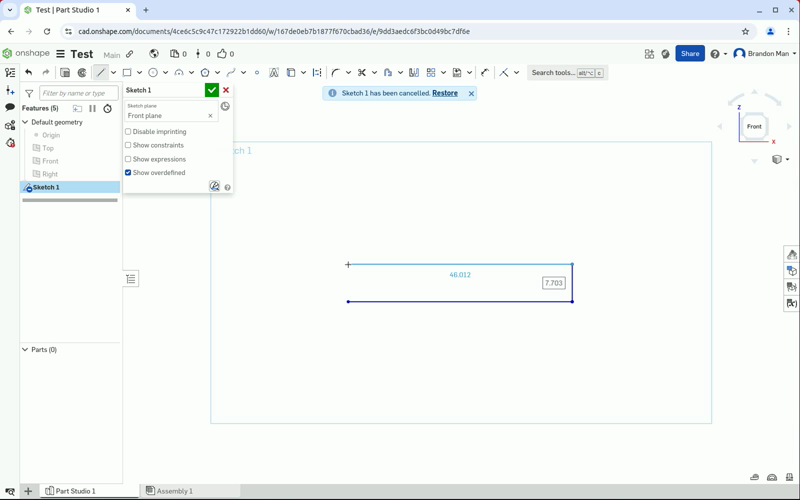
mouse_move(378, 264)
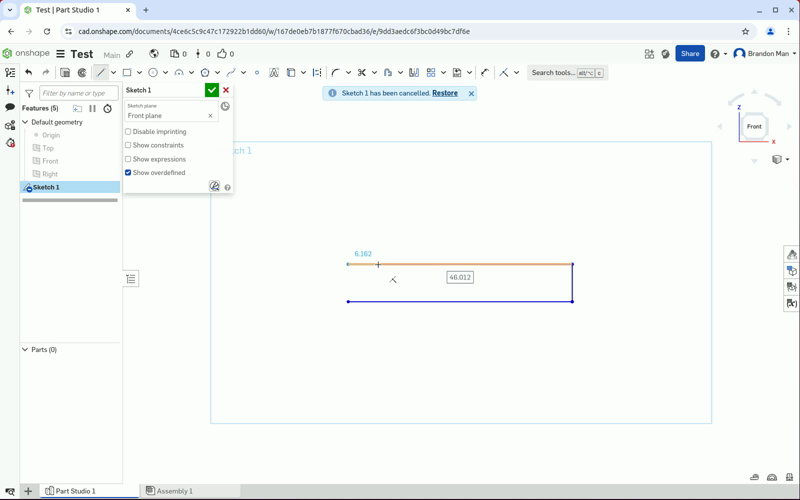
key_down(shift)
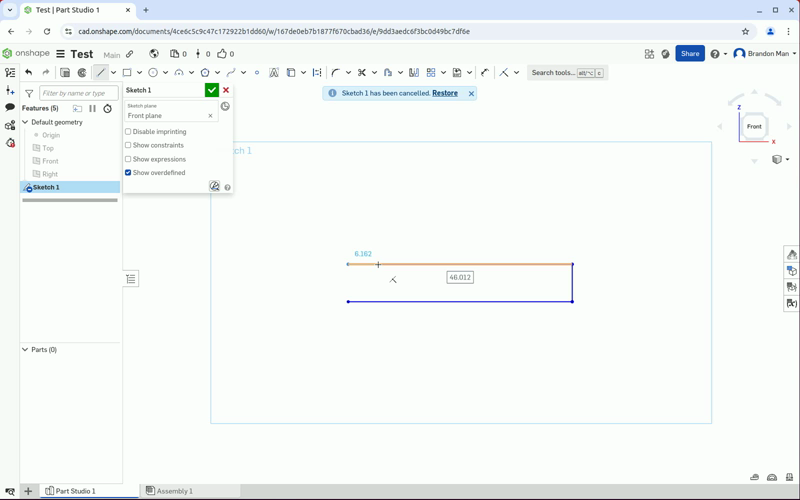
mouse_move(348, 301)
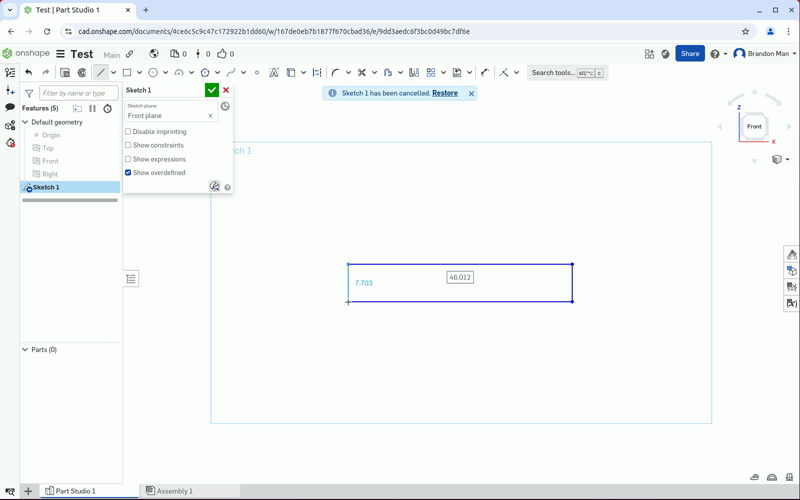
key_up(shift)
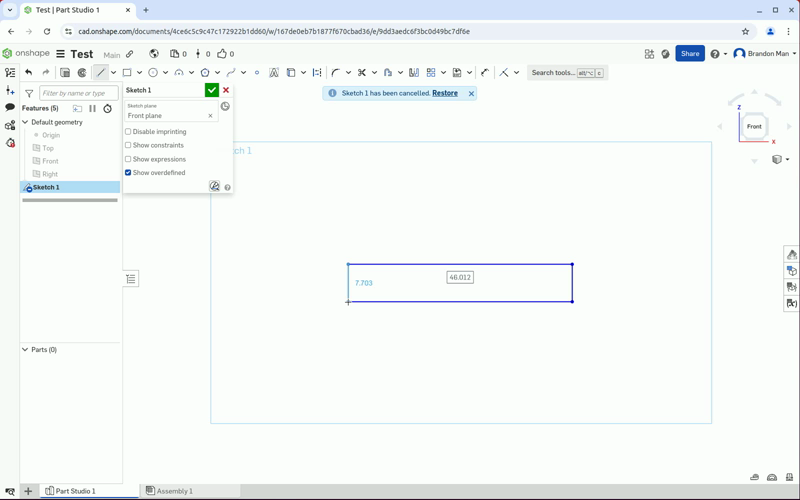
click(348, 301)
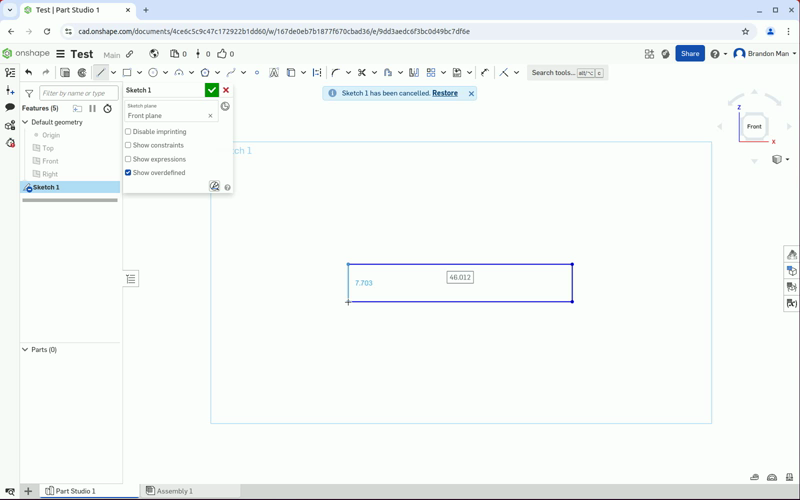
key(esc)
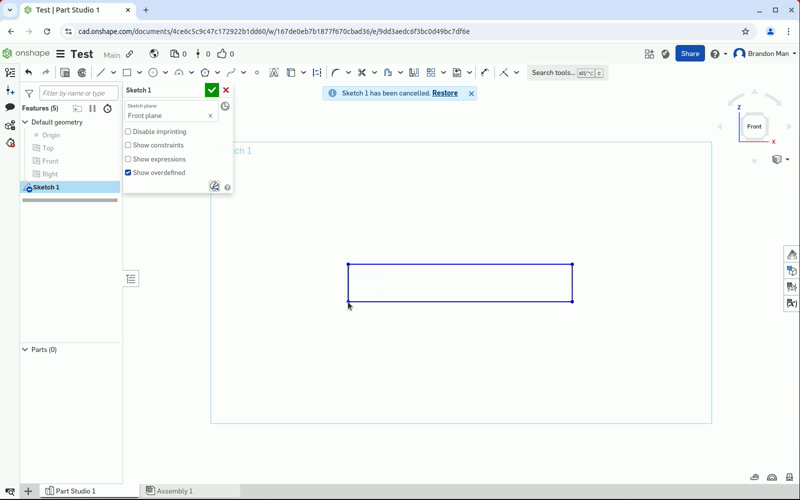
mouse_move(531, 276)
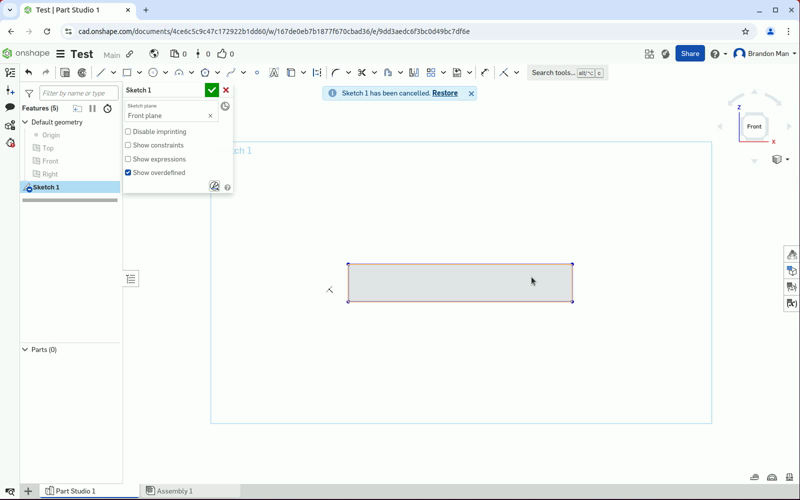
click(531, 276)
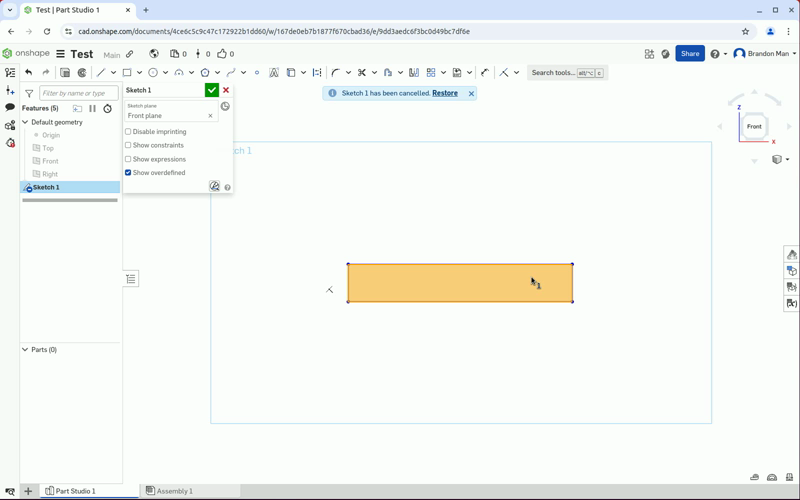
mouse_move(73, 352)
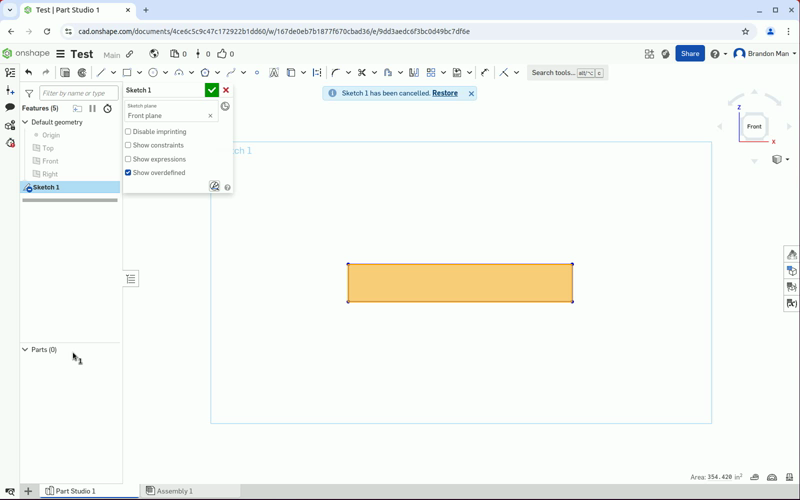
key(shift+y)
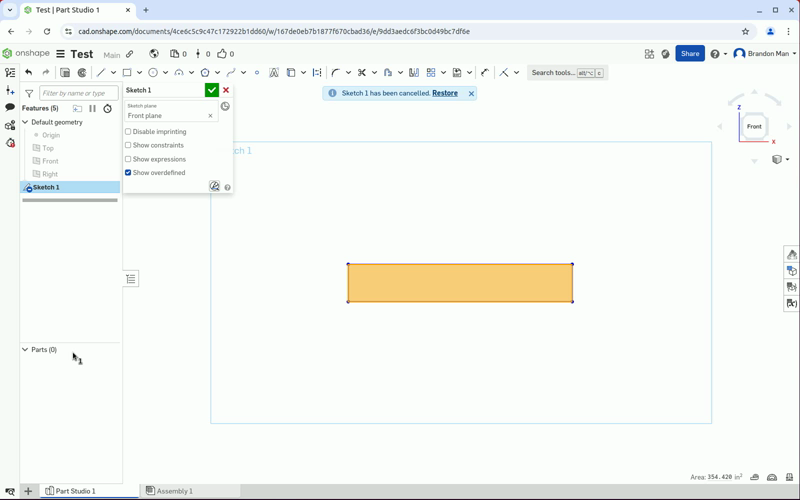
key(shift+e)
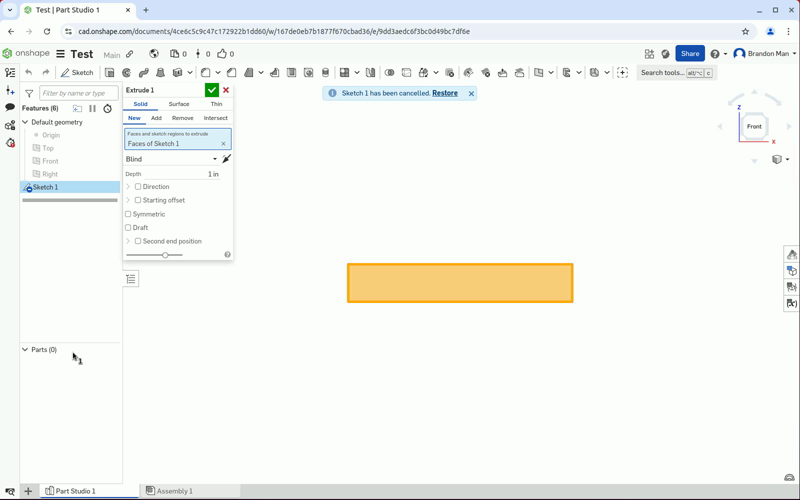
mouse_move(143, 106)
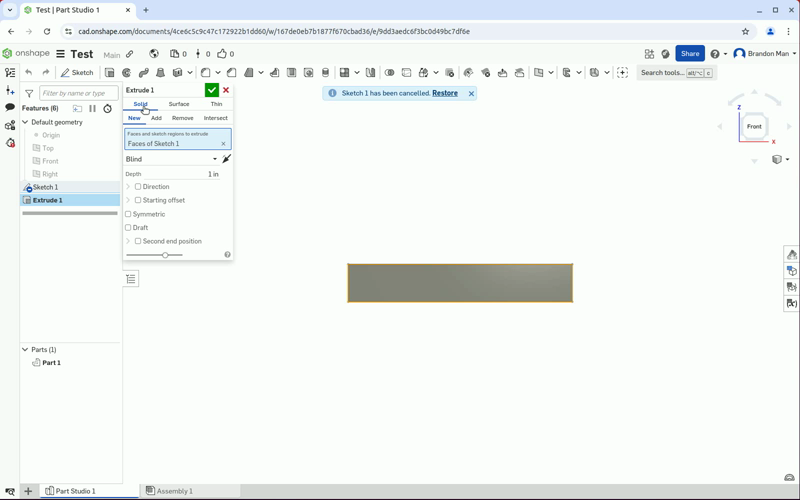
click(143, 106)
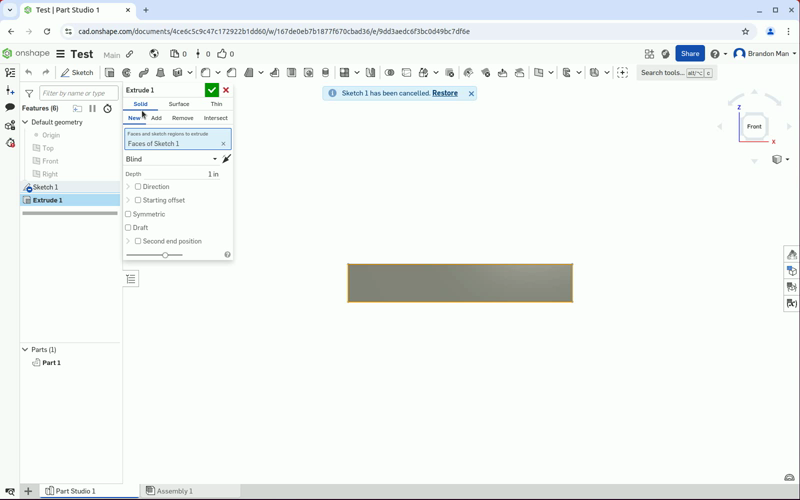
mouse_move(137, 120)
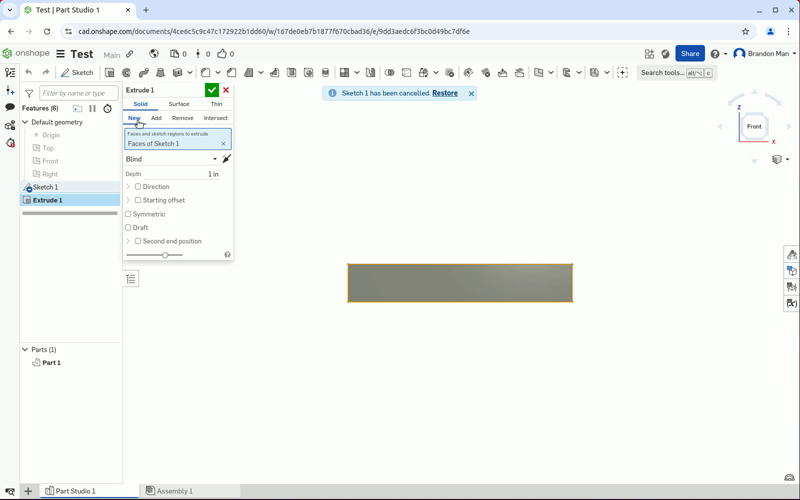
click(137, 120)
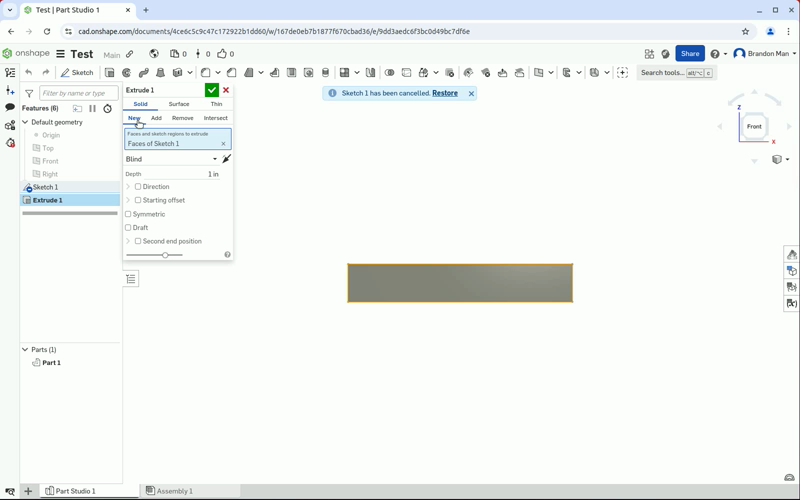
key(tab, 4)
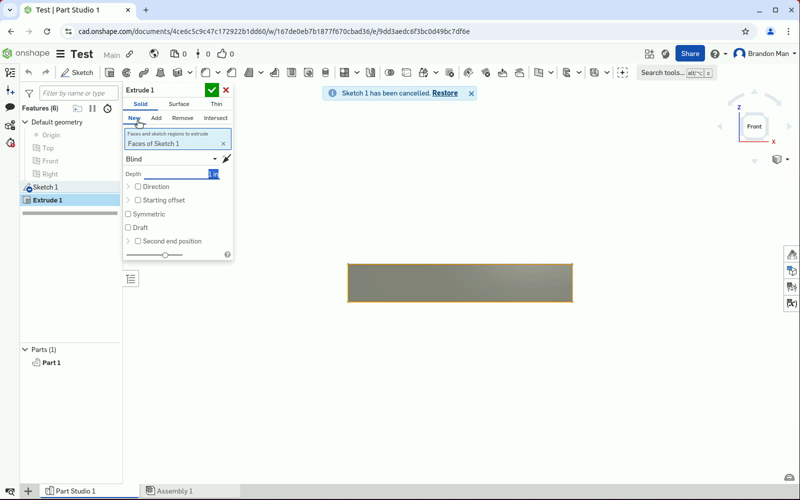
text(0.963)
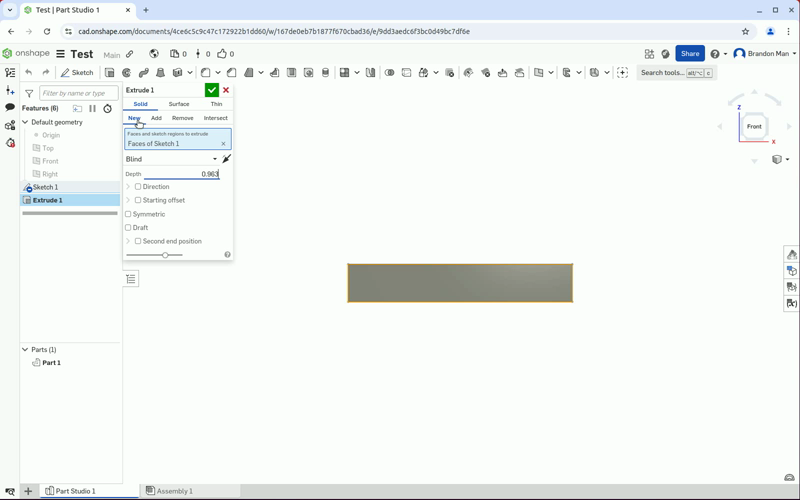
key(enter)
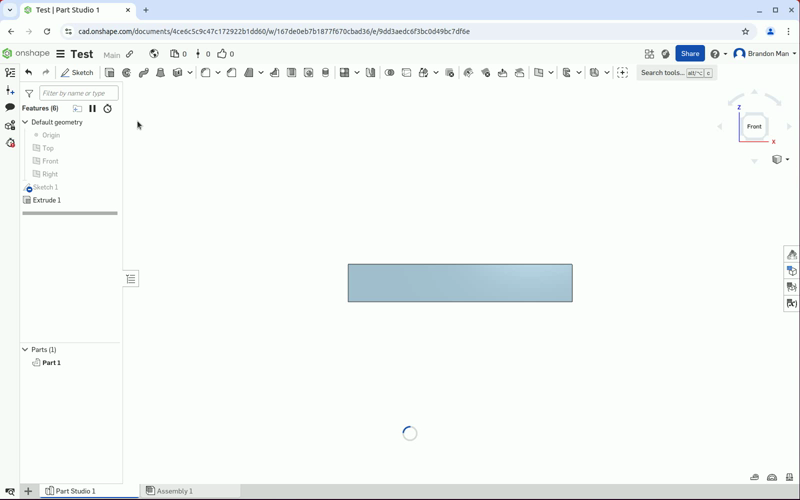
key(shift+h)
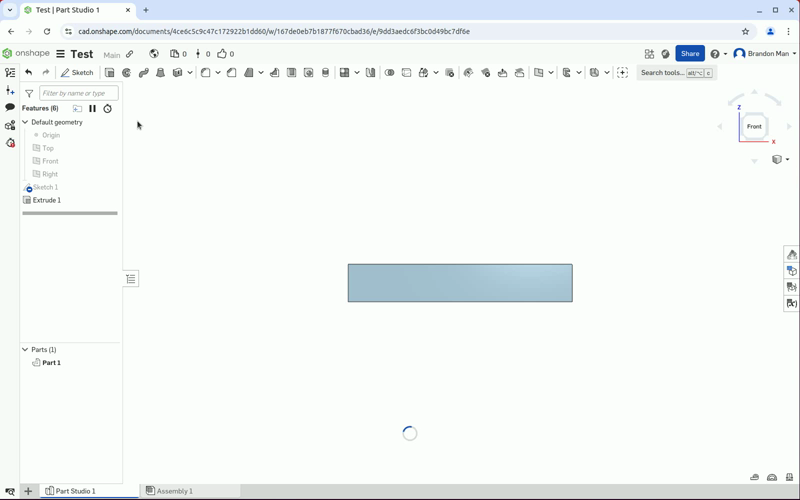
key(shift+h)
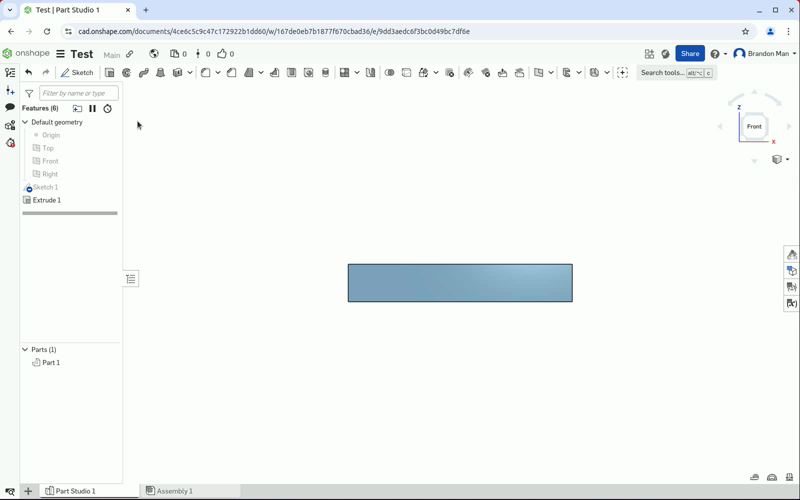
mouse_move(73, 189)
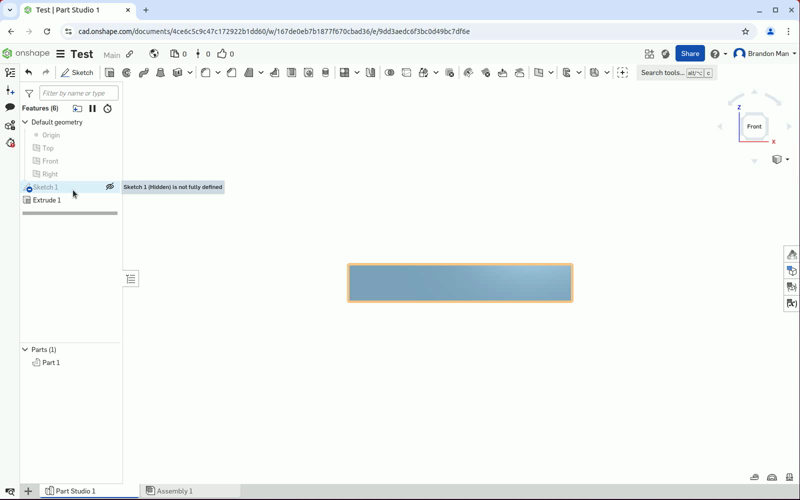
click(73, 189)
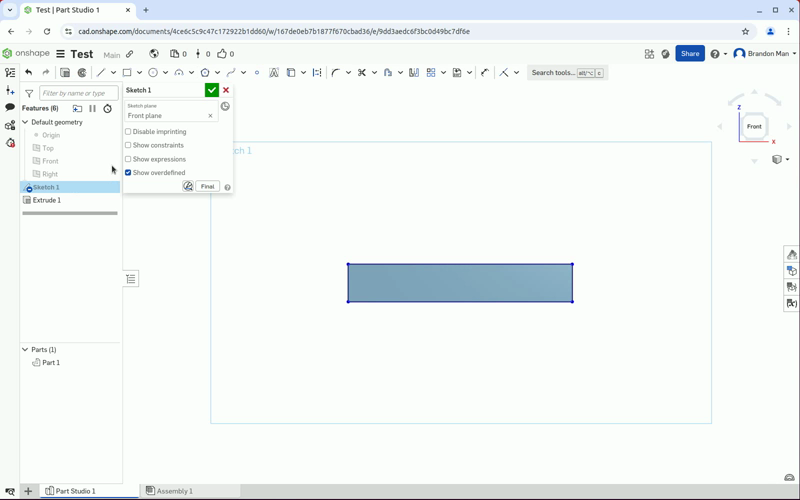
mouse_move(229, 92)
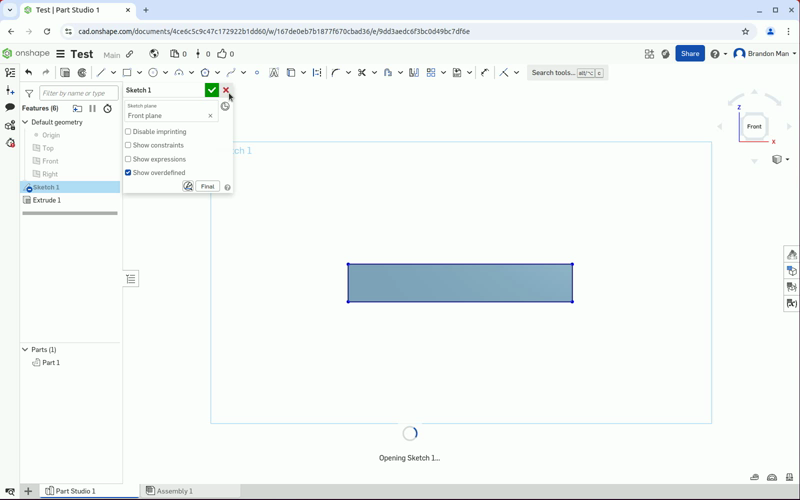
click(229, 92)
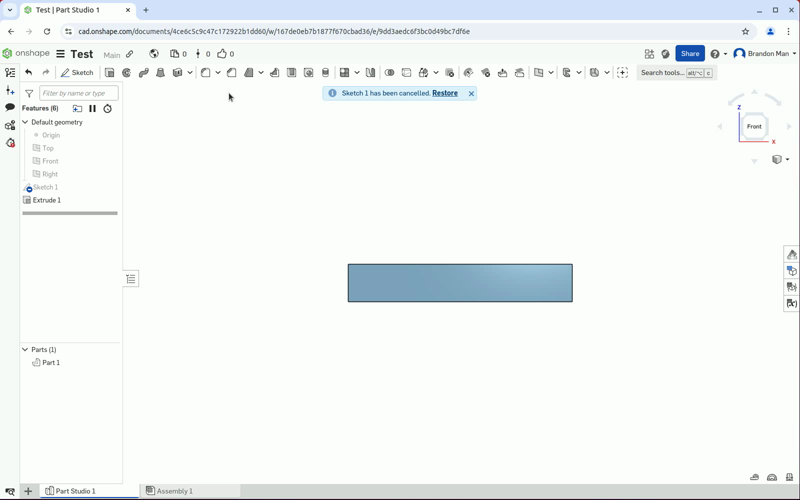
mouse_move(541, 75)
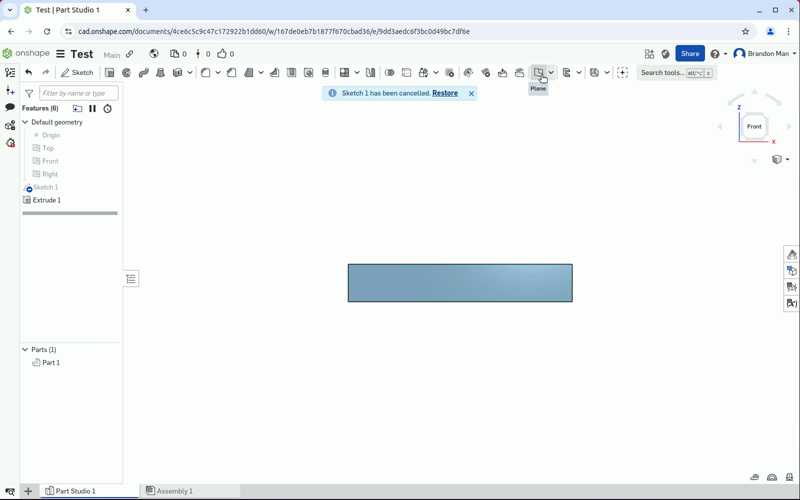
click(541, 75)
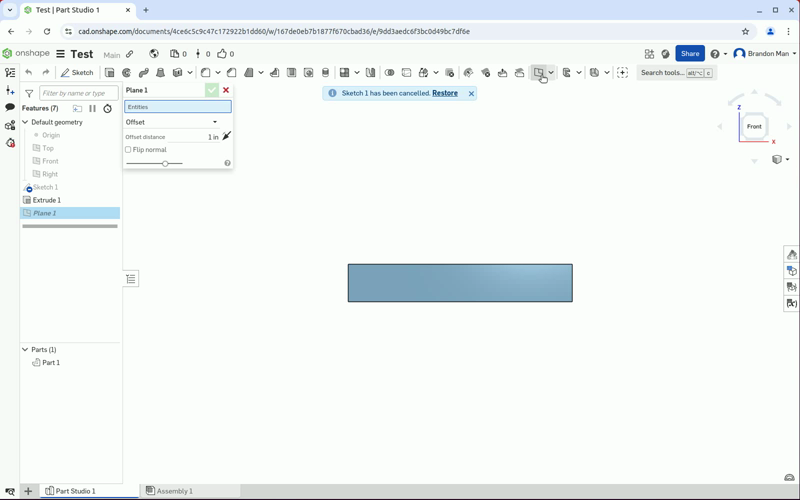
mouse_move(73, 163)
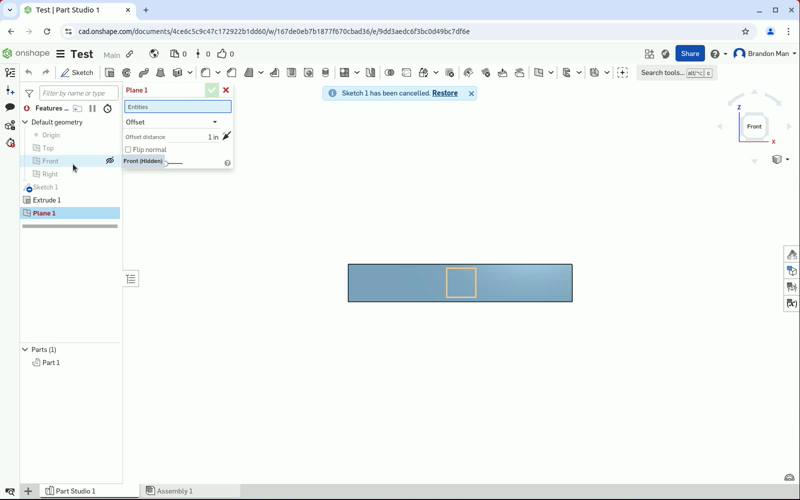
click(73, 163)
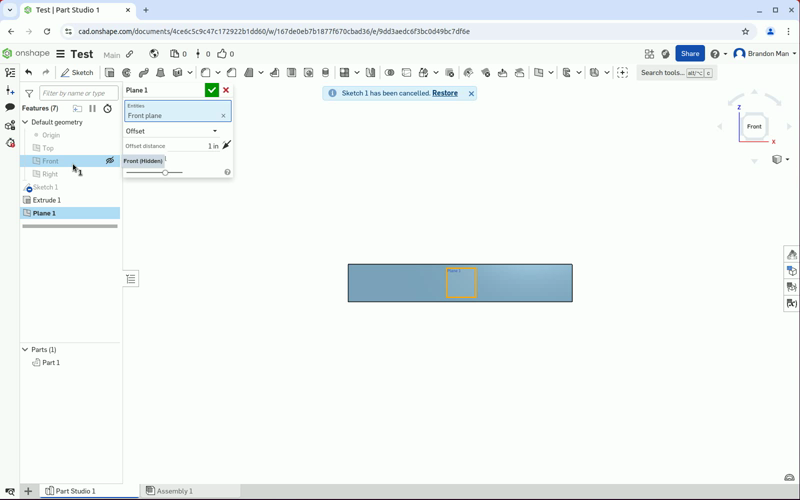
key(tab, 2)
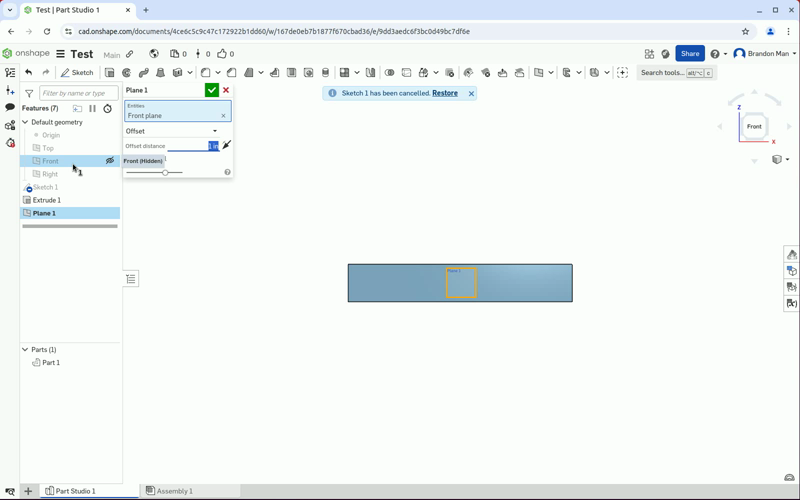
text(0.955)
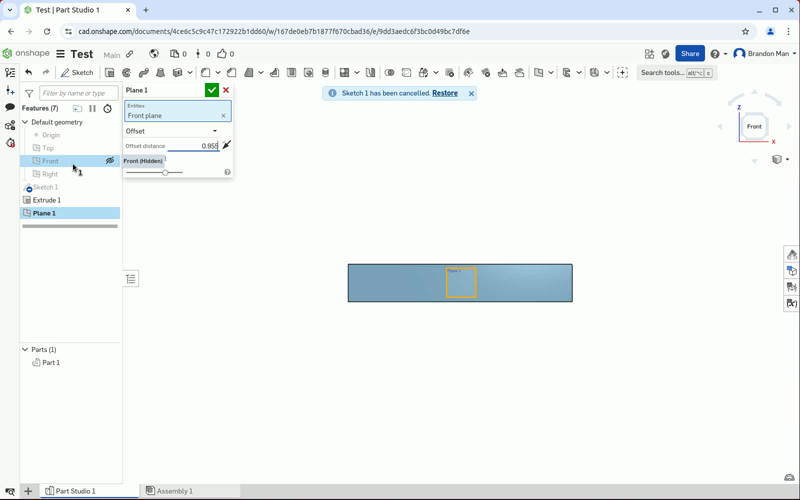
key(enter, 2)
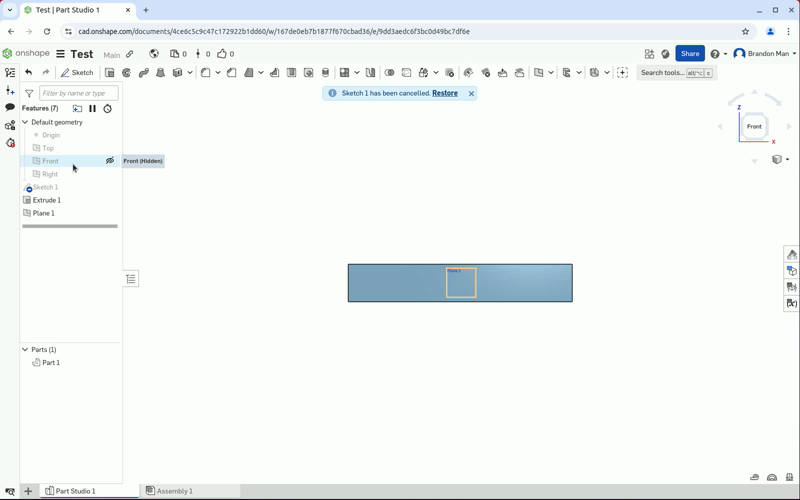
key(shift+s)
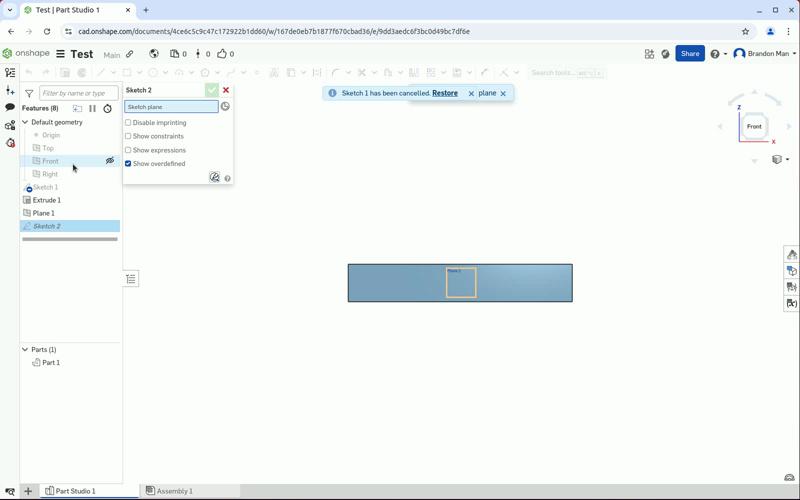
mouse_move(73, 215)
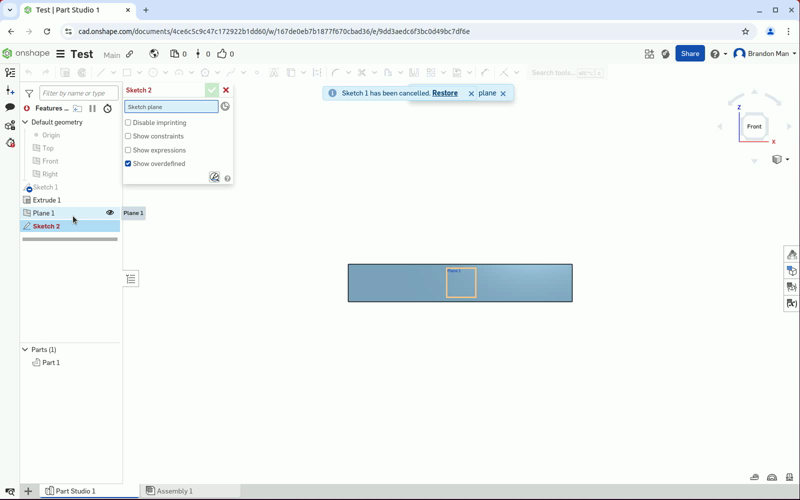
click(73, 215)
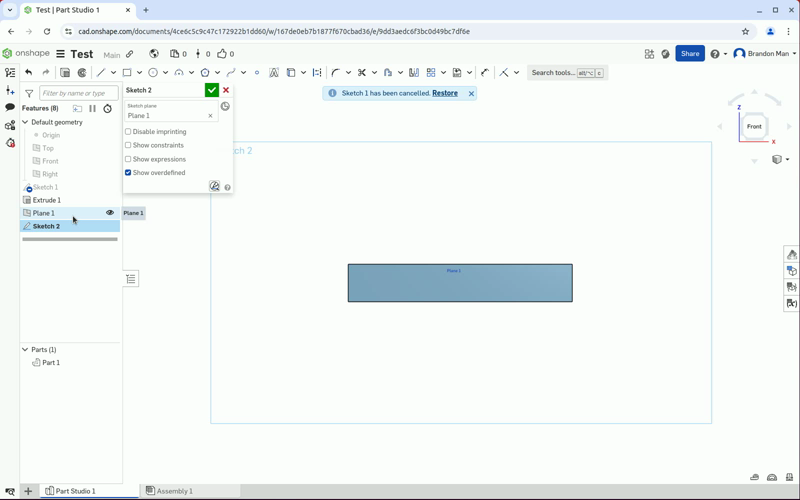
mouse_move(73, 352)
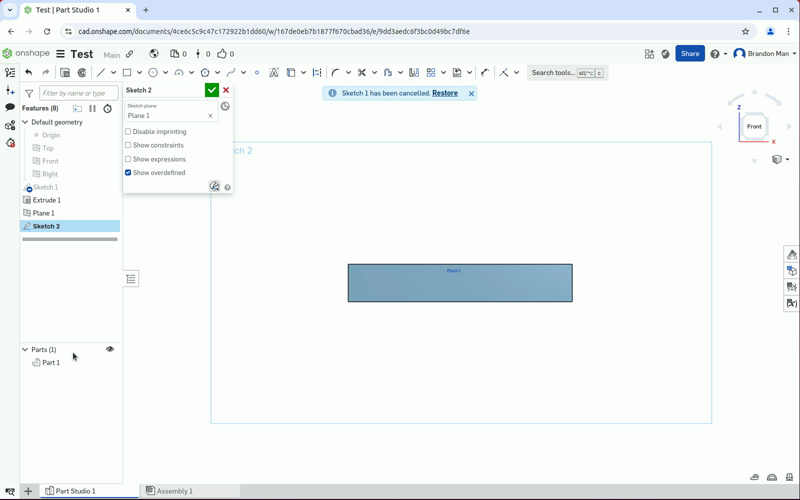
key(y)
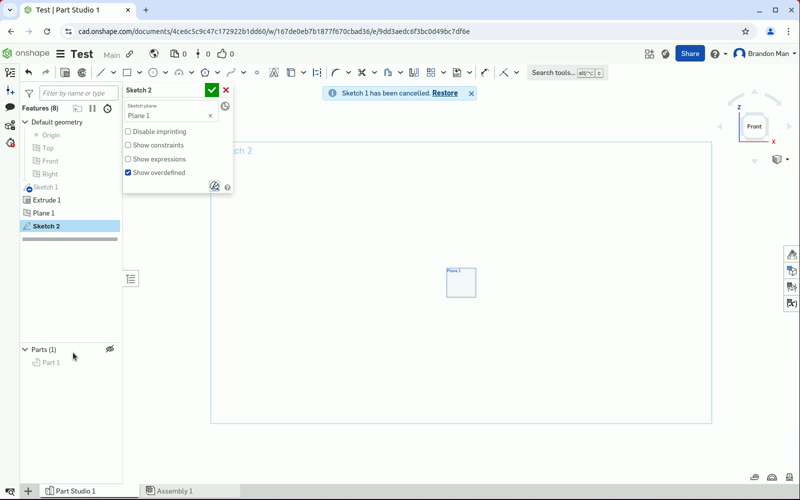
key(l)
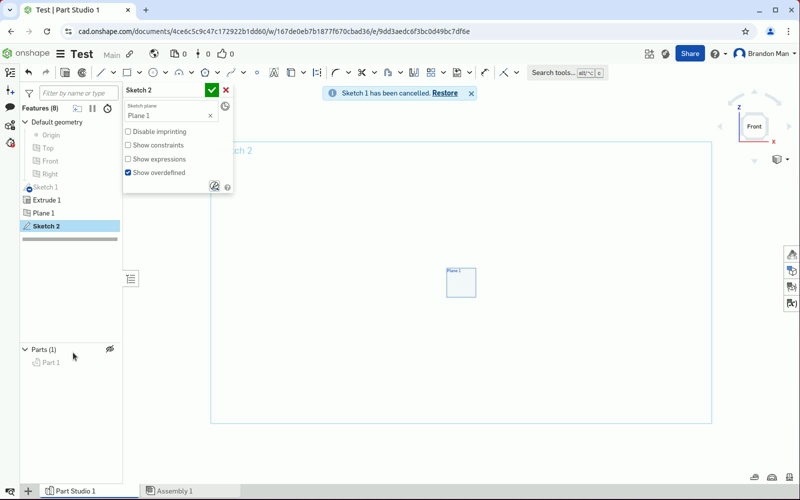
key_down(shift)
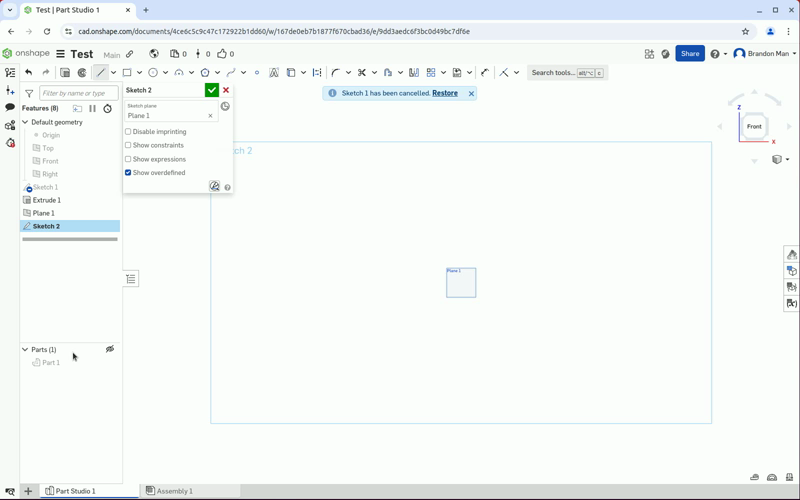
mouse_move(546, 301)
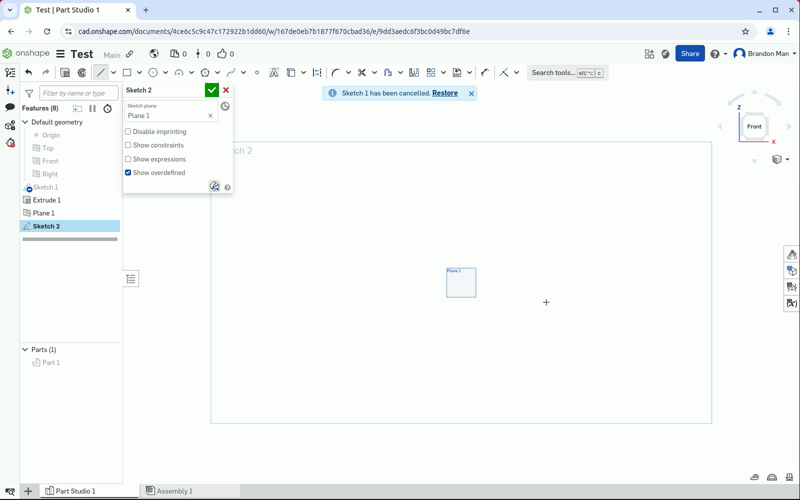
click(546, 301)
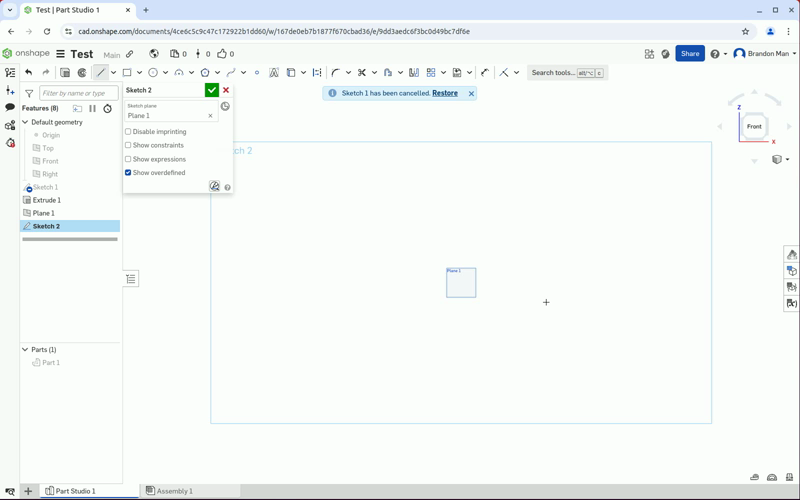
key_up(shift)
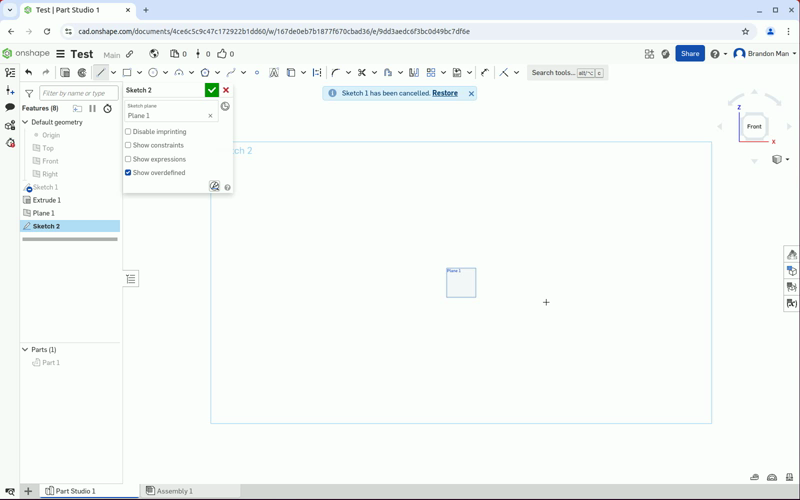
key_down(shift)
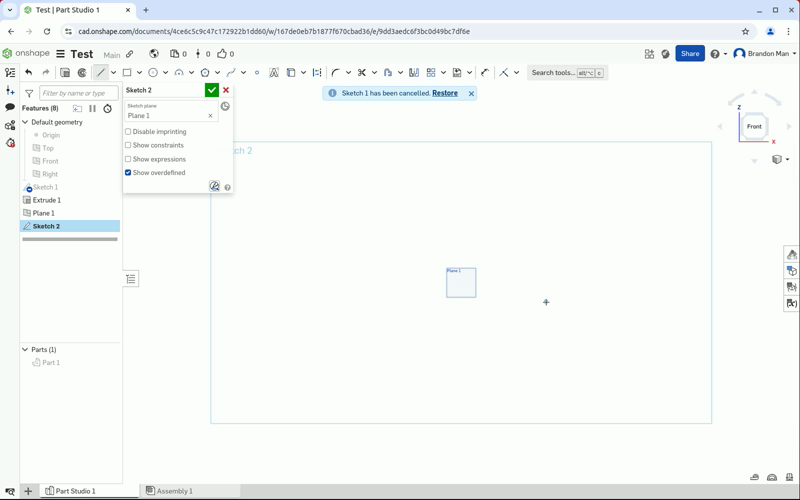
mouse_move(576, 301)
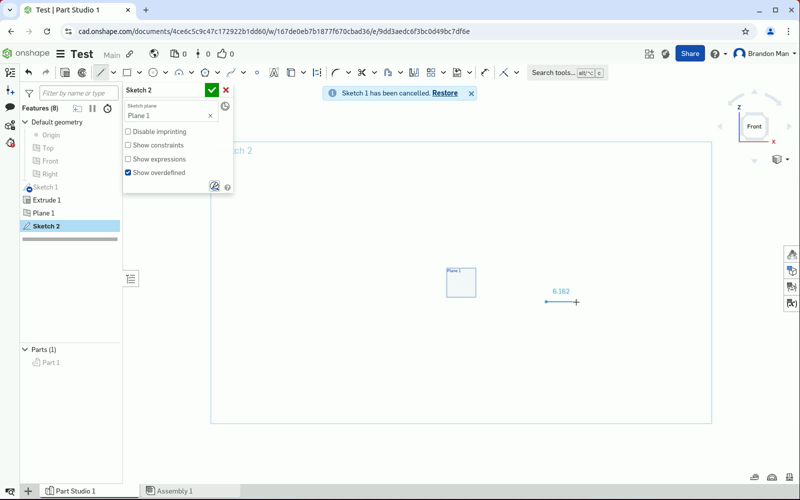
mouse_move(551, 301)
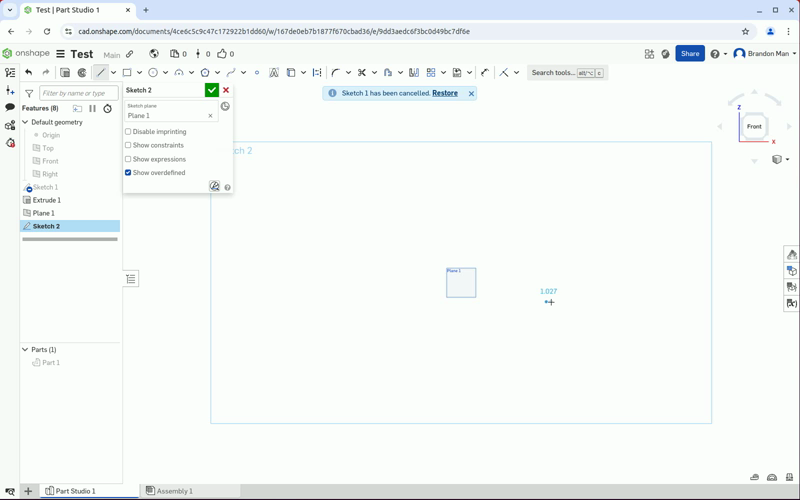
scroll(6)
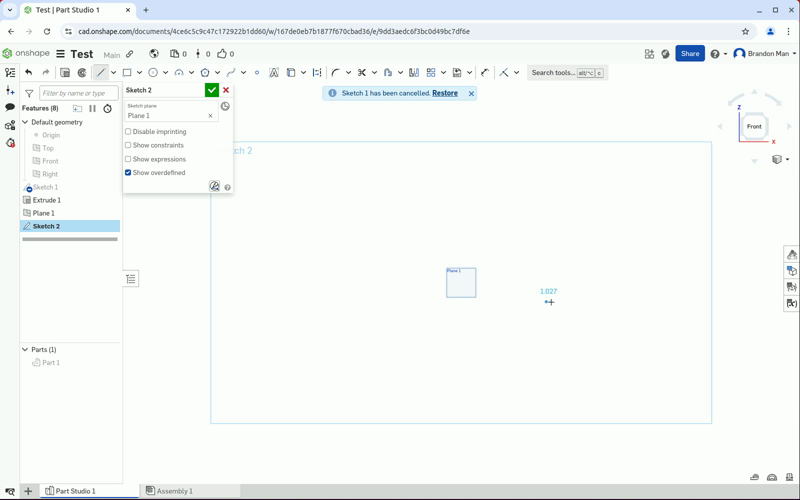
scroll(6)
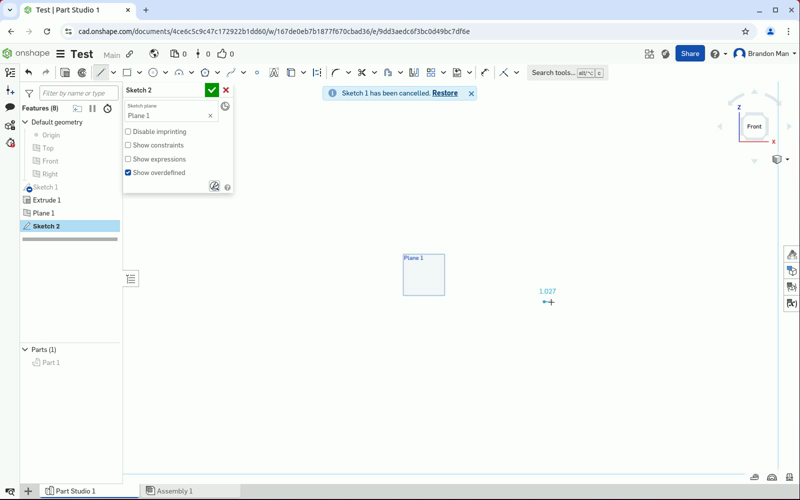
scroll(6)
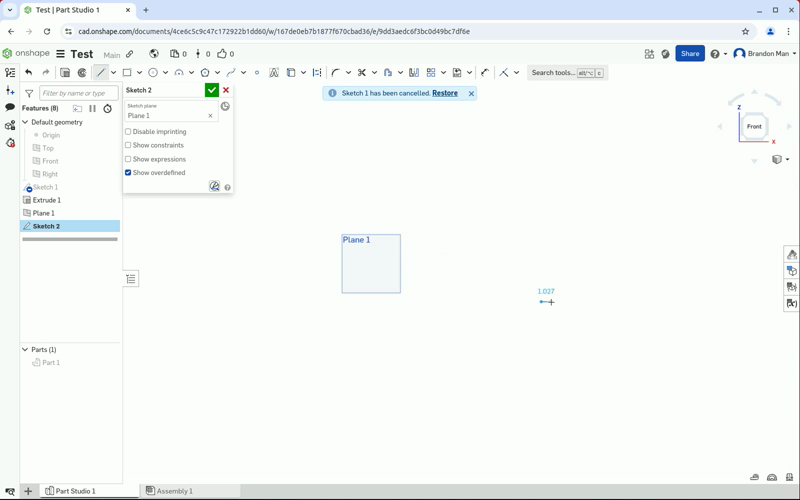
scroll(6)
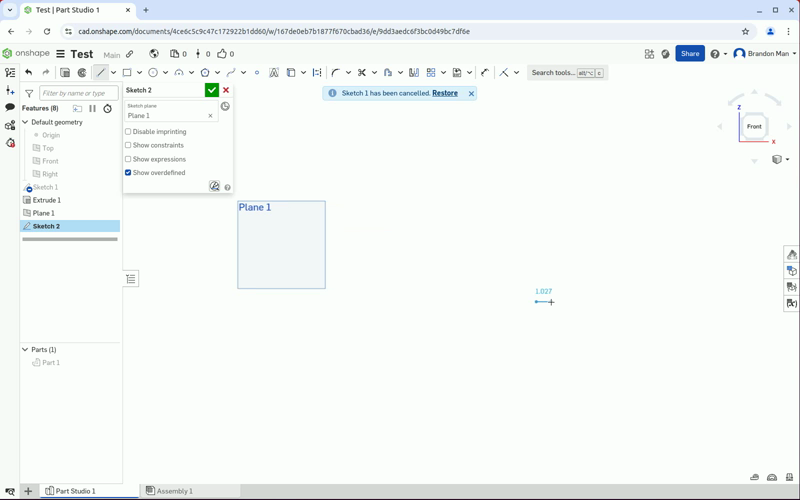
scroll(6)
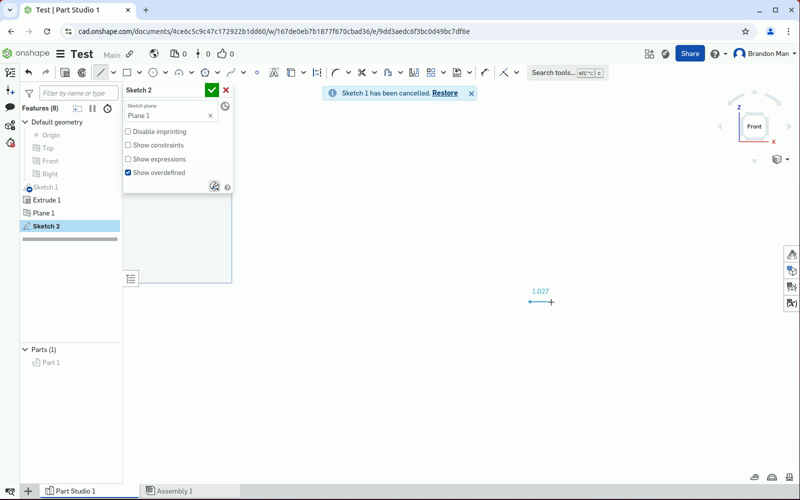
scroll(6)
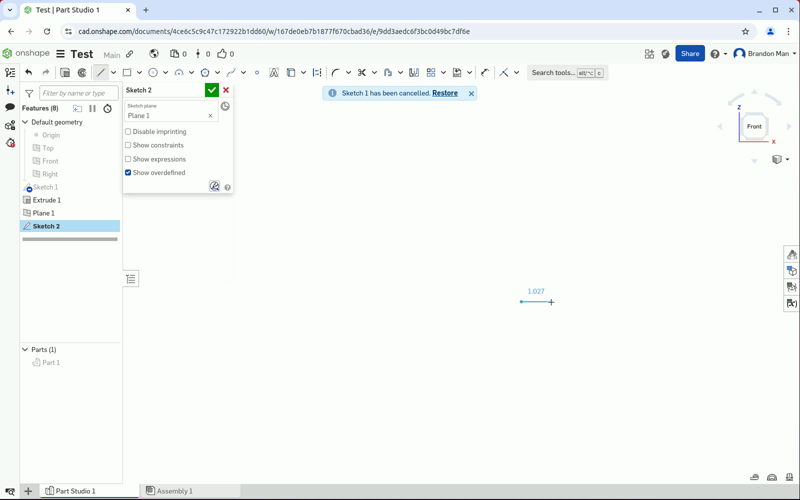
scroll(6)
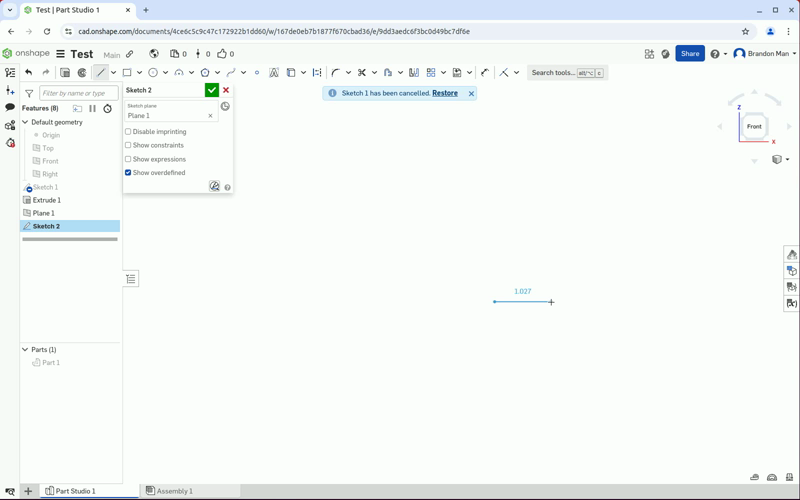
click(551, 301)
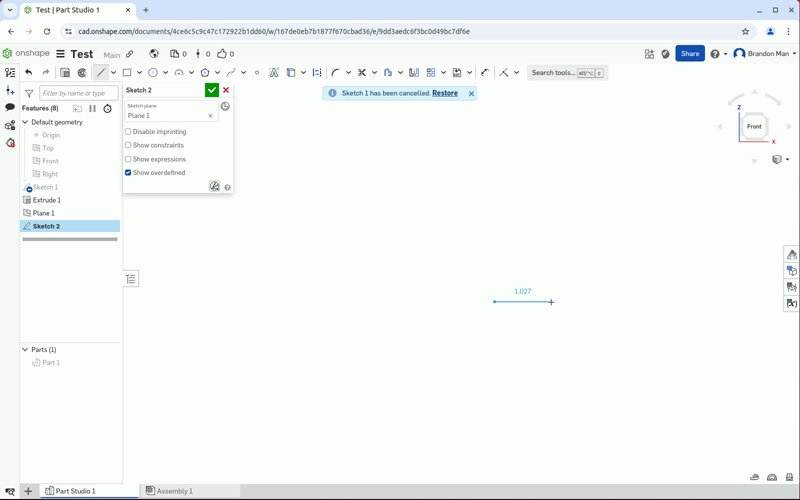
scroll(-6)
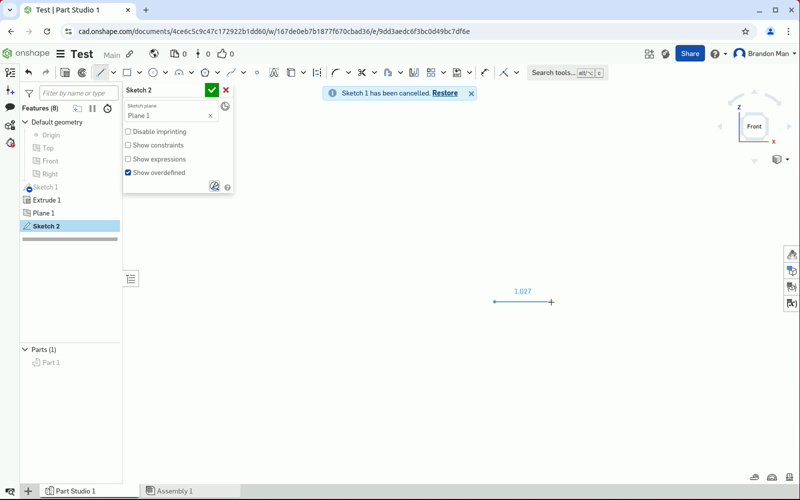
scroll(-6)
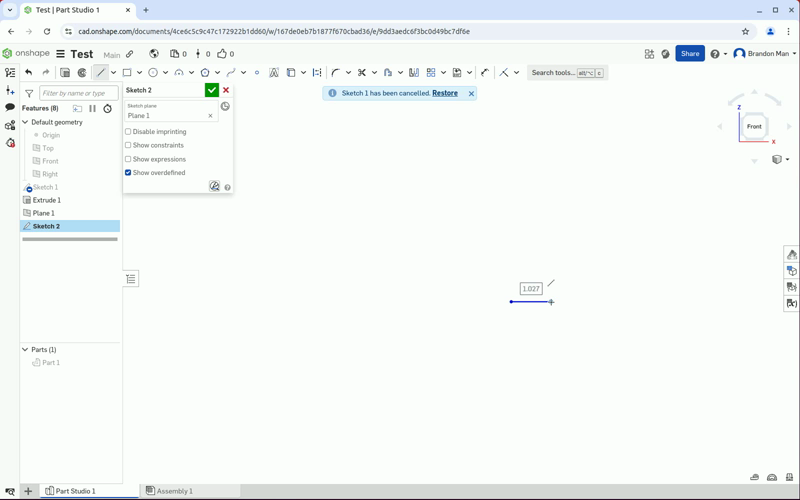
scroll(-6)
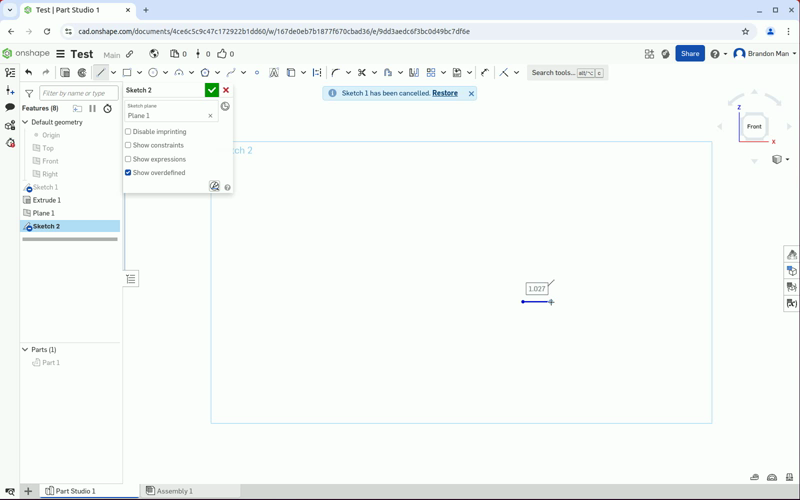
scroll(-6)
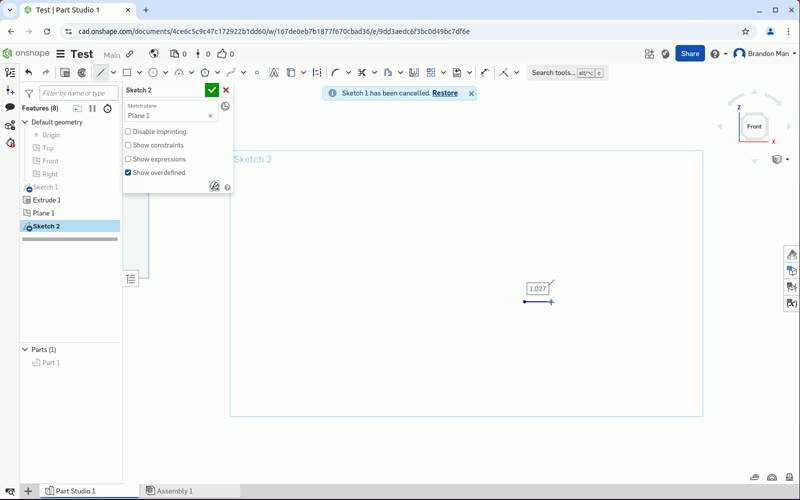
scroll(-6)
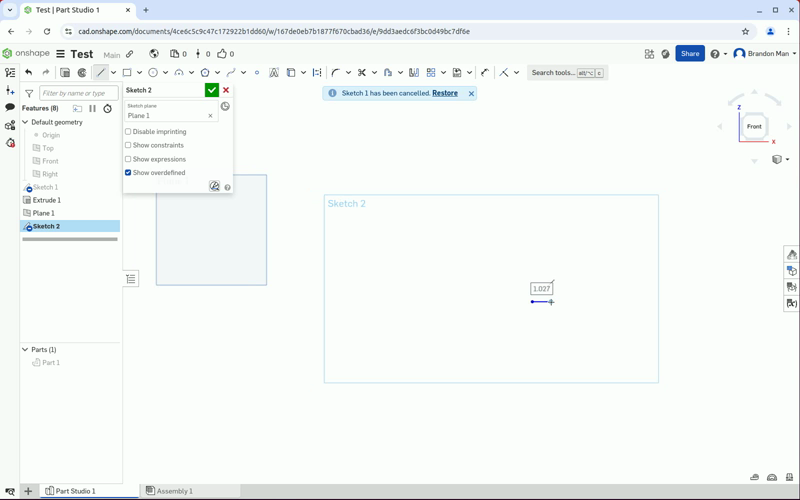
scroll(-6)
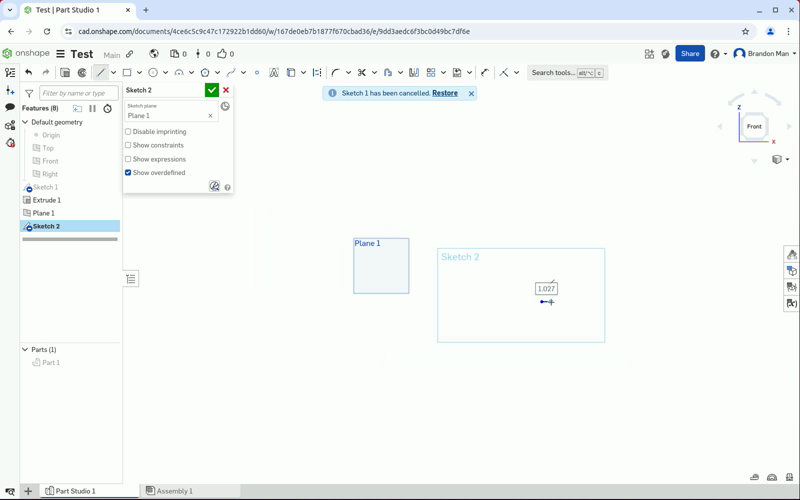
scroll(-6)
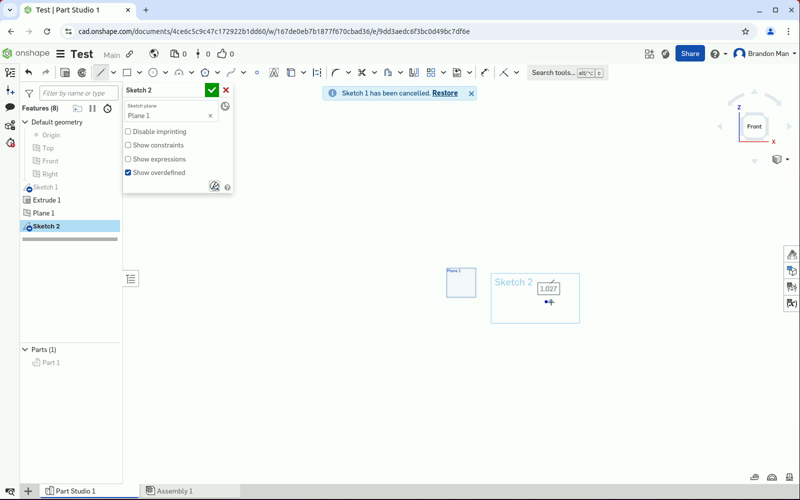
key_up(shift)
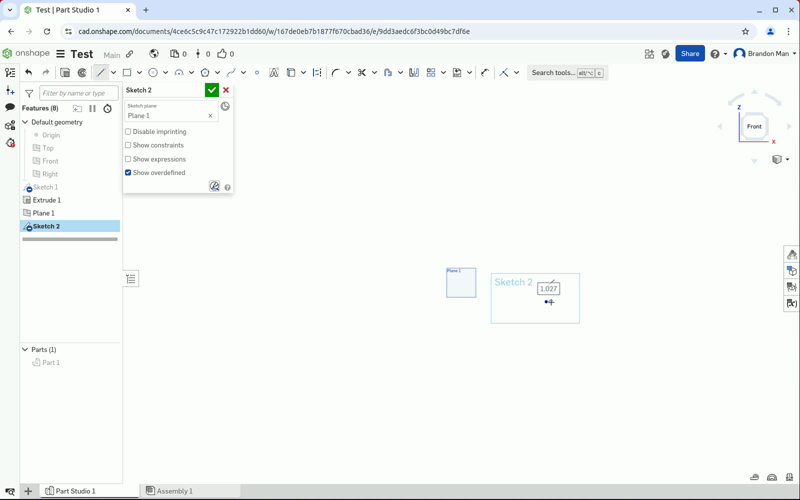
key_down(shift)
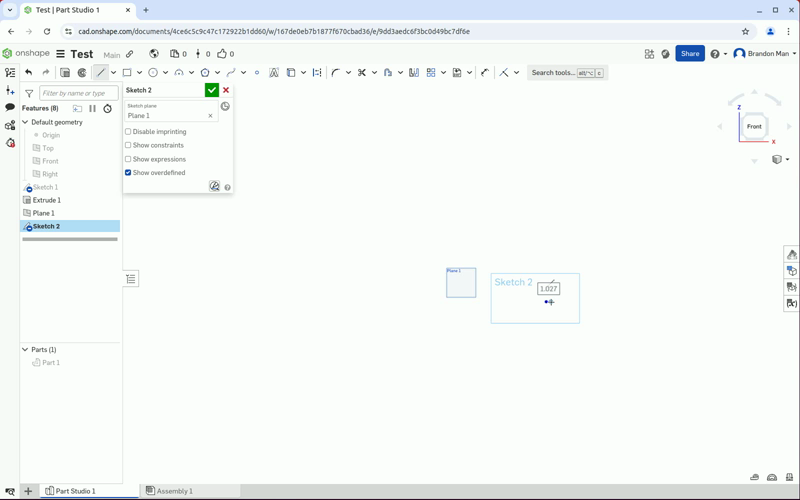
mouse_move(581, 301)
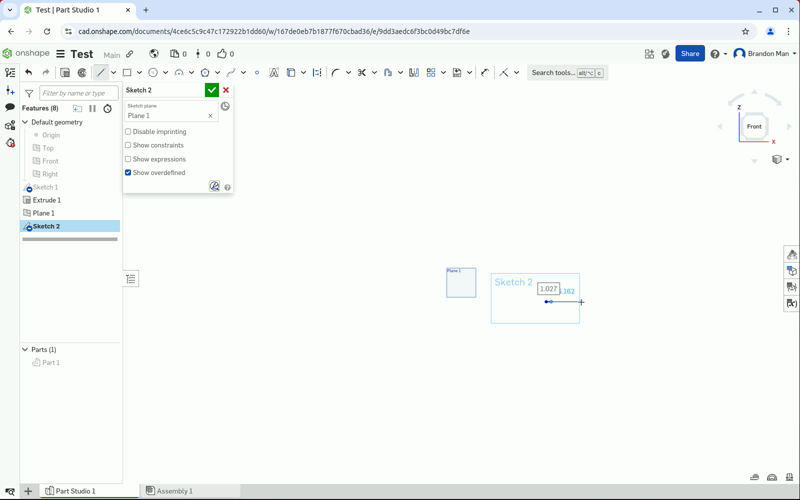
mouse_move(551, 263)
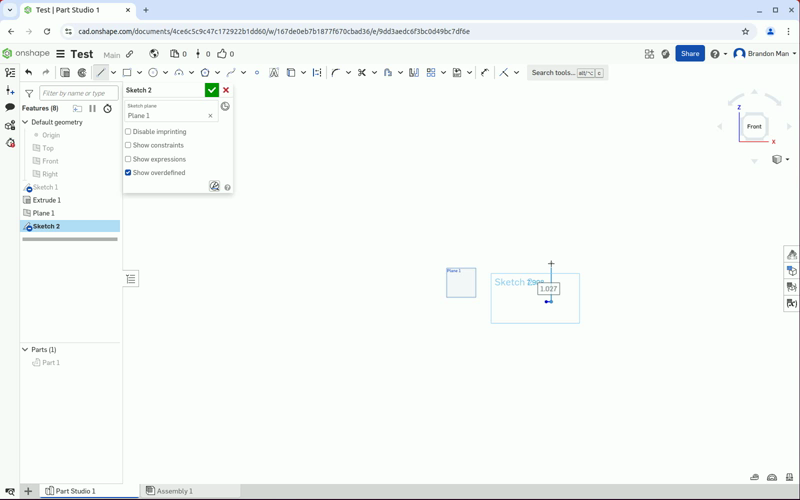
click(551, 263)
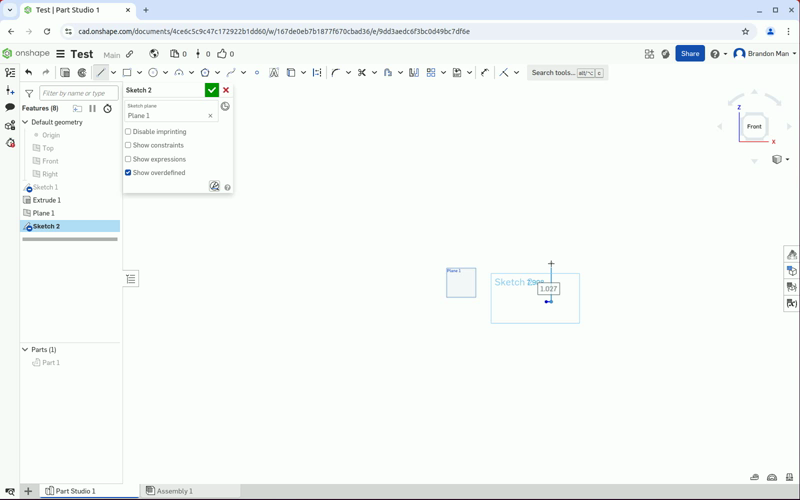
key_up(shift)
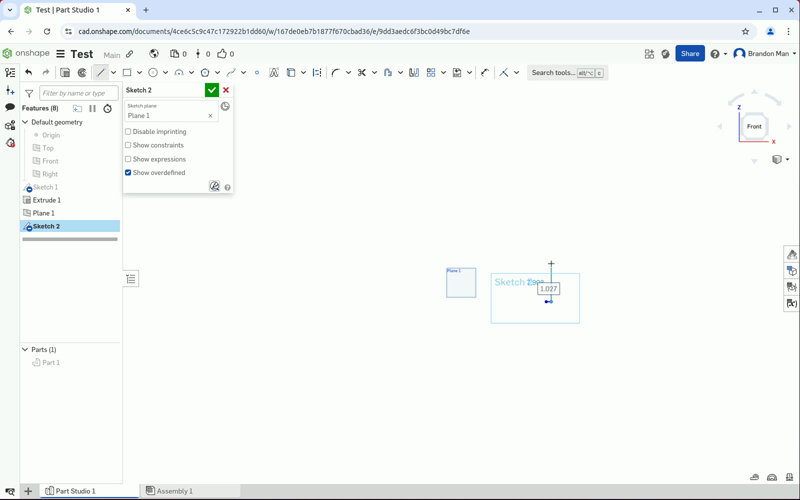
key_down(shift)
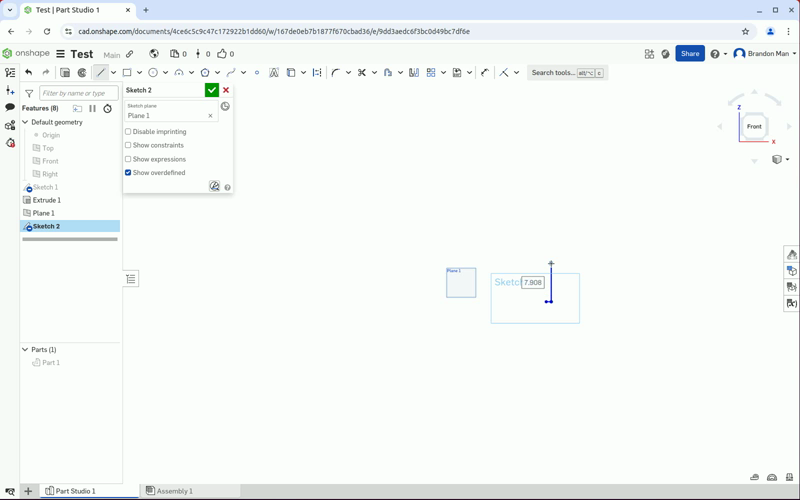
mouse_move(581, 263)
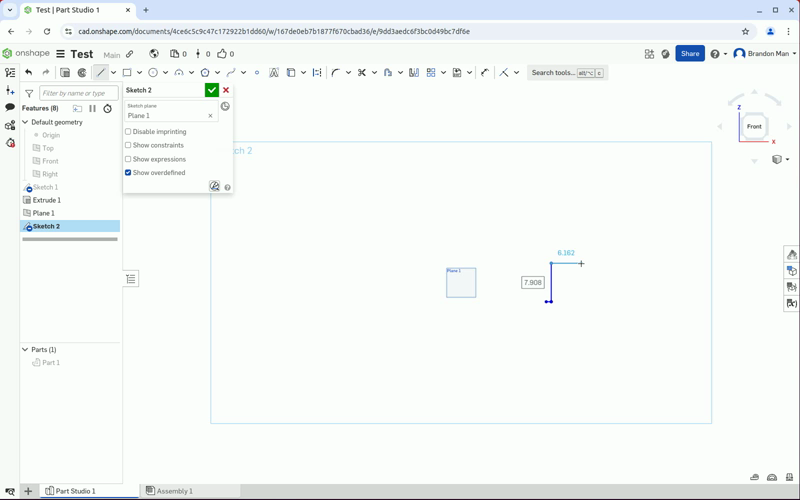
mouse_move(546, 263)
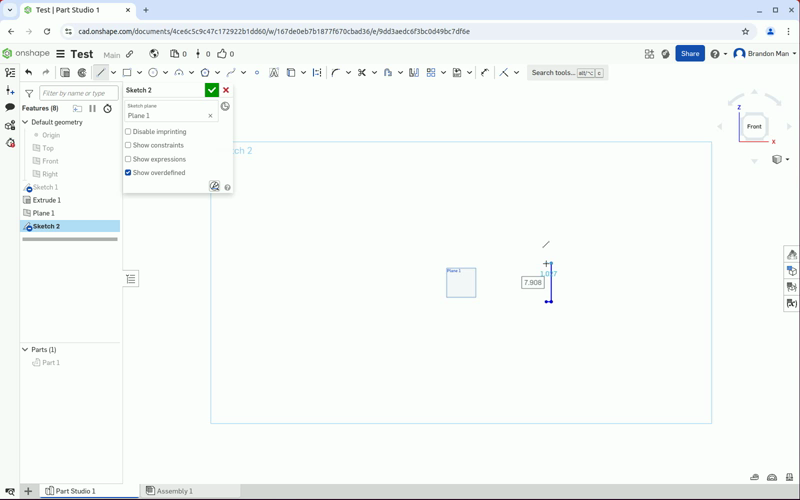
scroll(6)
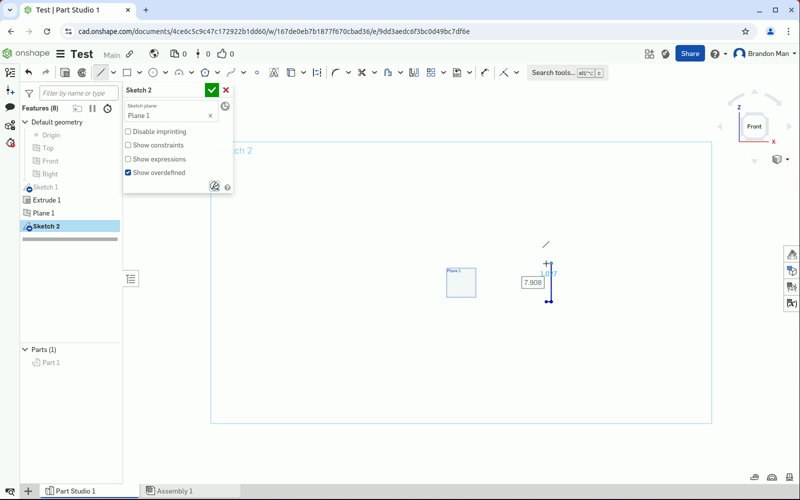
scroll(6)
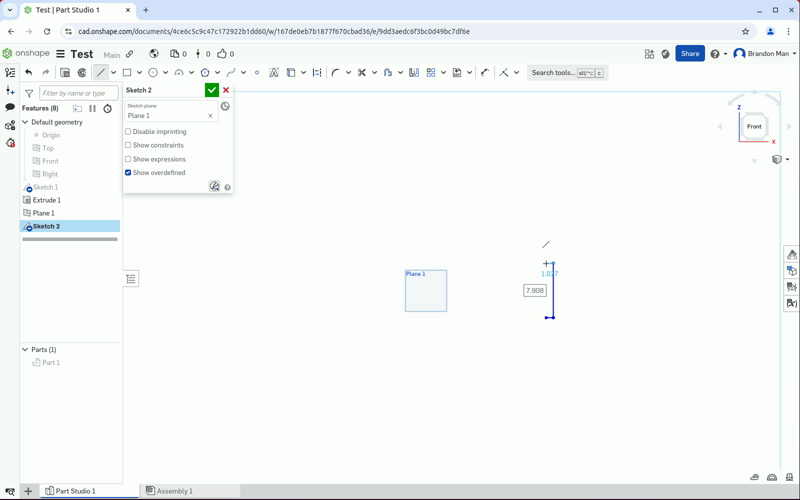
scroll(6)
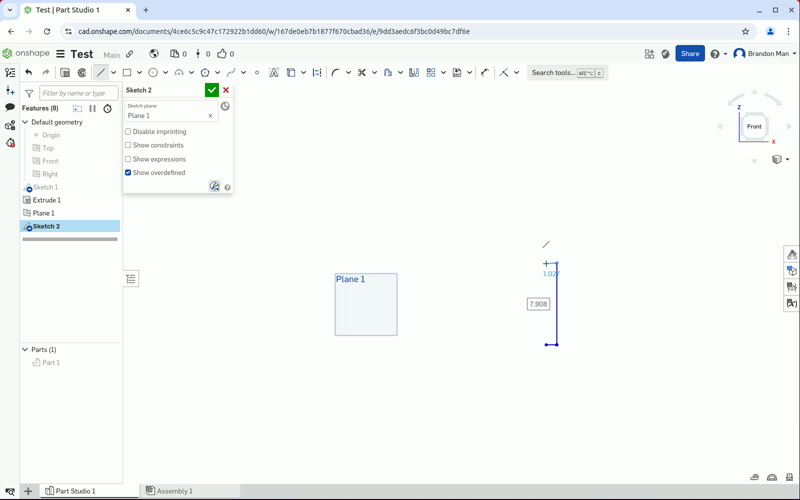
scroll(6)
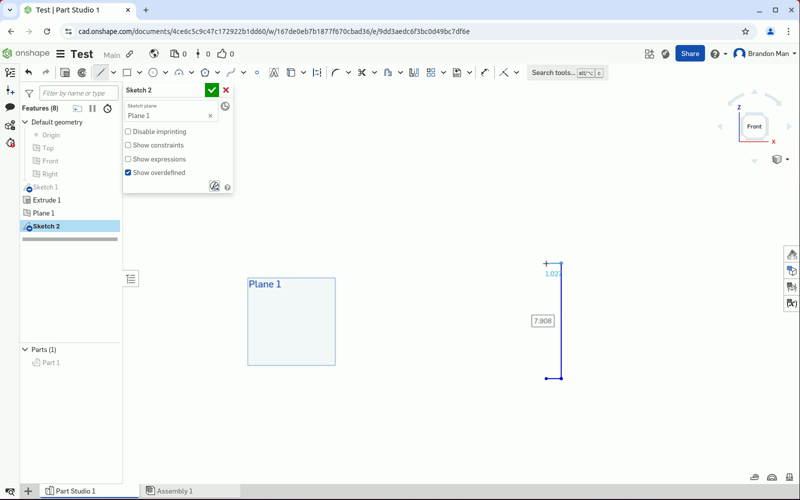
scroll(6)
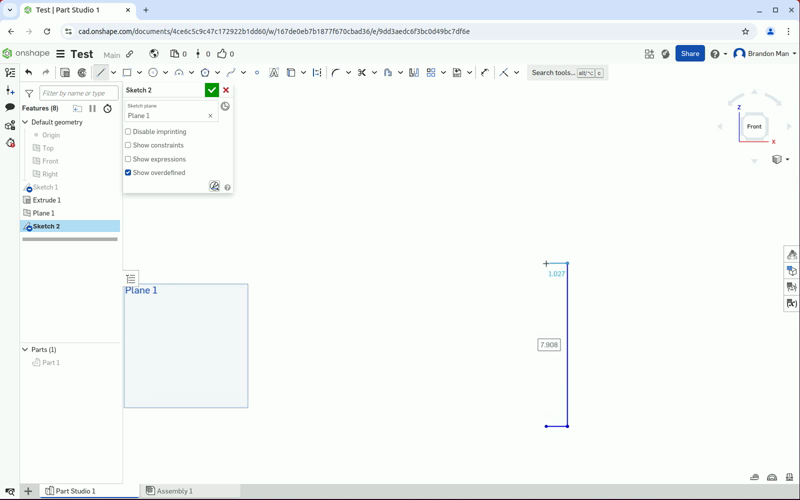
scroll(6)
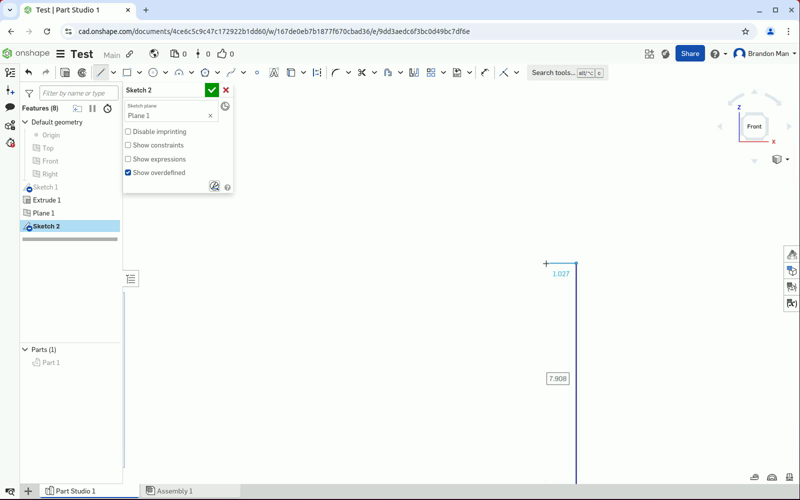
scroll(6)
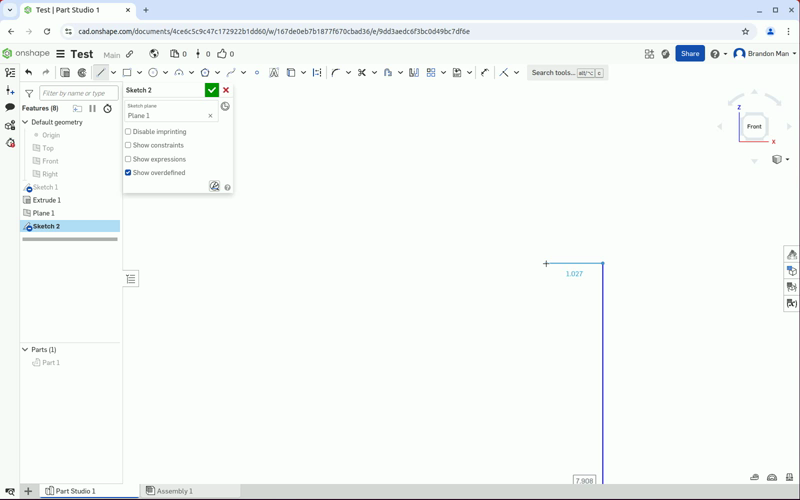
click(546, 263)
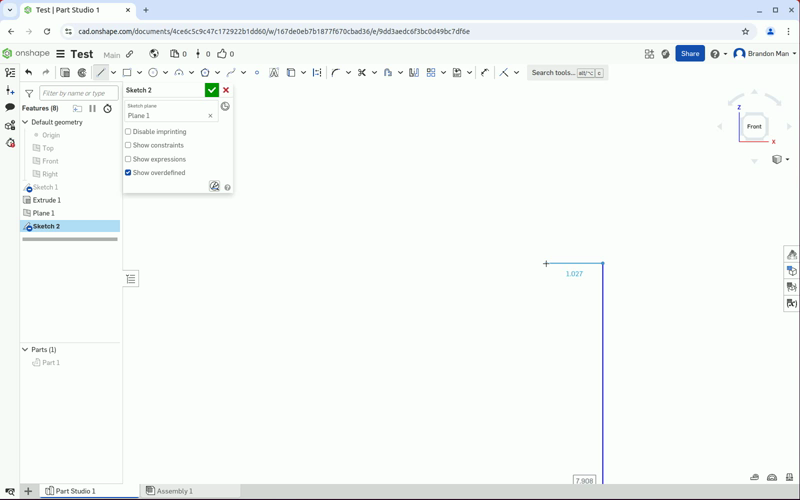
scroll(-6)
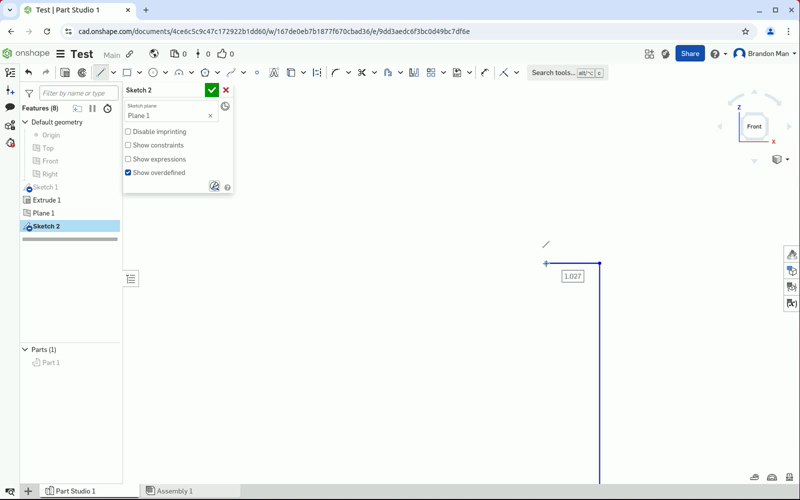
scroll(-6)
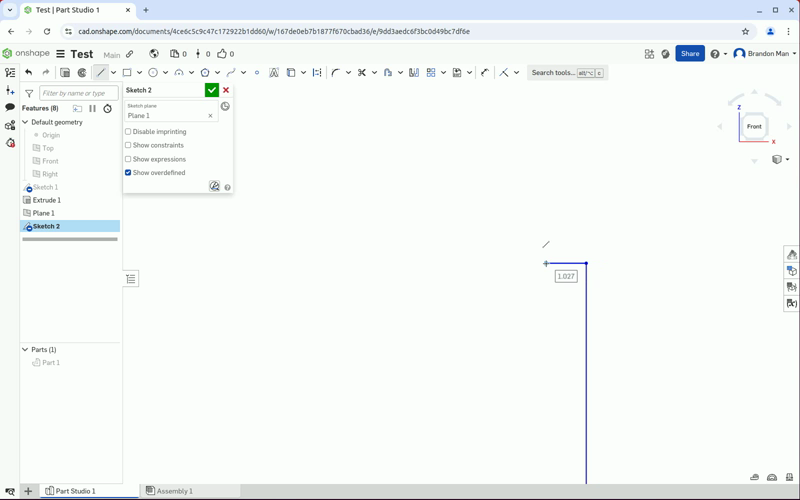
scroll(-6)
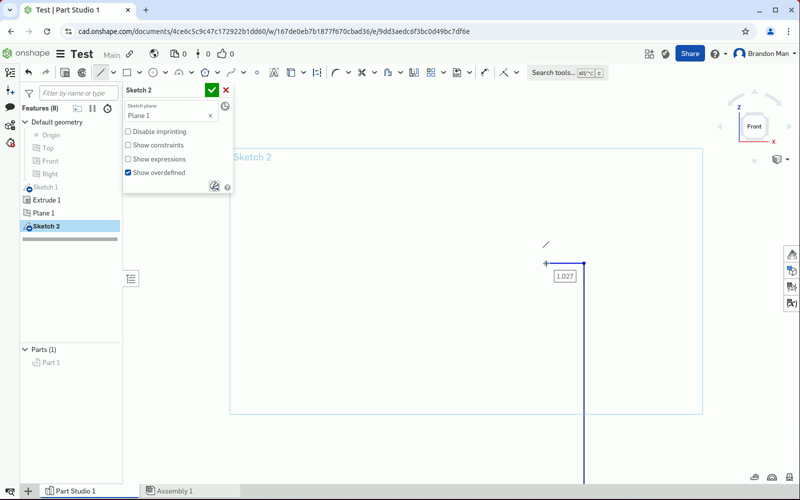
scroll(-6)
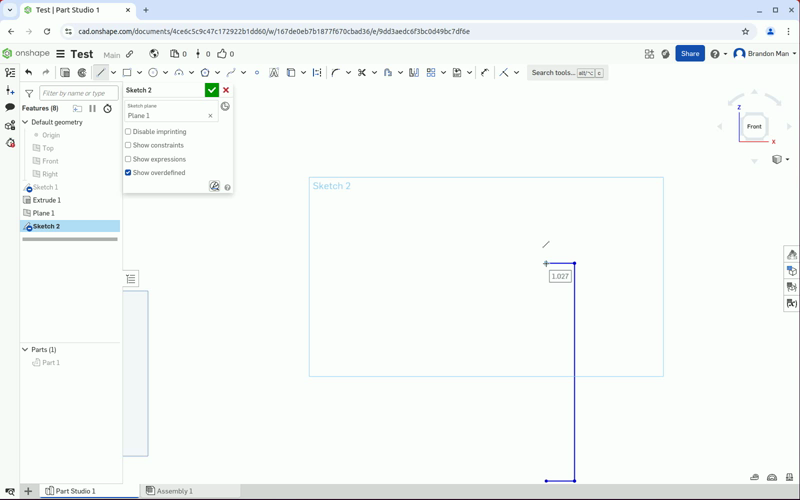
scroll(-6)
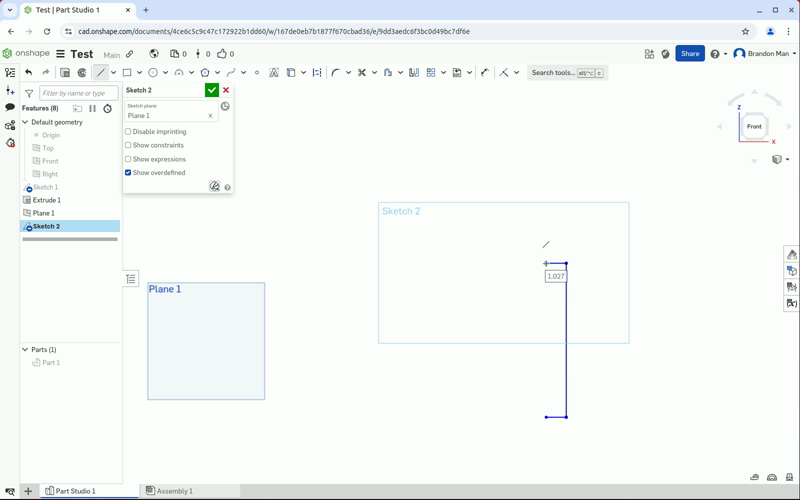
scroll(-6)
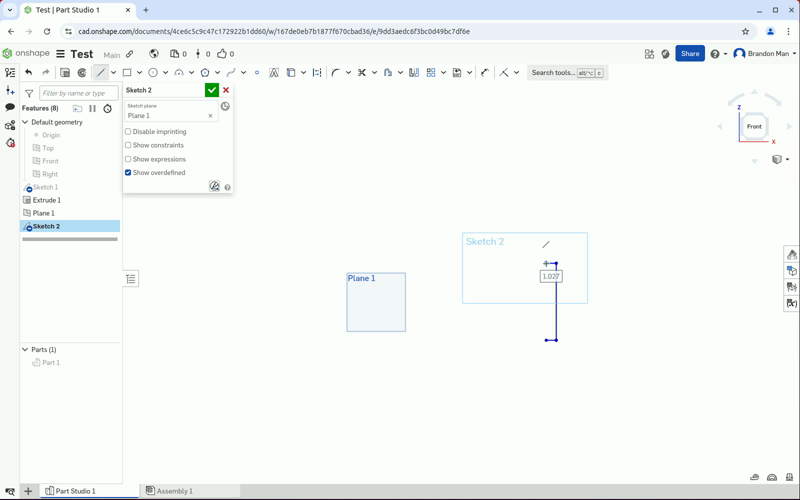
scroll(-6)
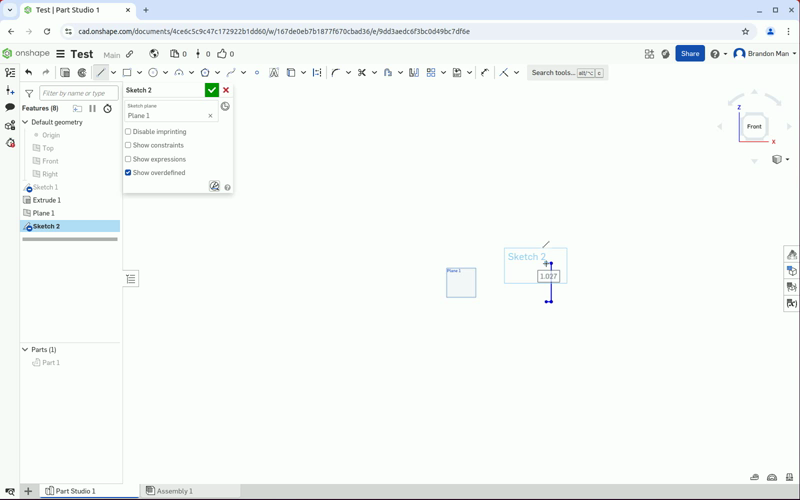
key_up(shift)
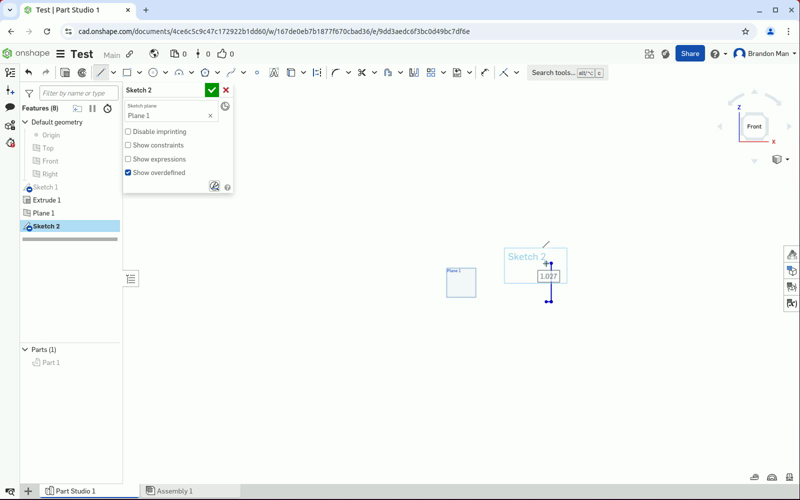
mouse_move(576, 263)
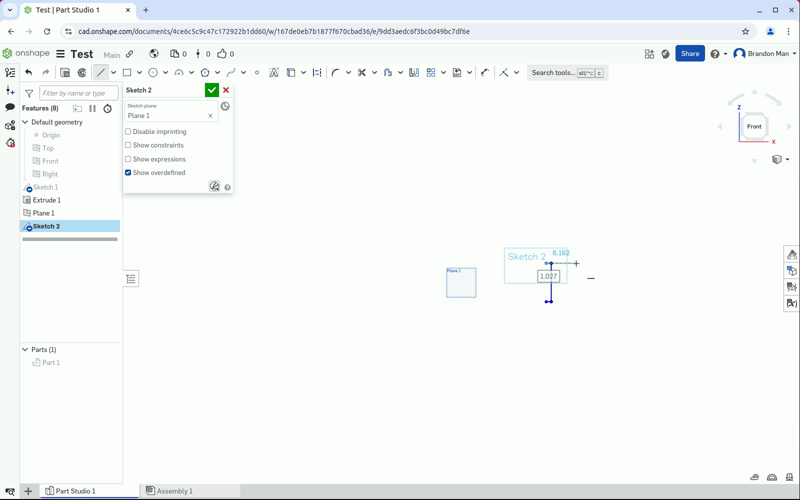
key_down(shift)
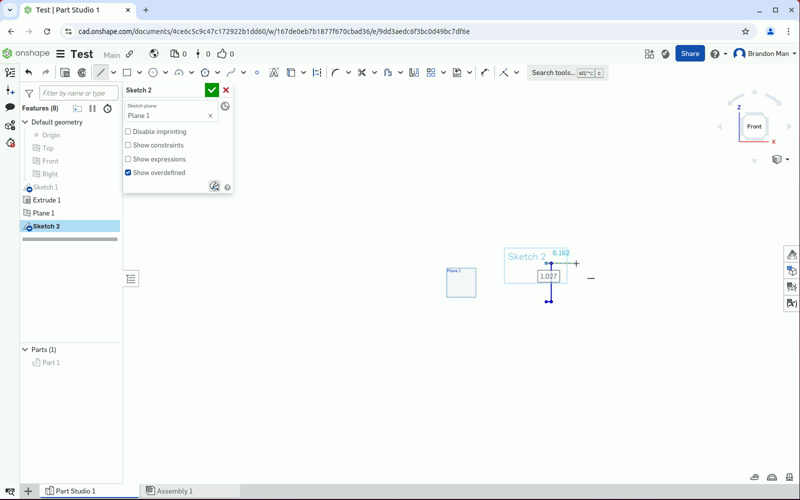
mouse_move(546, 301)
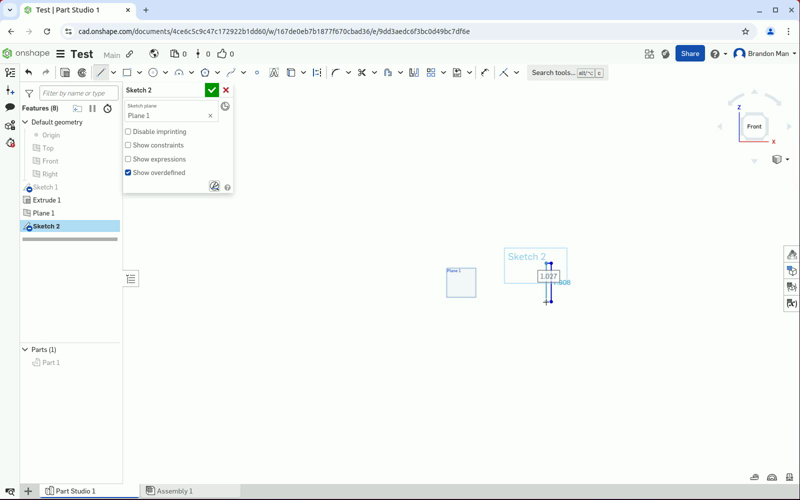
key_up(shift)
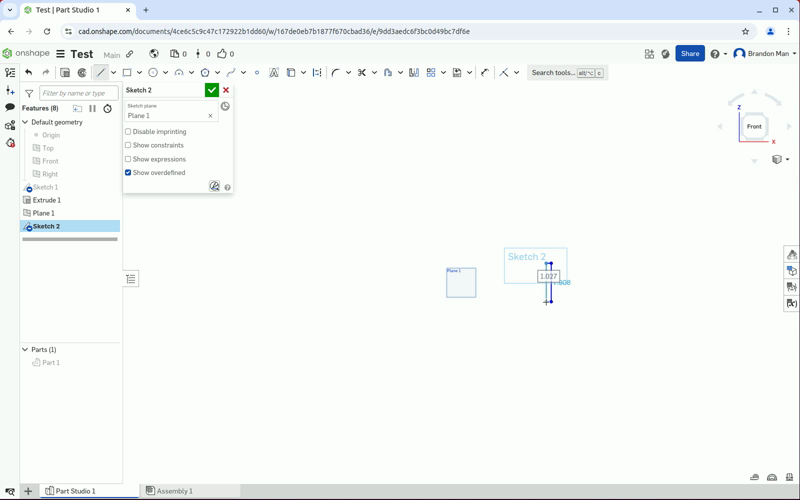
click(546, 301)
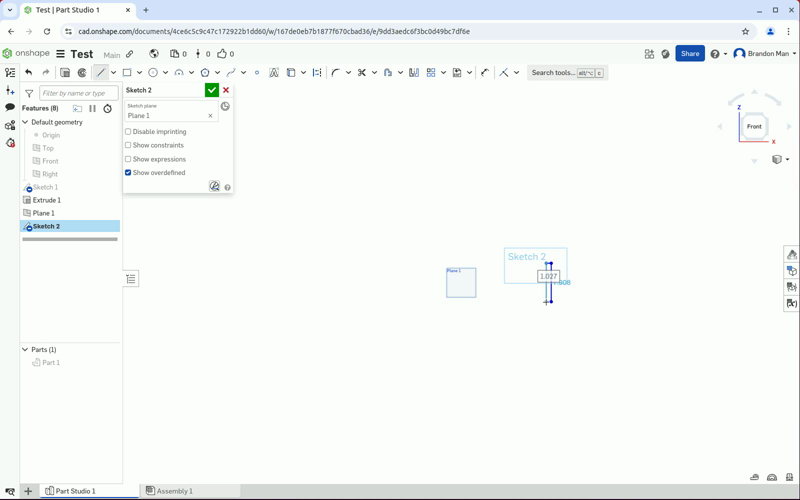
key(esc)
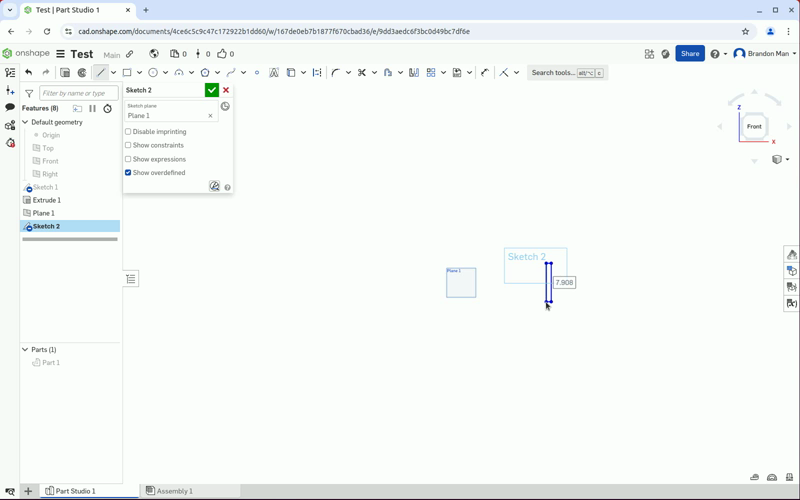
mouse_move(548, 273)
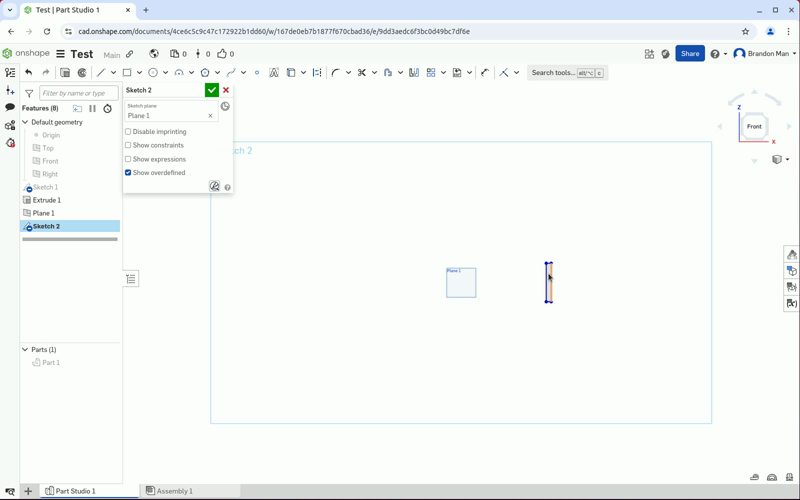
scroll(6)
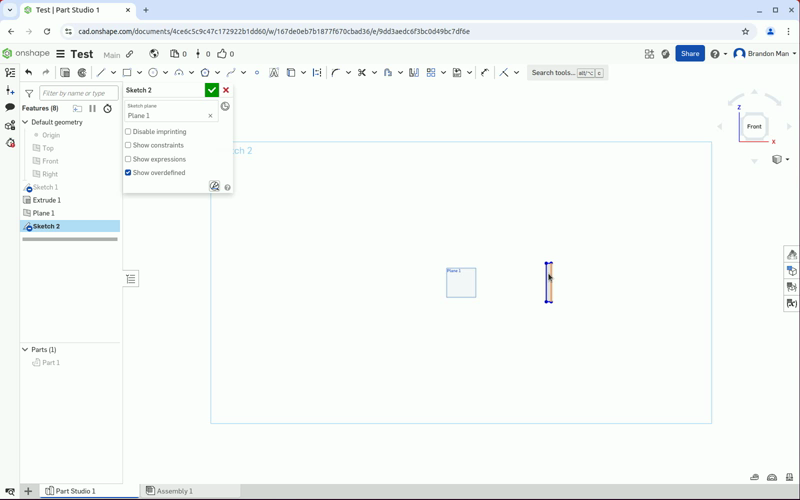
scroll(6)
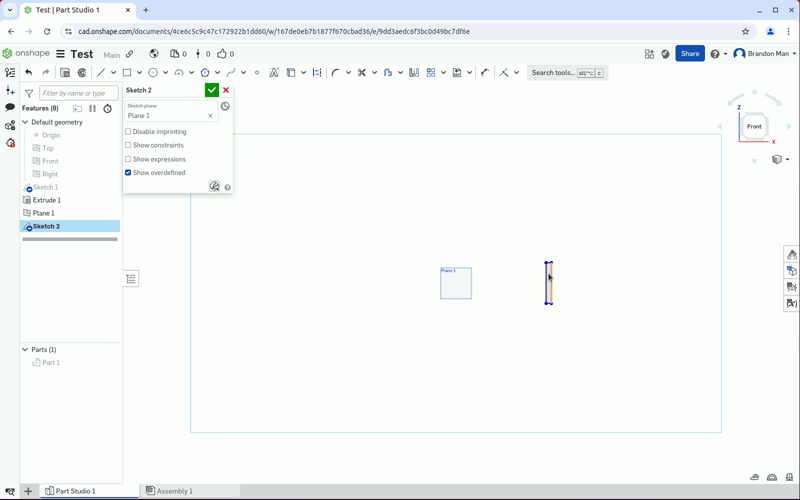
scroll(6)
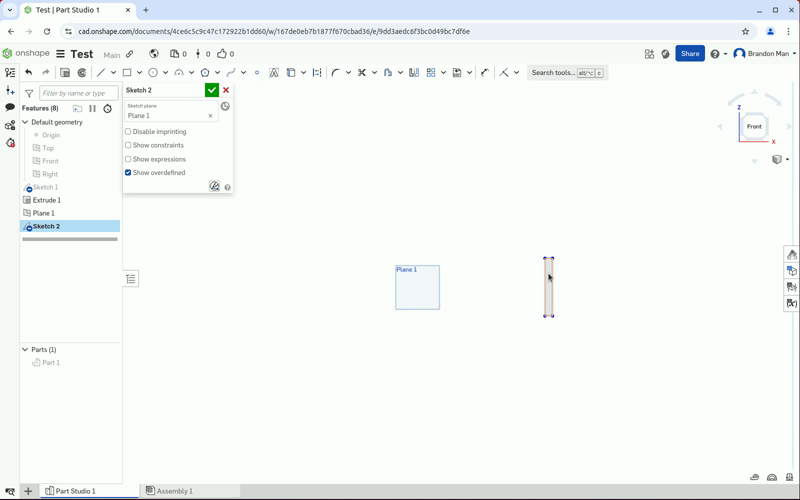
scroll(6)
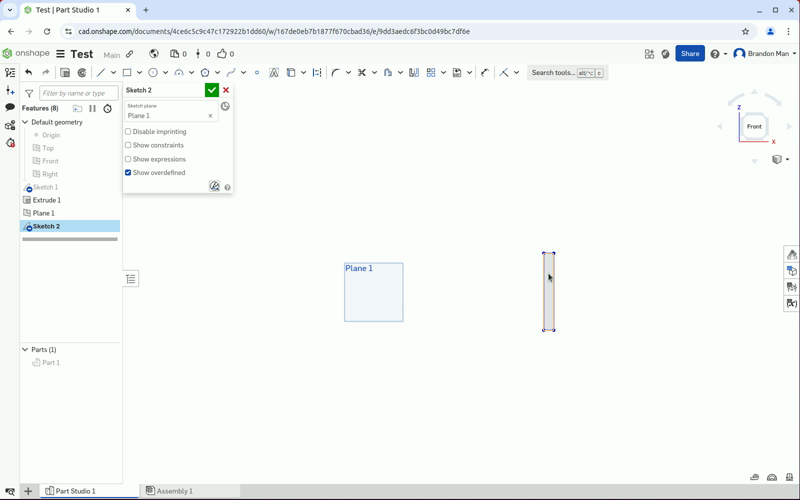
scroll(6)
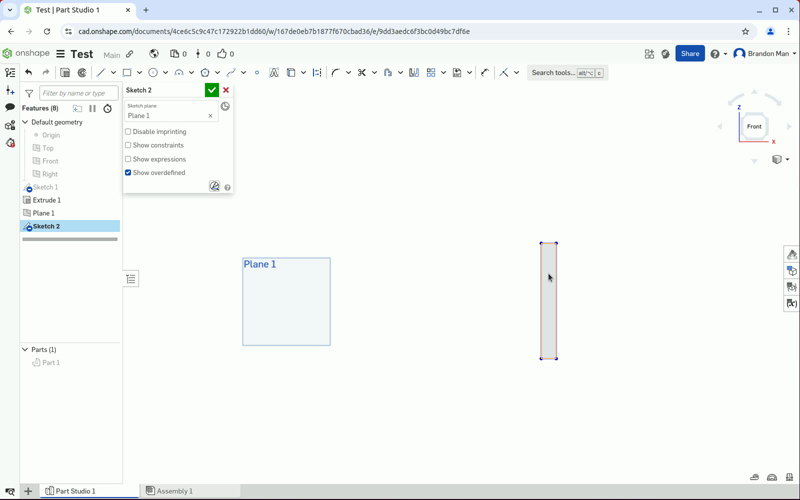
scroll(6)
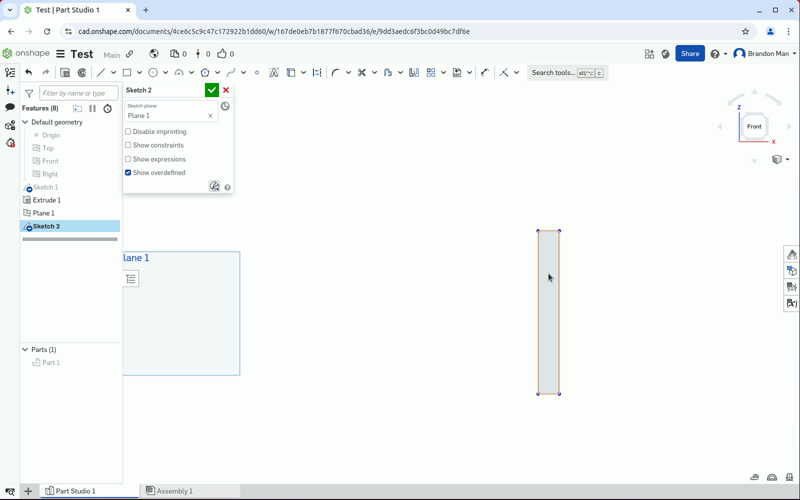
scroll(6)
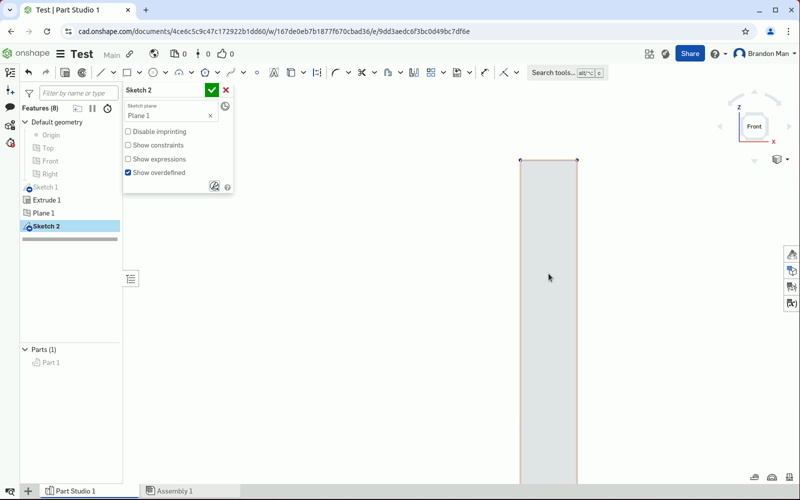
click(548, 273)
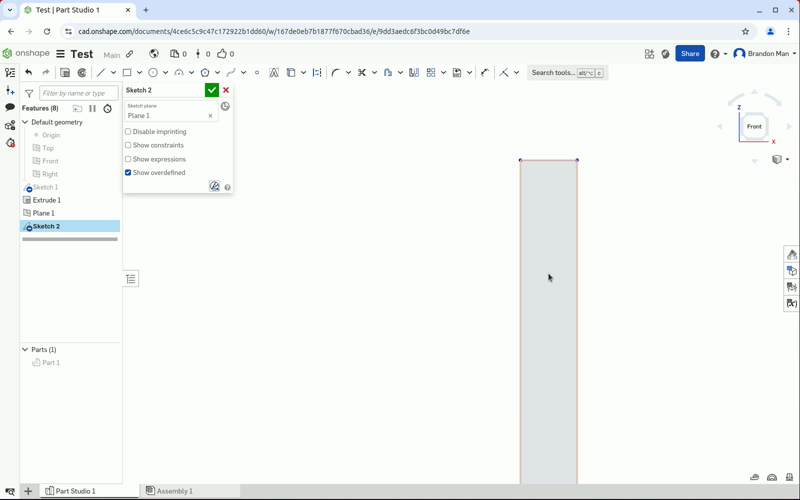
scroll(-6)
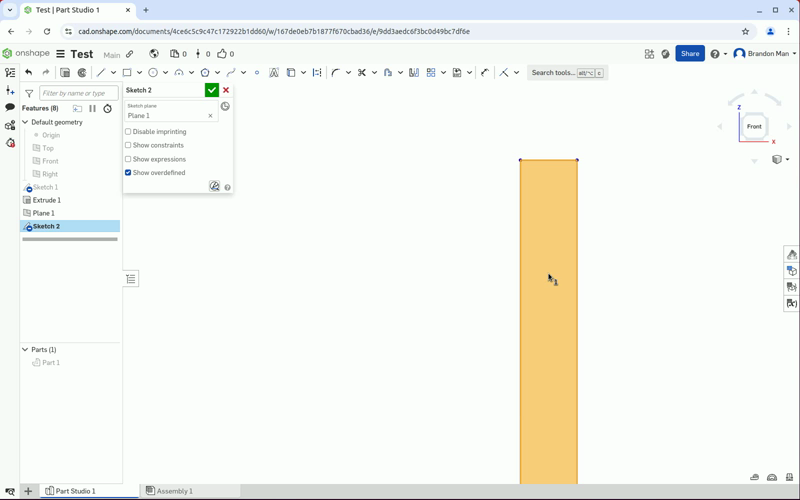
scroll(-6)
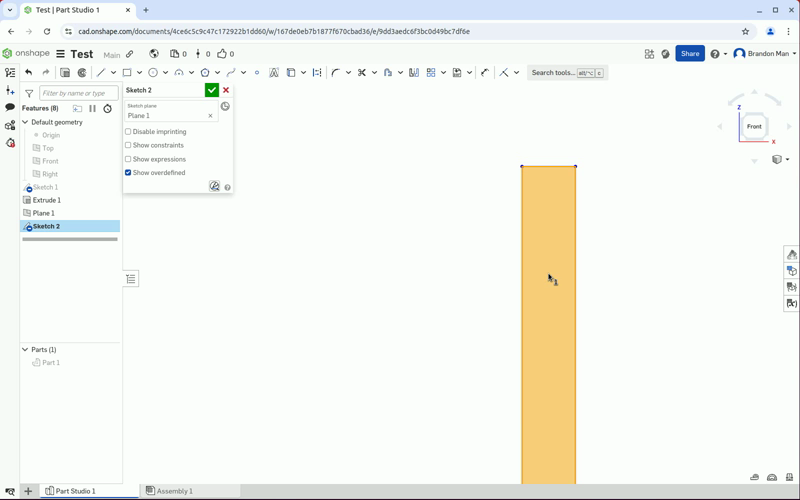
scroll(-6)
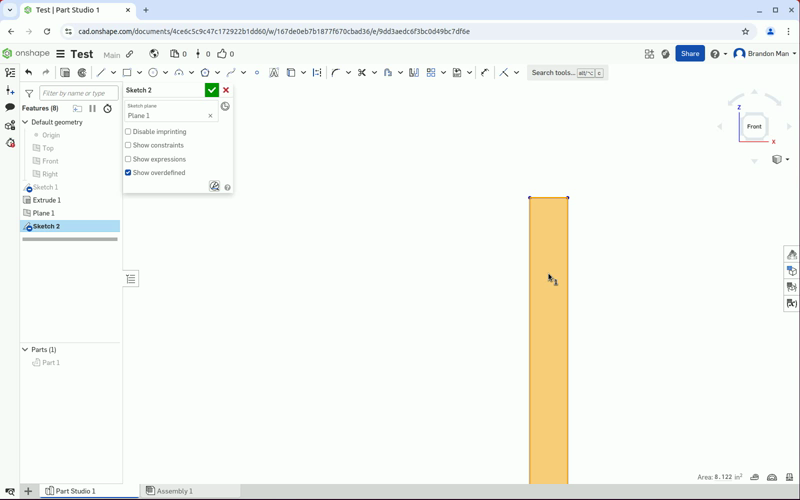
scroll(-6)
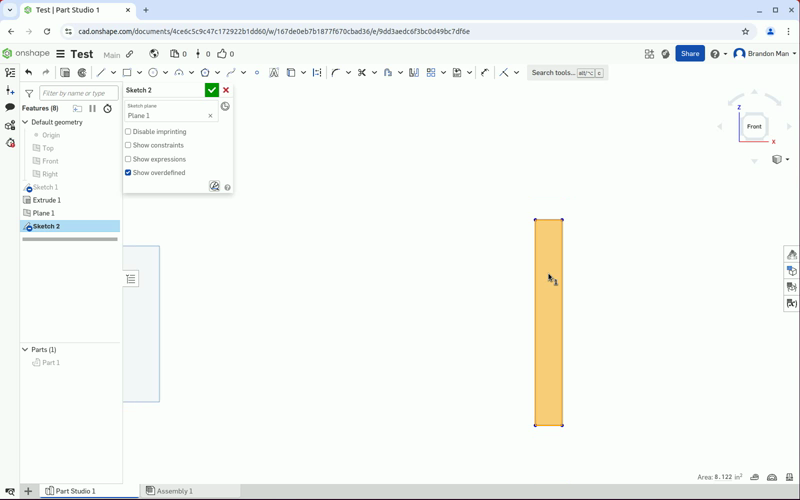
scroll(-6)
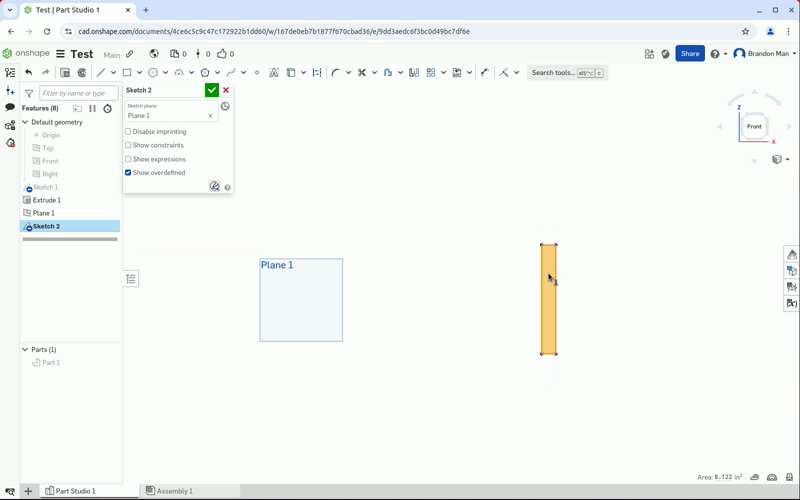
scroll(-6)
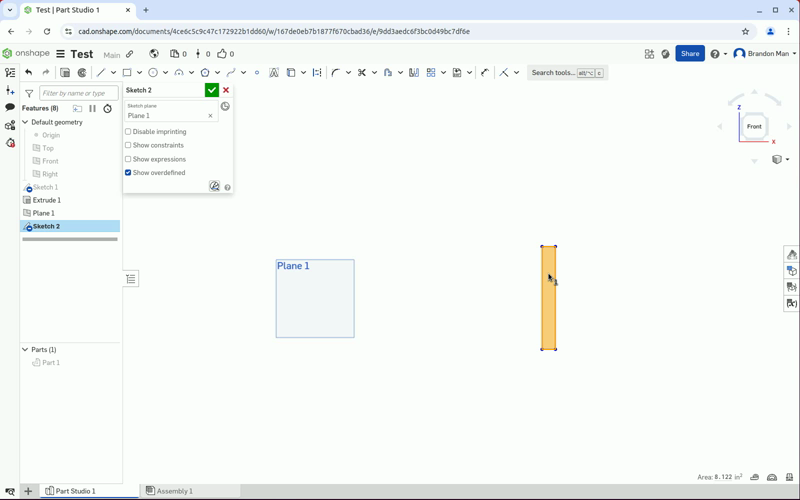
scroll(-6)
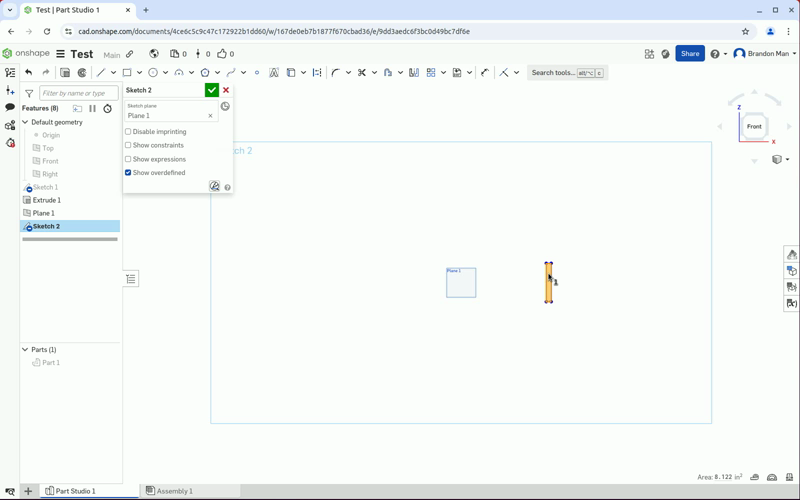
mouse_move(73, 352)
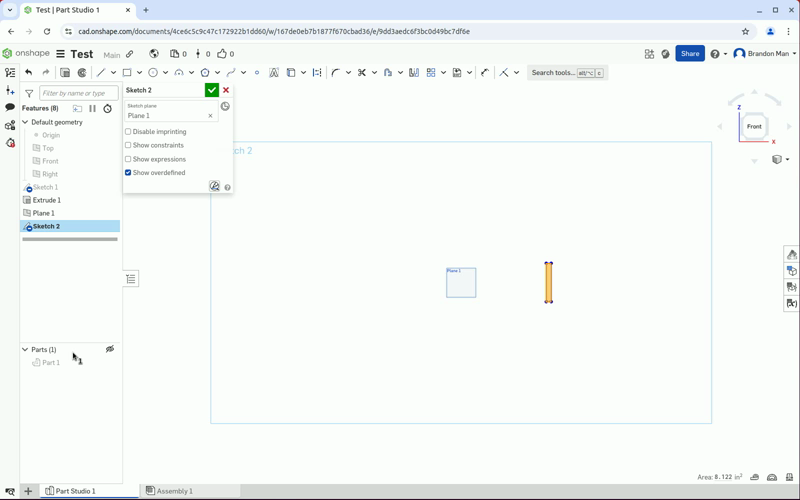
key(shift+y)
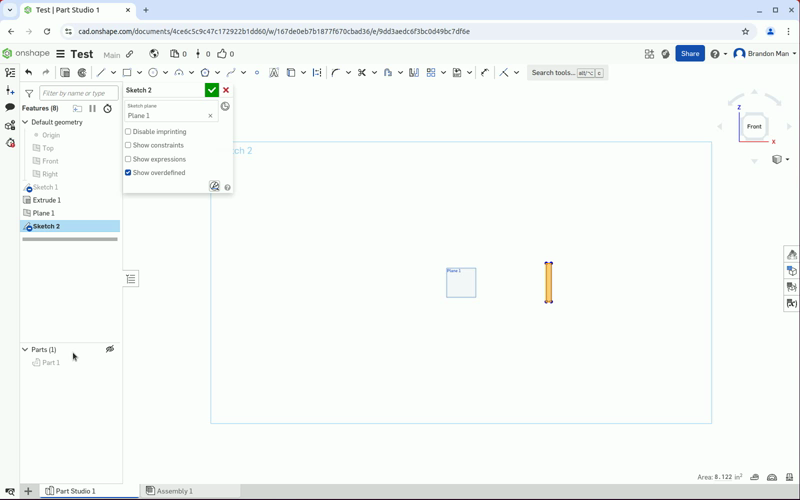
key(shift+e)
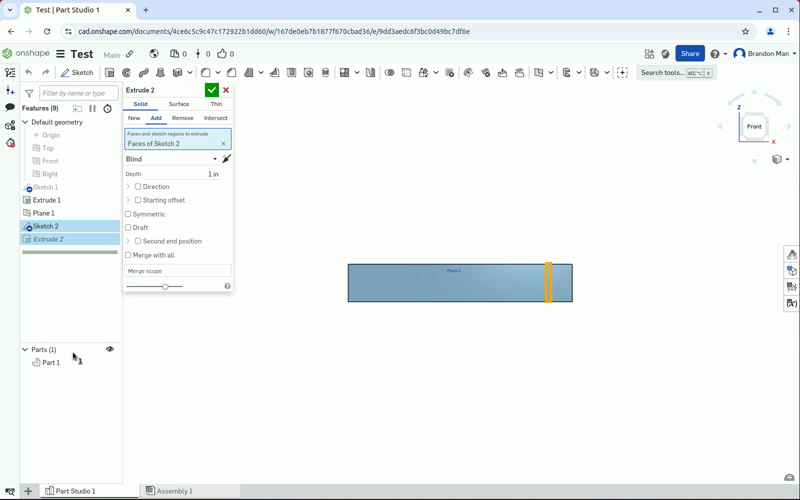
mouse_move(143, 106)
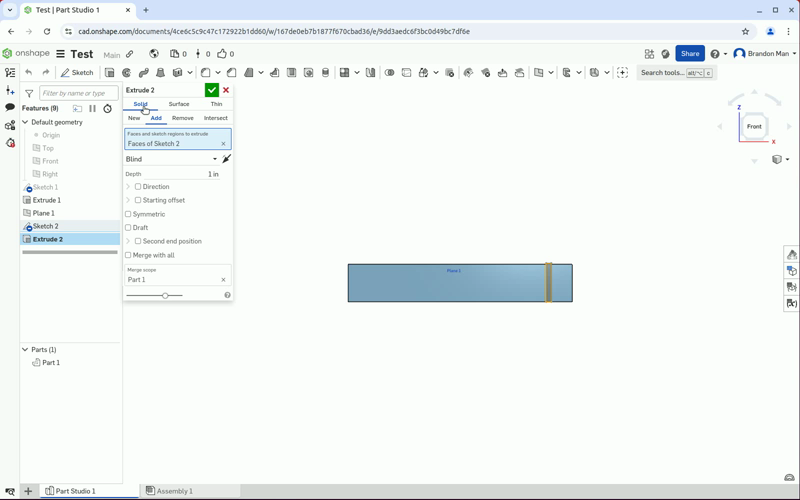
click(143, 106)
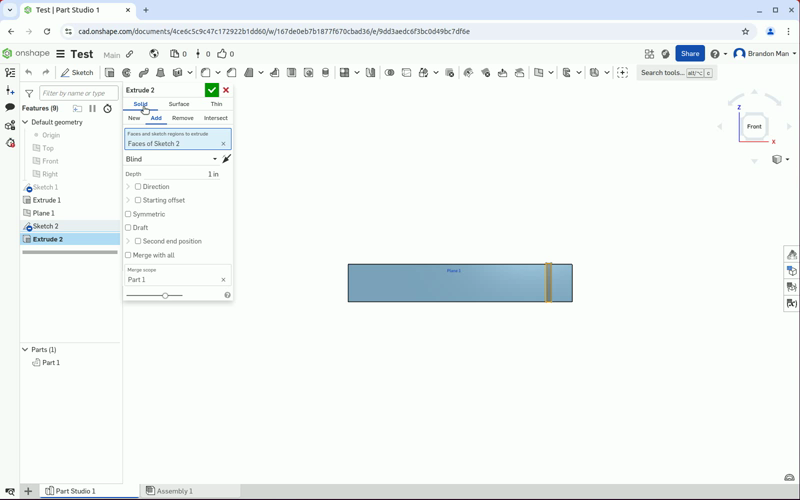
mouse_move(186, 120)
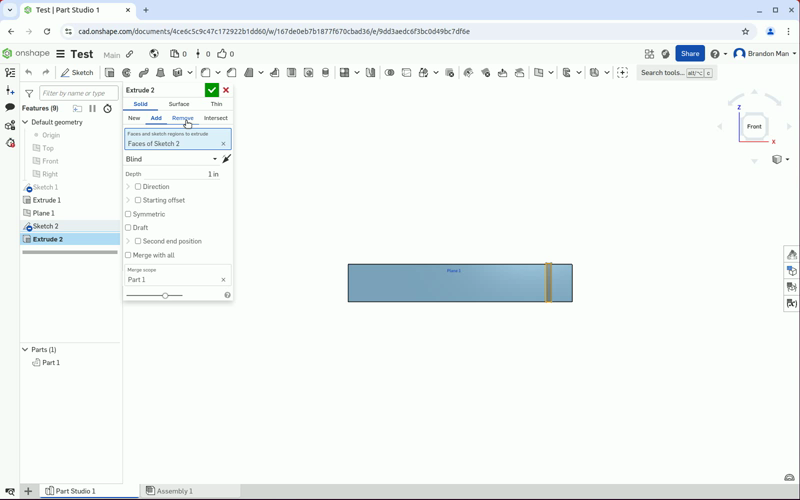
click(186, 120)
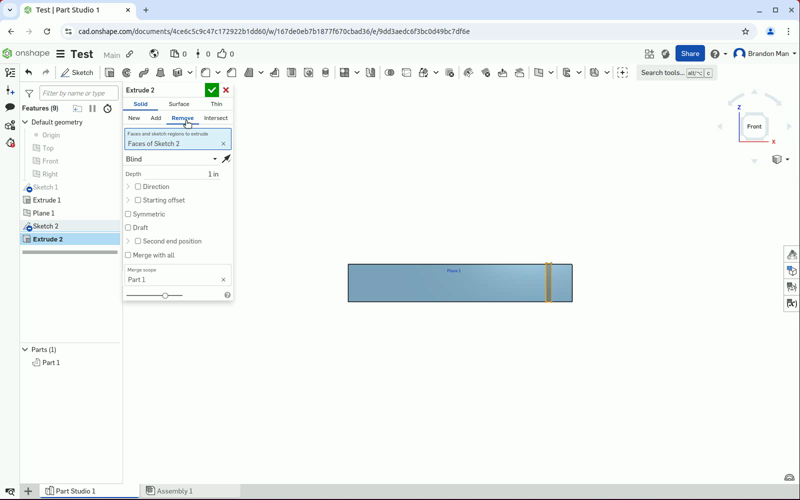
key(tab, 4)
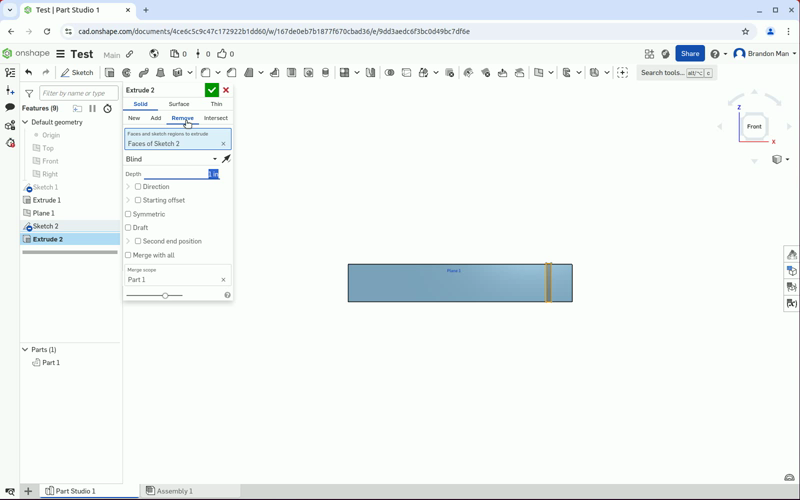
text(0.241)
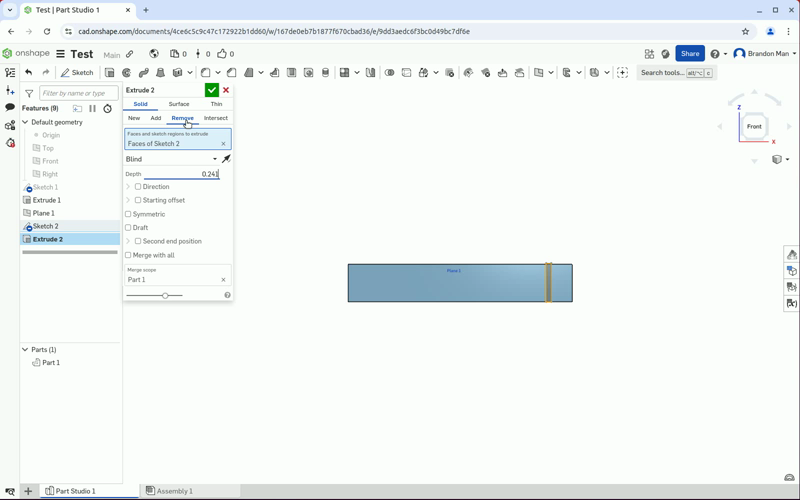
key(tab, 6)
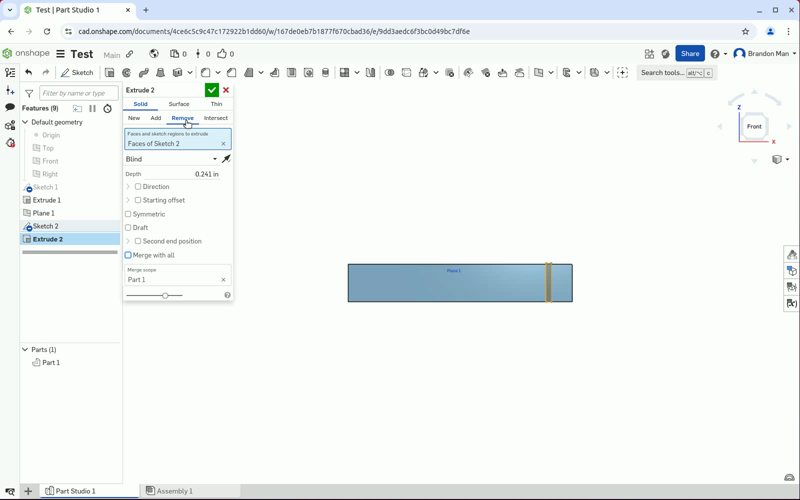
key(space)
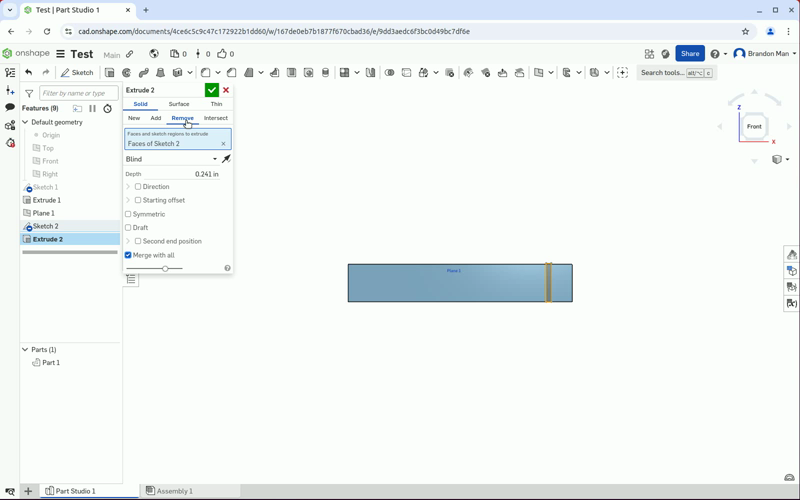
key(enter)
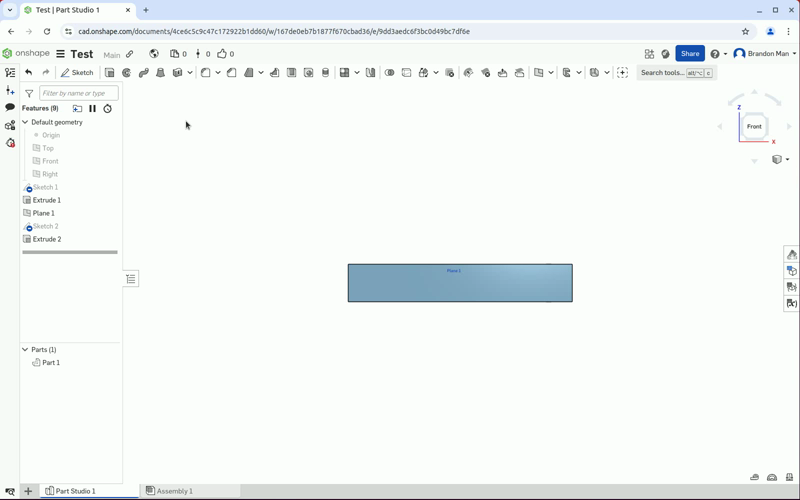
key(shift+h)
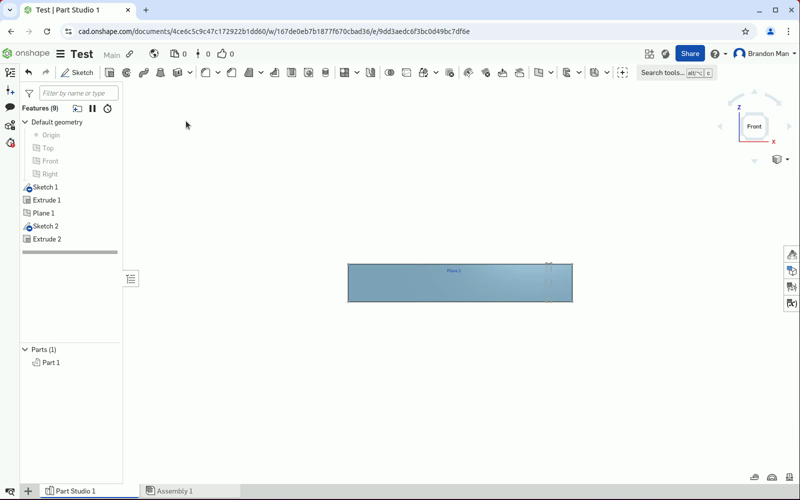
key(shift+h)
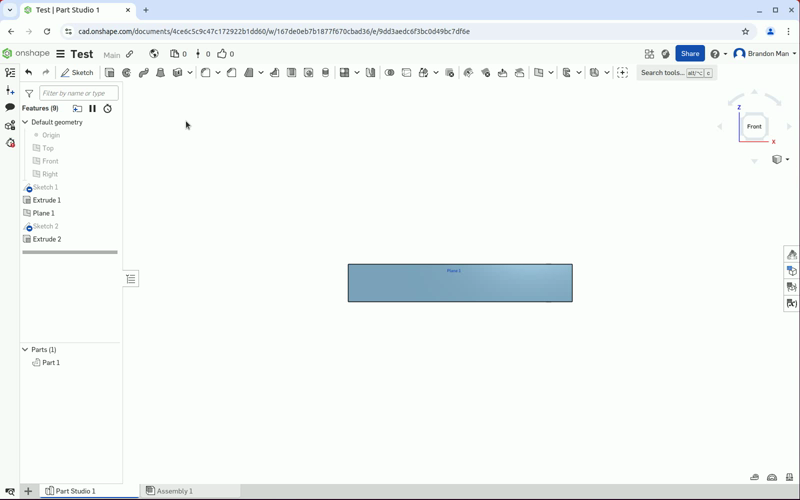
mouse_move(73, 189)
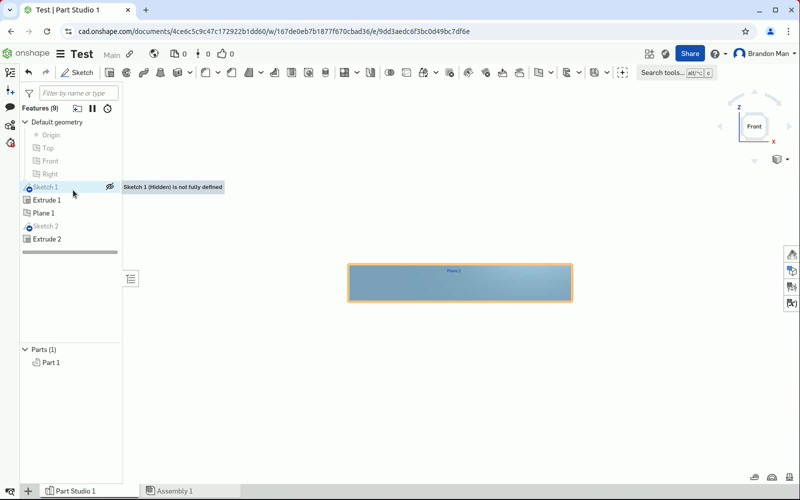
click(73, 189)
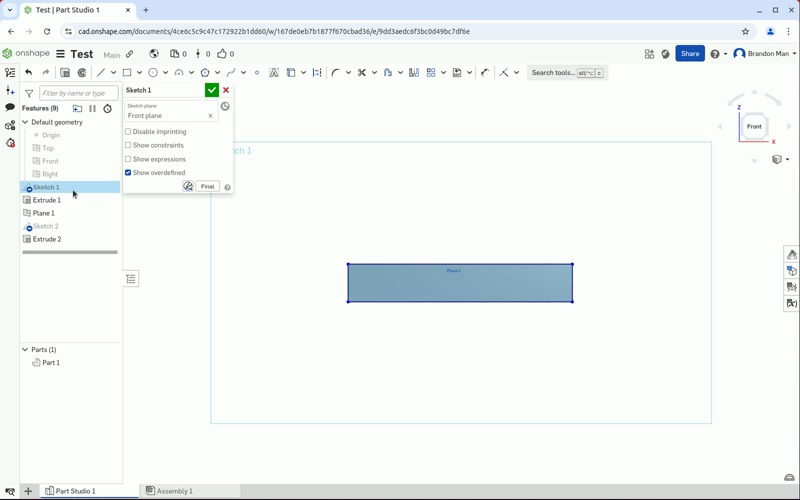
mouse_move(229, 92)
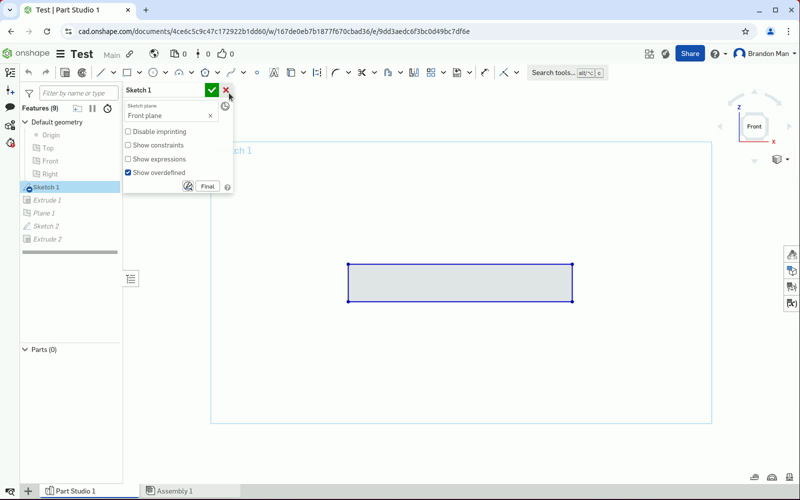
click(229, 92)
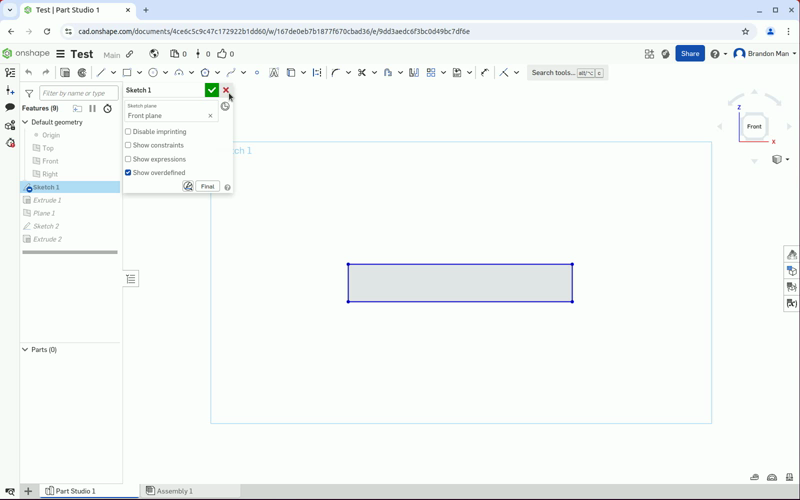
key(shift+s)
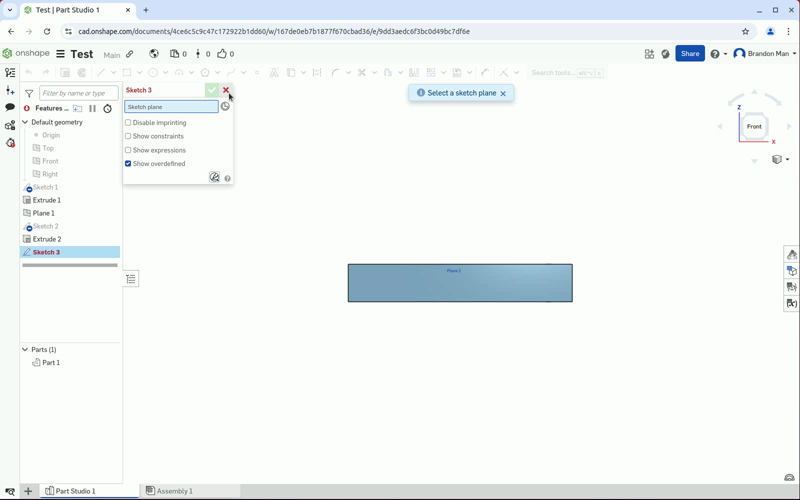
mouse_move(73, 215)
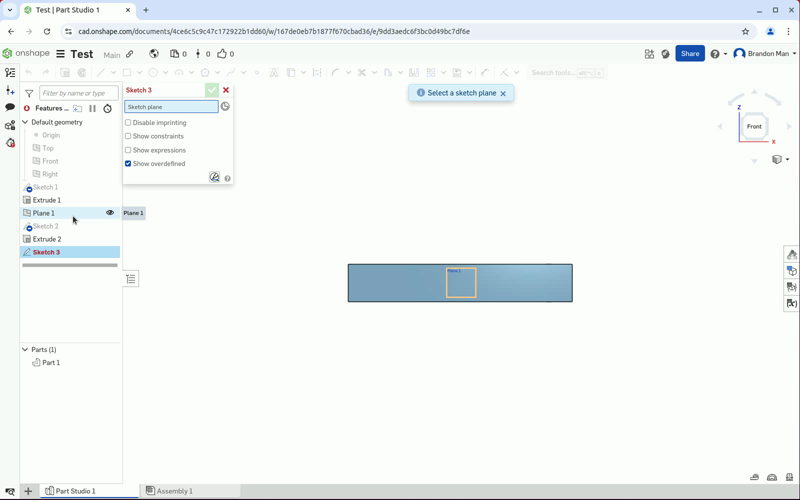
click(73, 215)
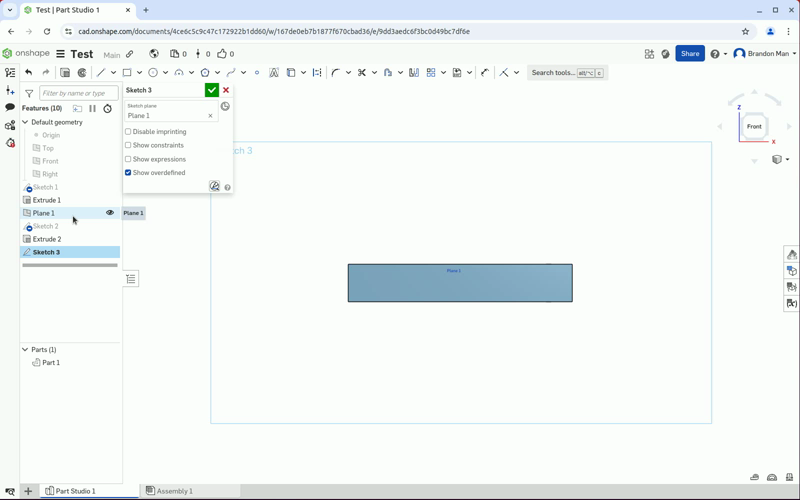
mouse_move(73, 352)
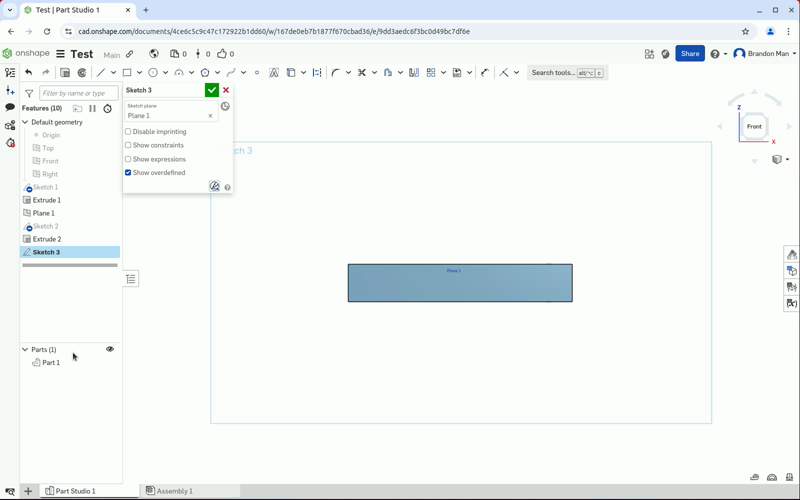
key(y)
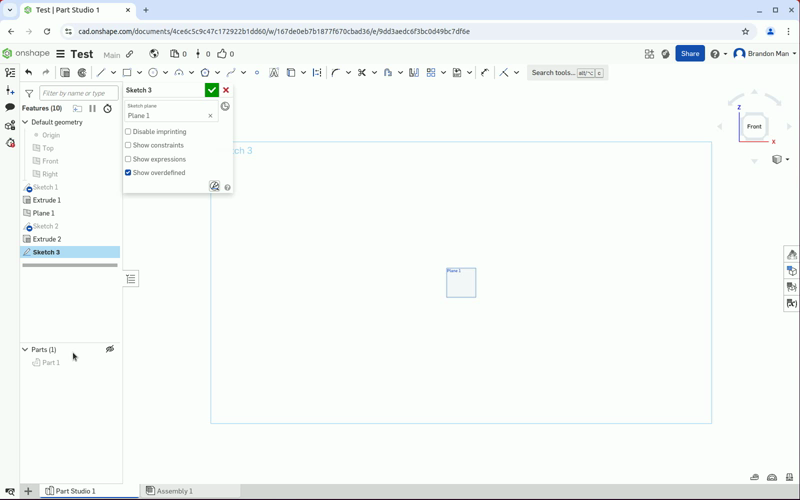
key(l)
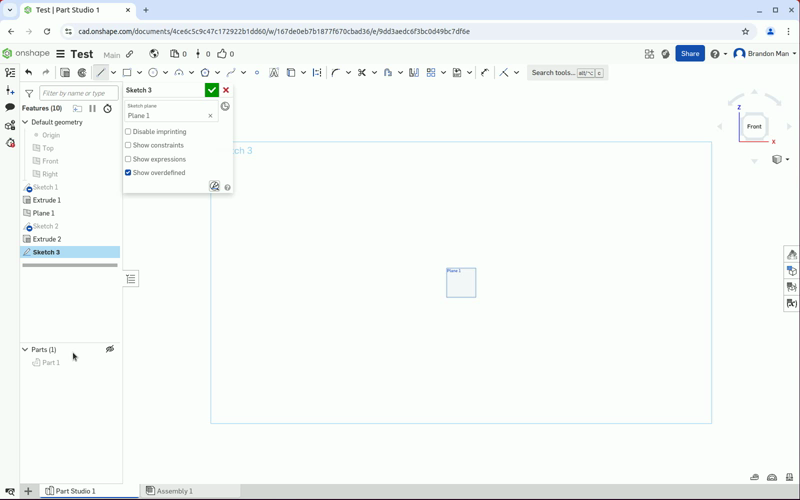
key_down(shift)
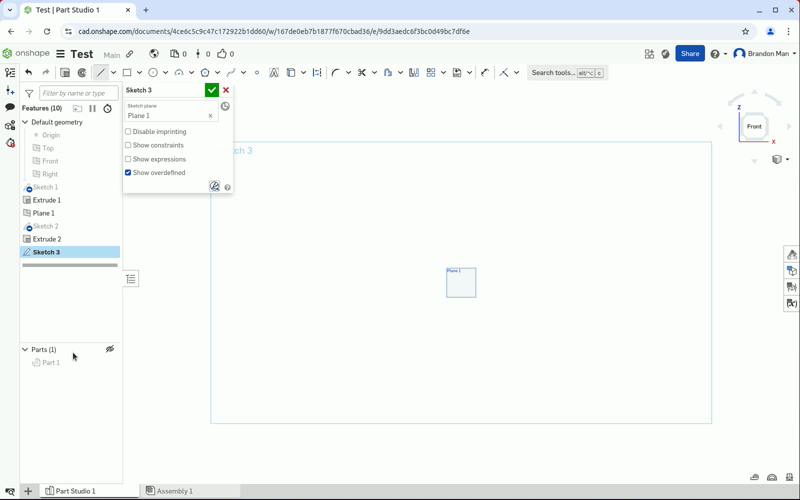
mouse_move(370, 301)
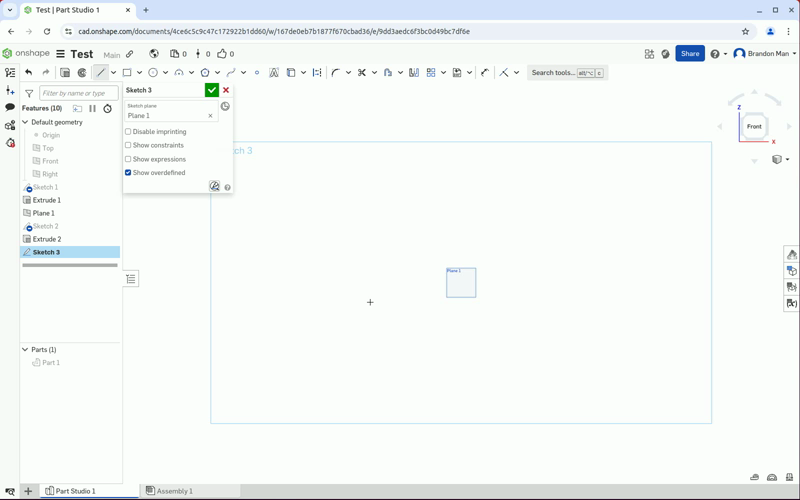
click(370, 301)
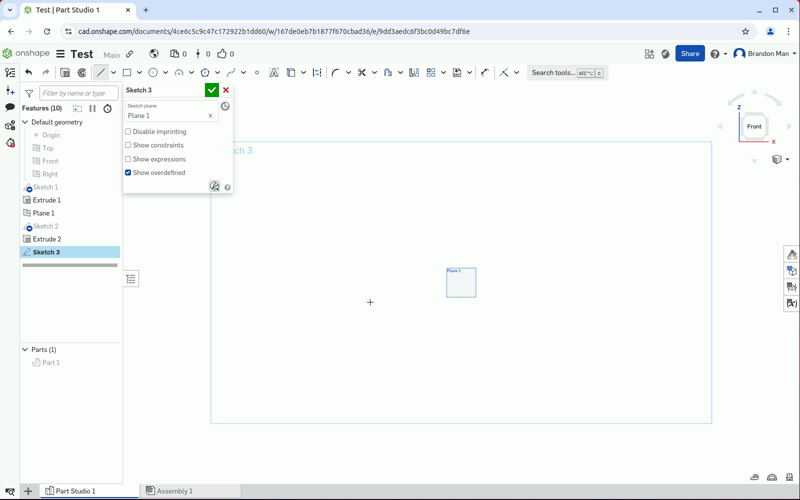
key_up(shift)
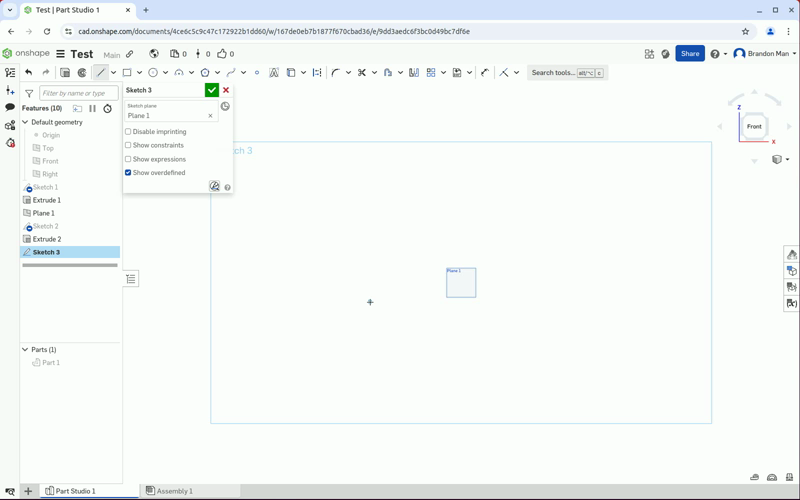
key_down(shift)
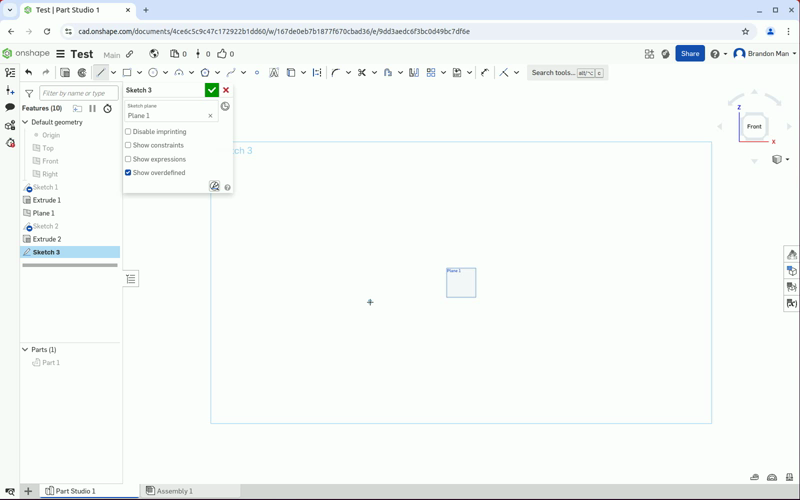
mouse_move(400, 301)
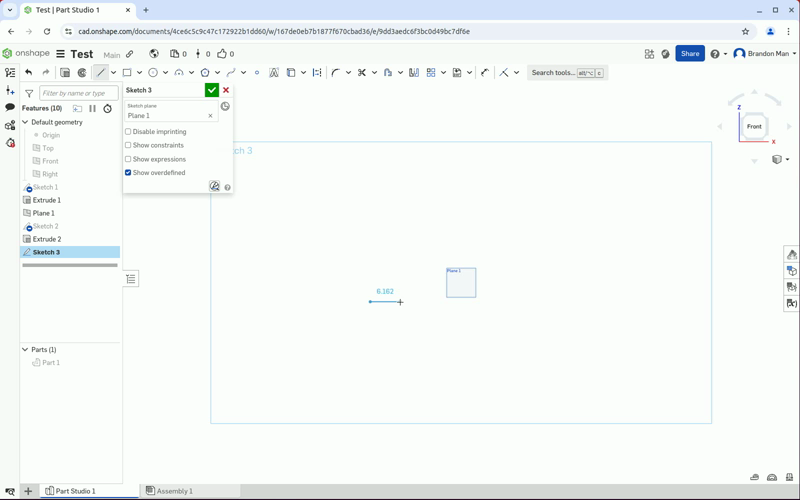
mouse_move(375, 301)
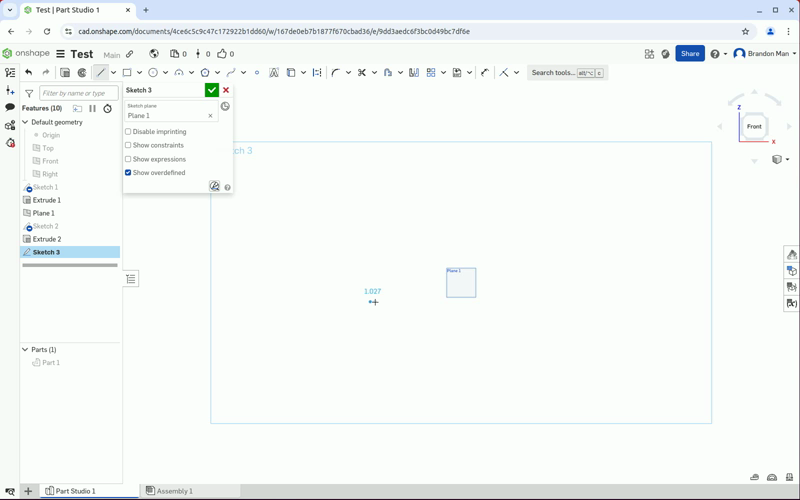
scroll(6)
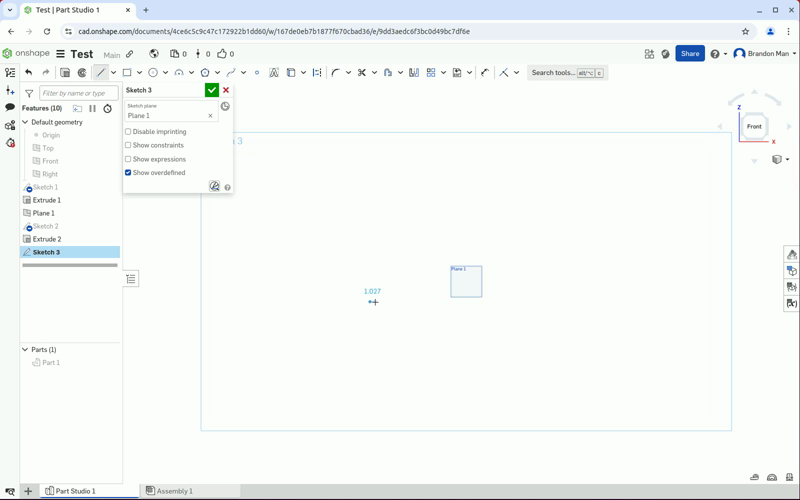
scroll(6)
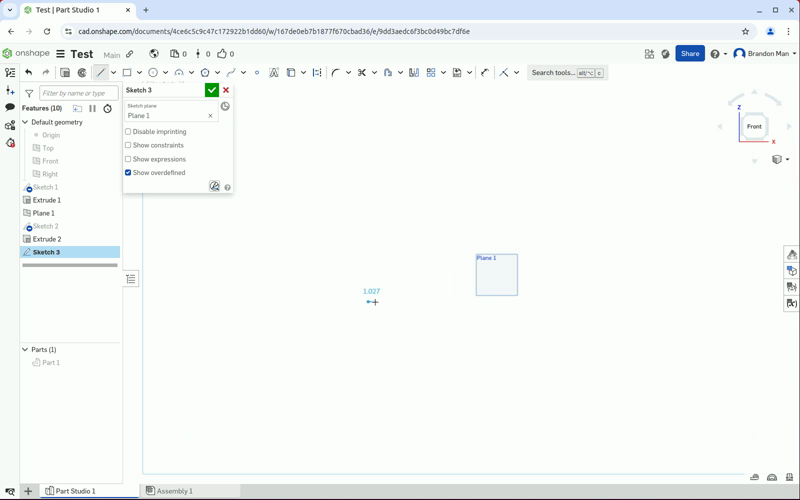
scroll(6)
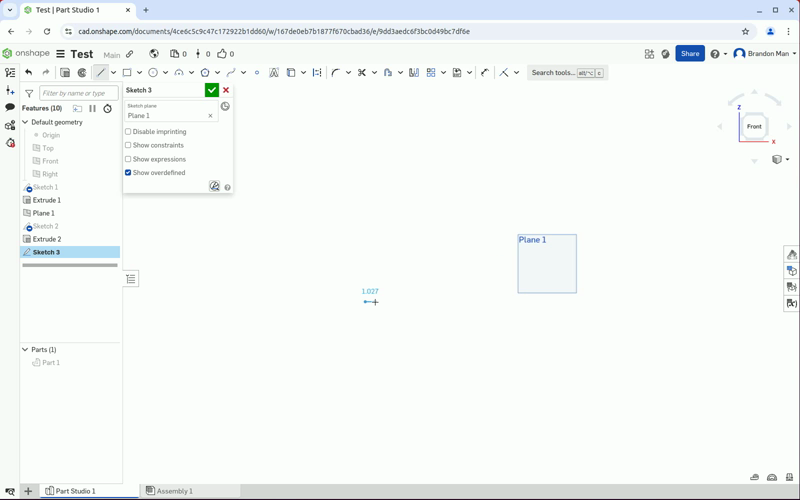
scroll(6)
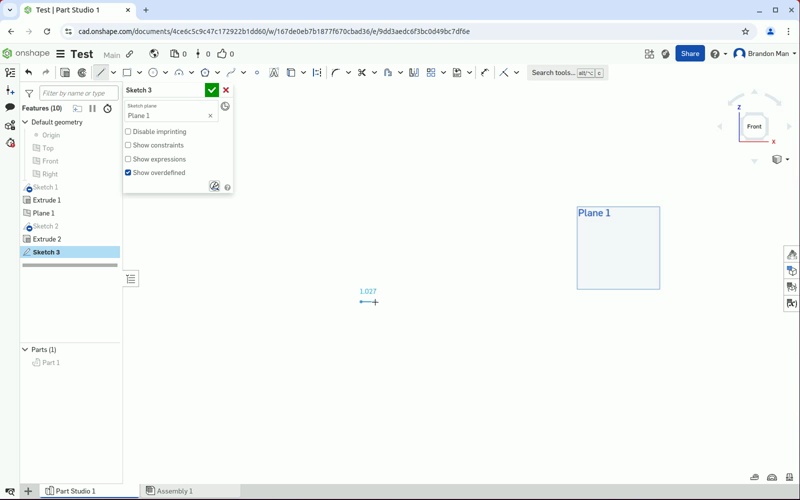
scroll(6)
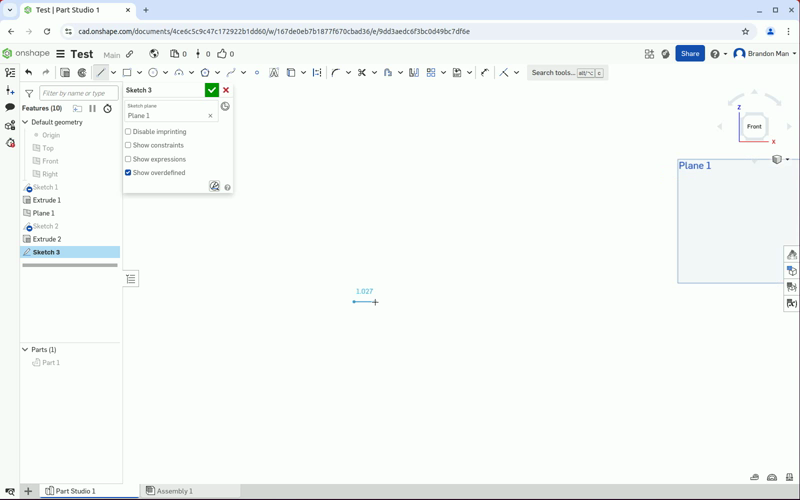
scroll(6)
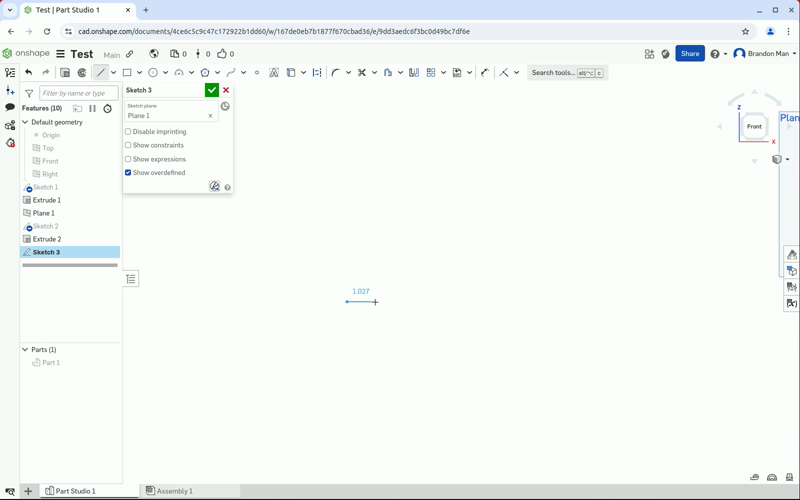
scroll(6)
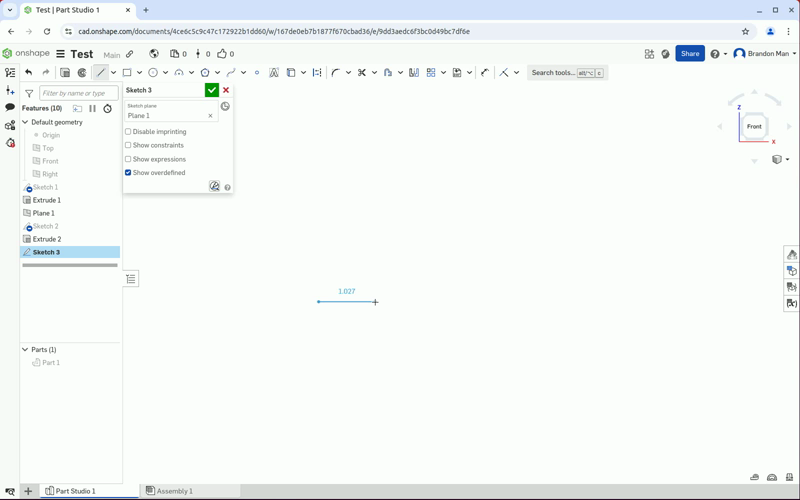
click(375, 301)
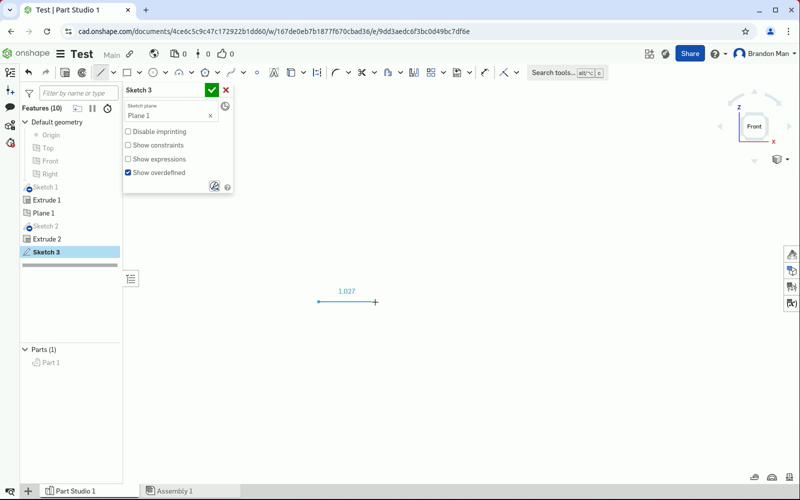
scroll(-6)
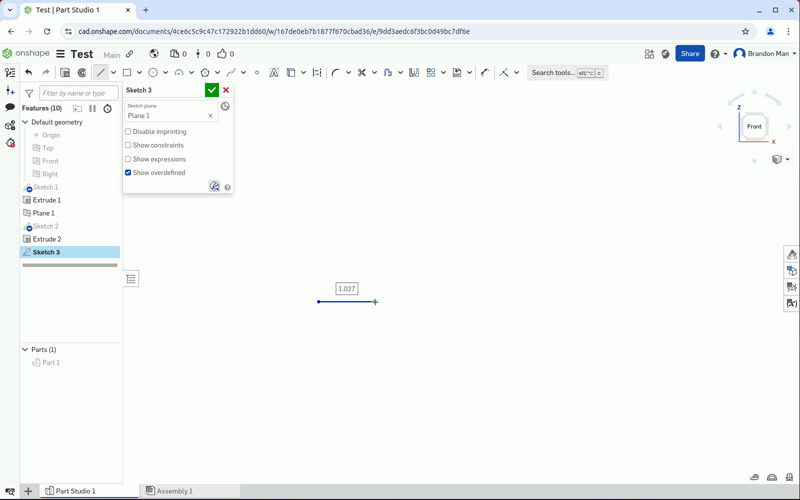
scroll(-6)
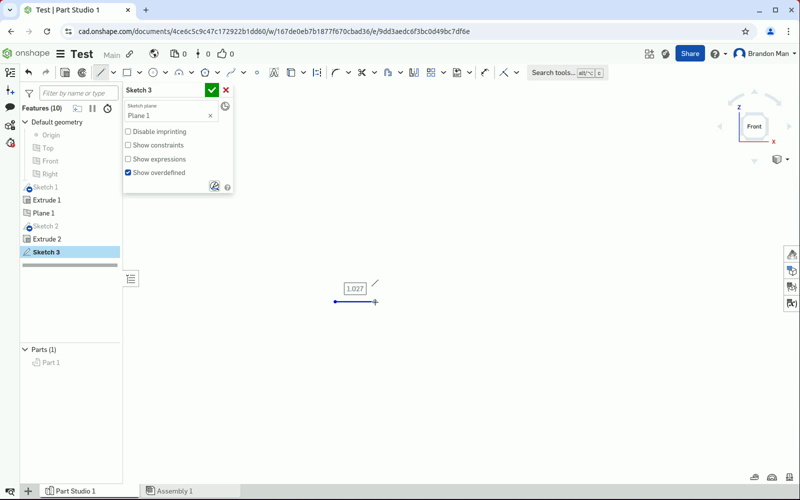
scroll(-6)
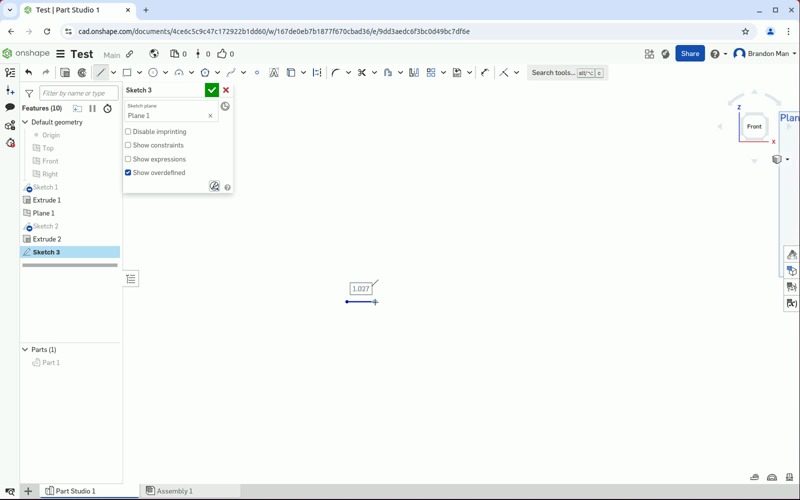
scroll(-6)
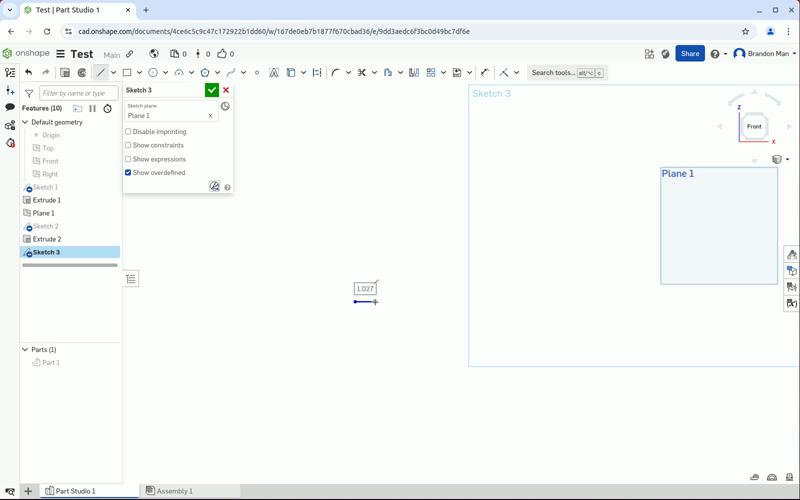
scroll(-6)
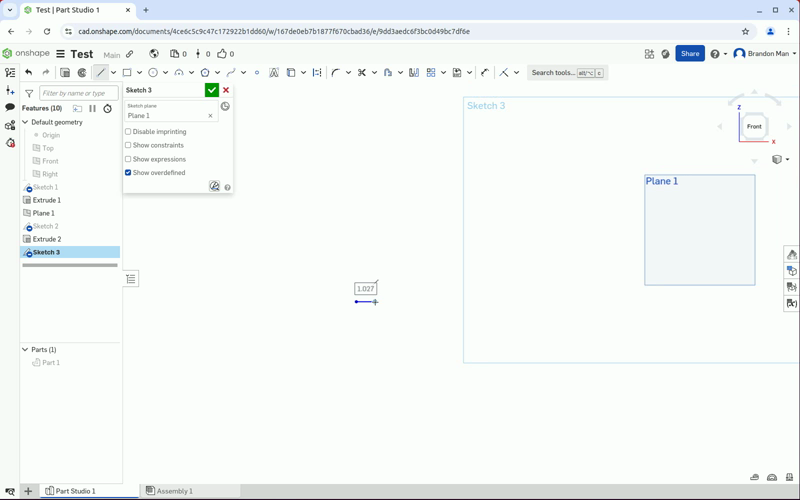
scroll(-6)
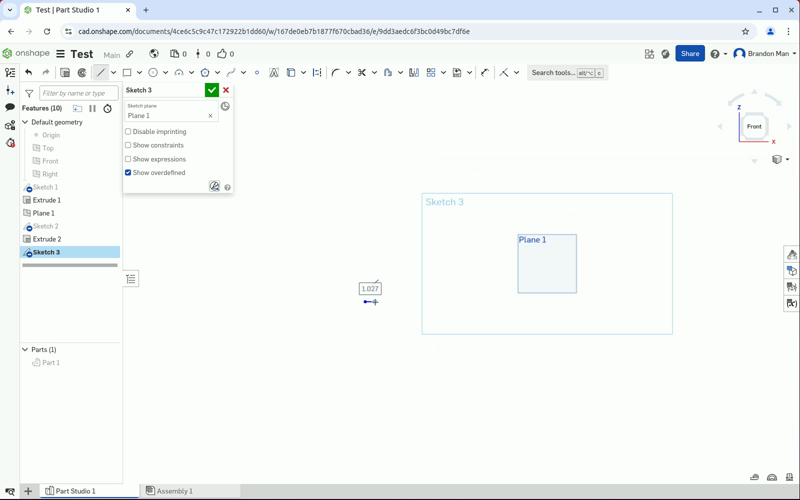
scroll(-6)
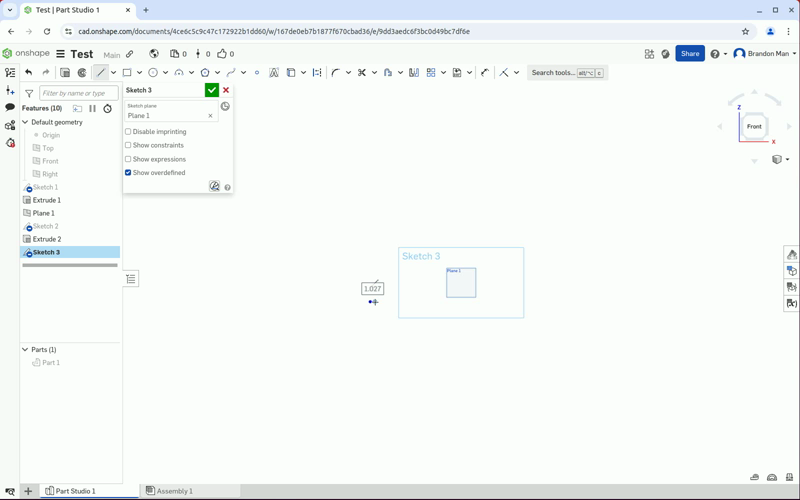
key_up(shift)
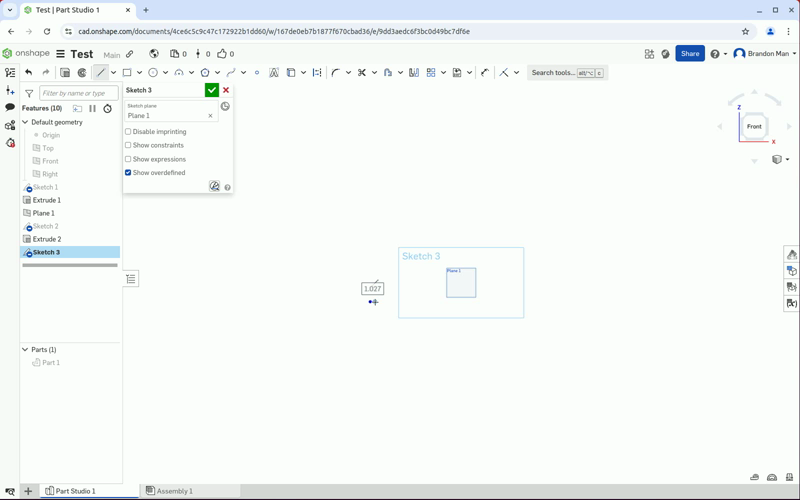
key_down(shift)
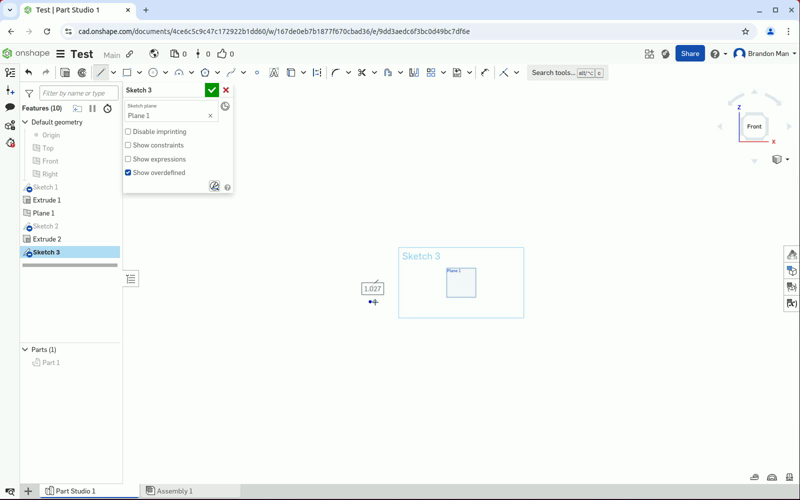
mouse_move(405, 301)
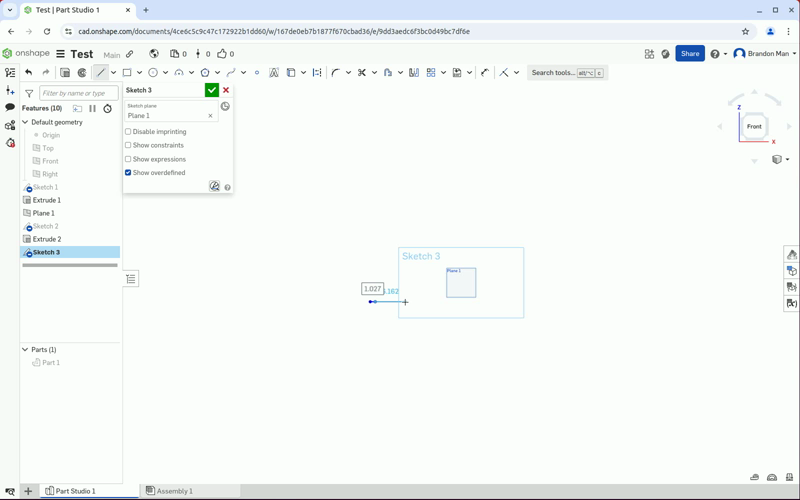
mouse_move(375, 263)
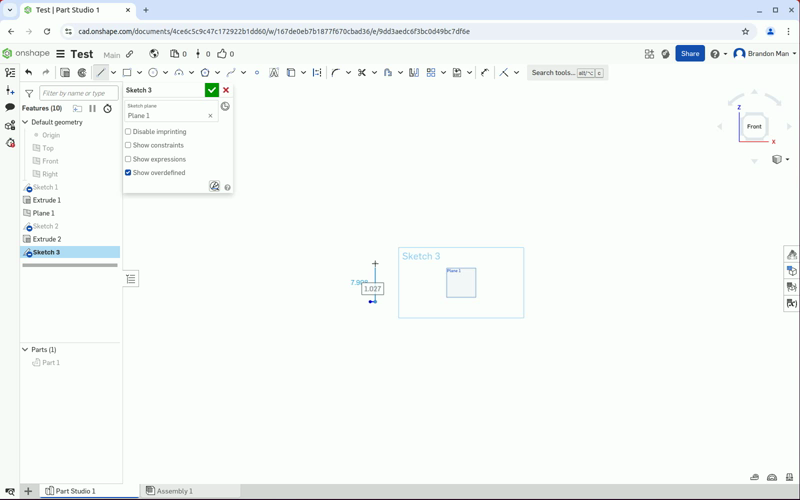
click(375, 263)
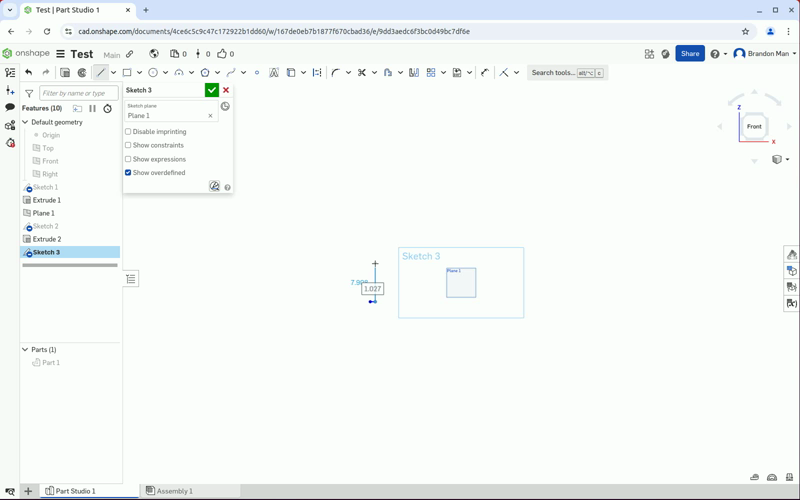
key_up(shift)
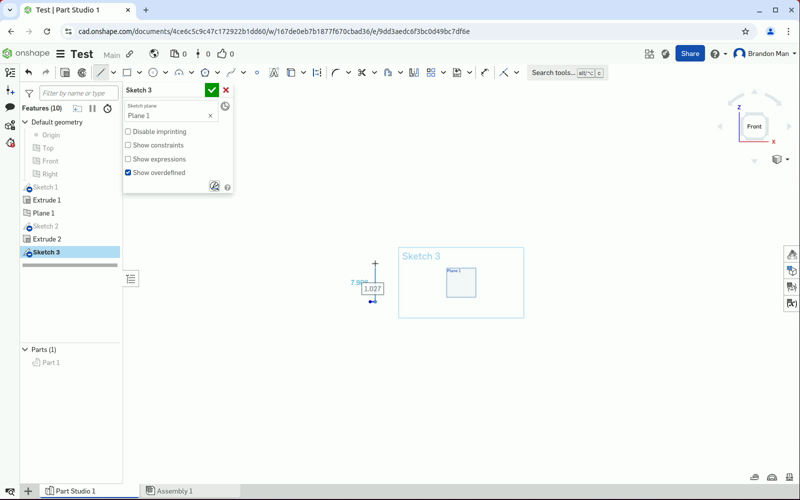
key_down(shift)
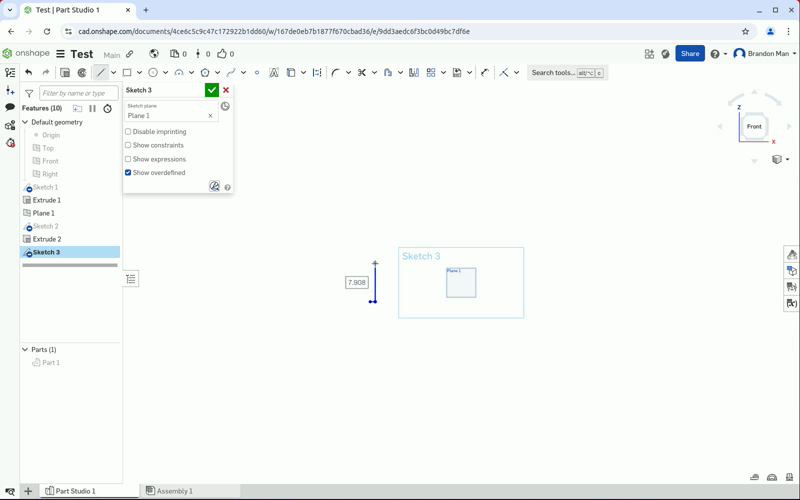
mouse_move(405, 263)
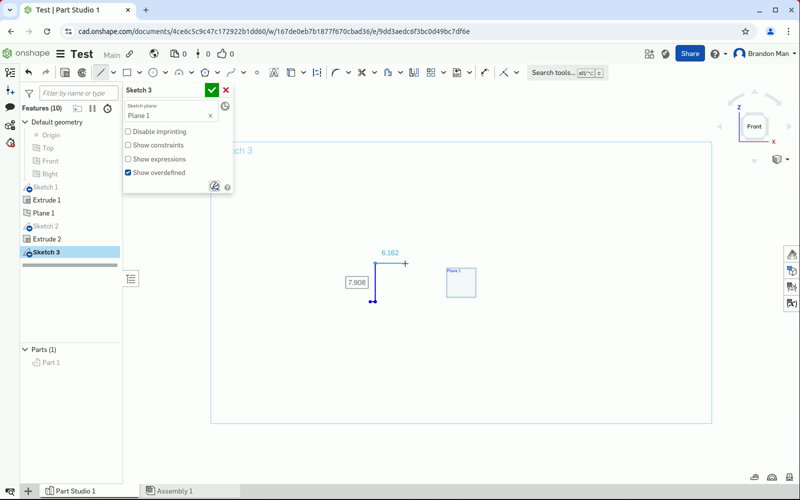
mouse_move(370, 263)
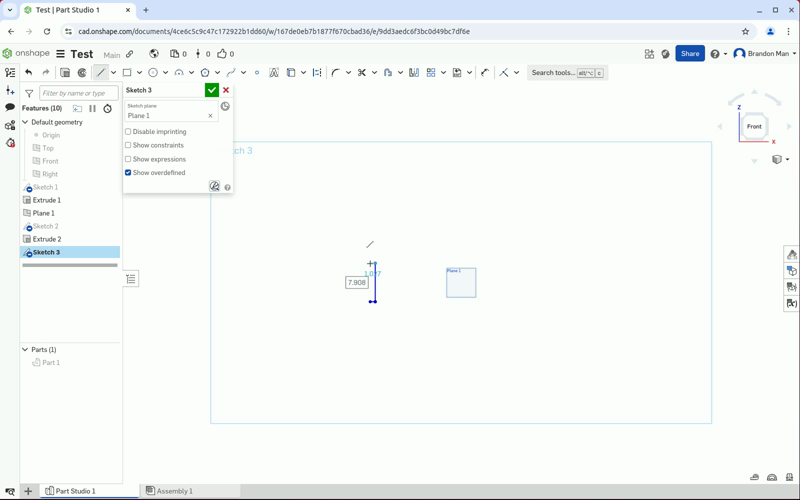
scroll(6)
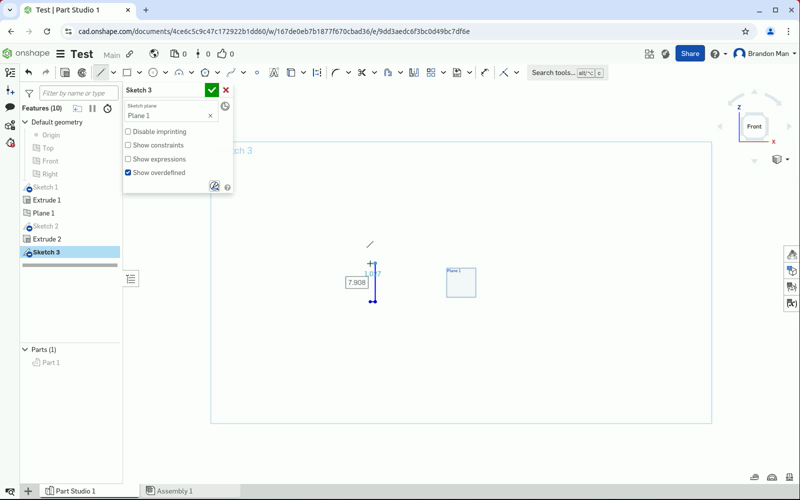
scroll(6)
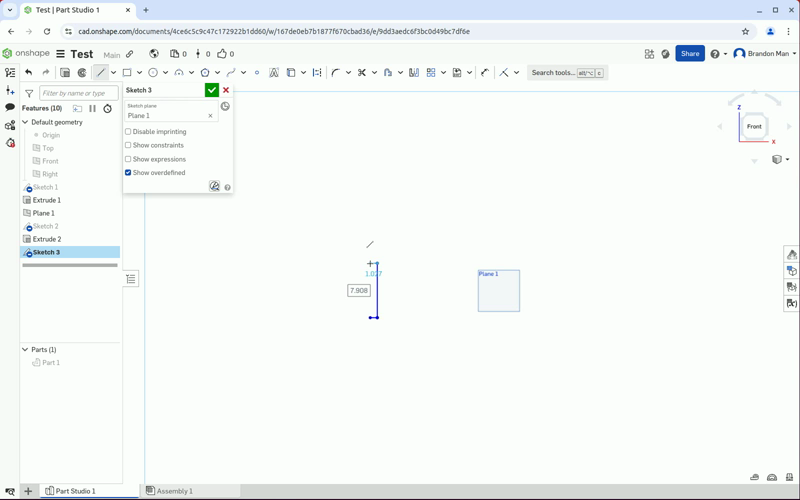
scroll(6)
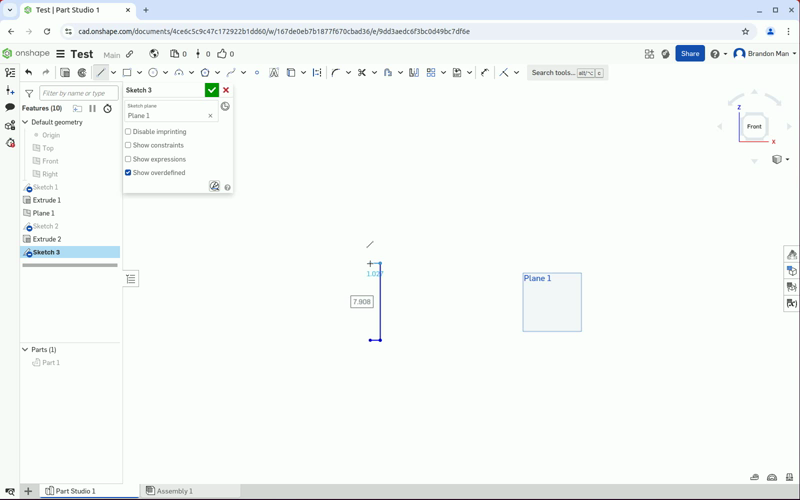
scroll(6)
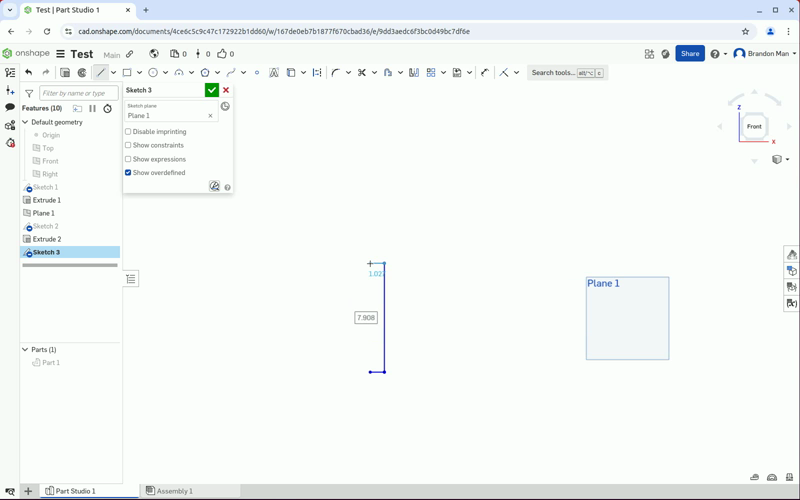
scroll(6)
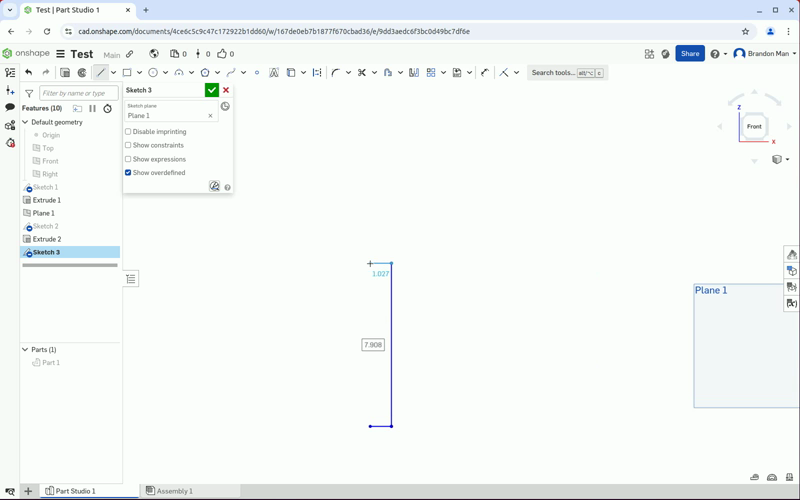
scroll(6)
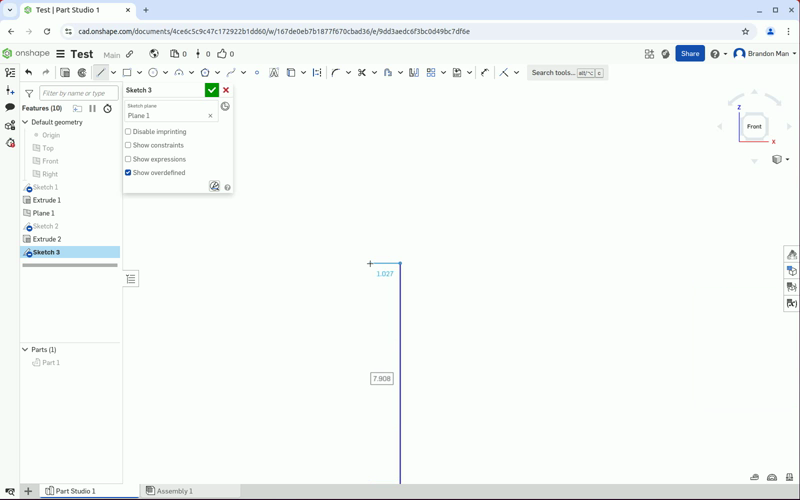
scroll(6)
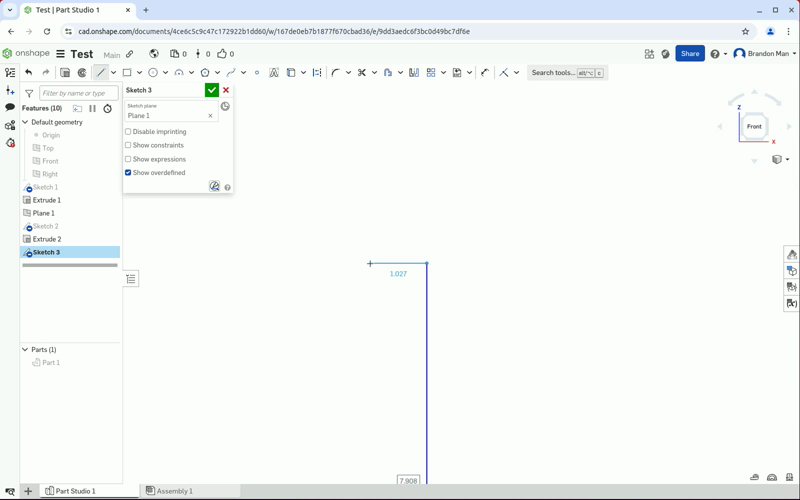
click(370, 263)
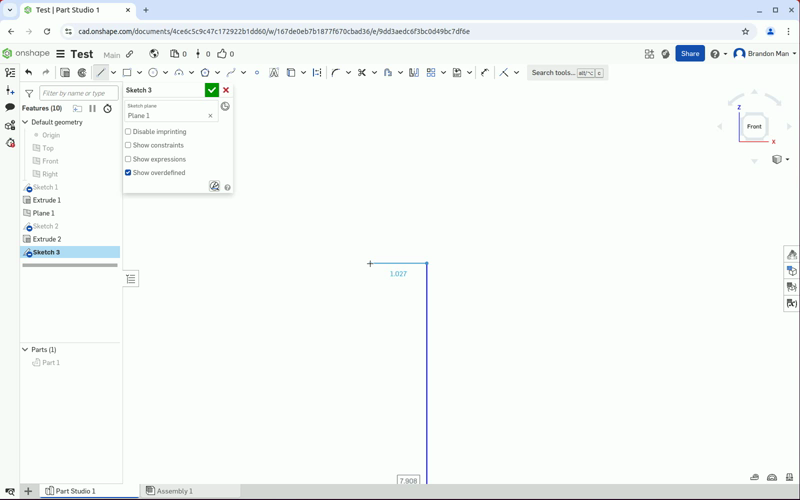
scroll(-6)
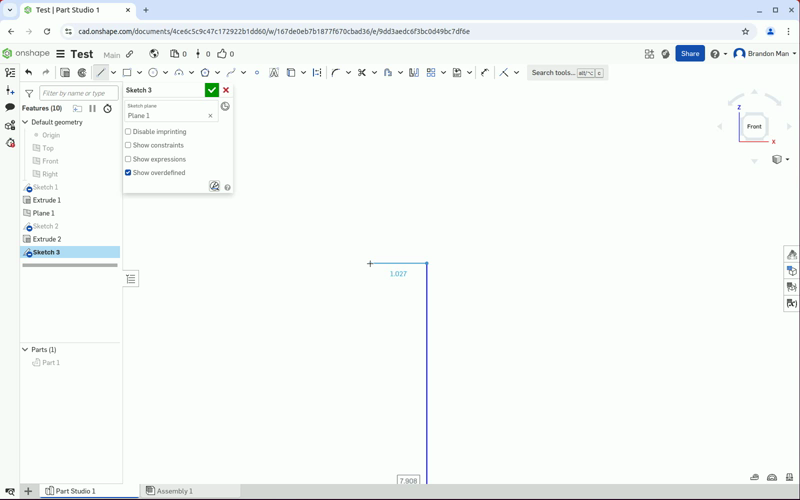
scroll(-6)
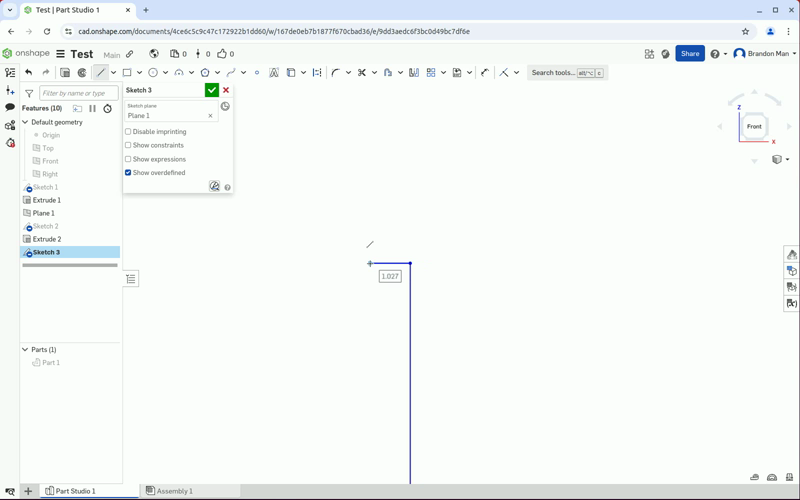
scroll(-6)
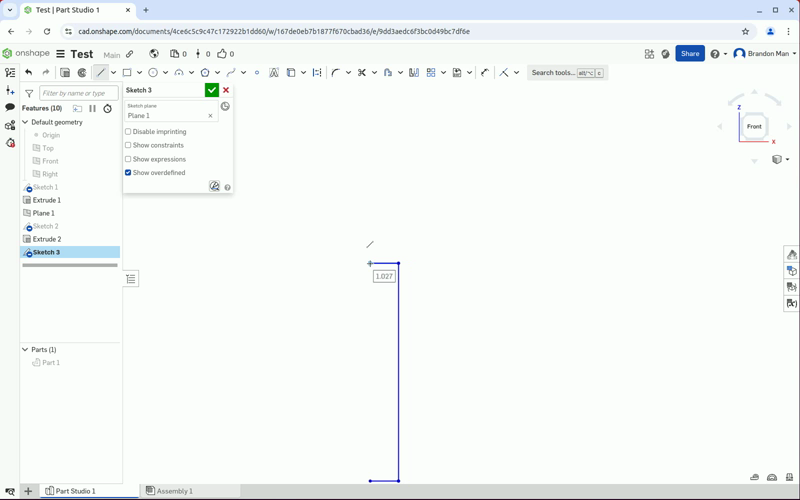
scroll(-6)
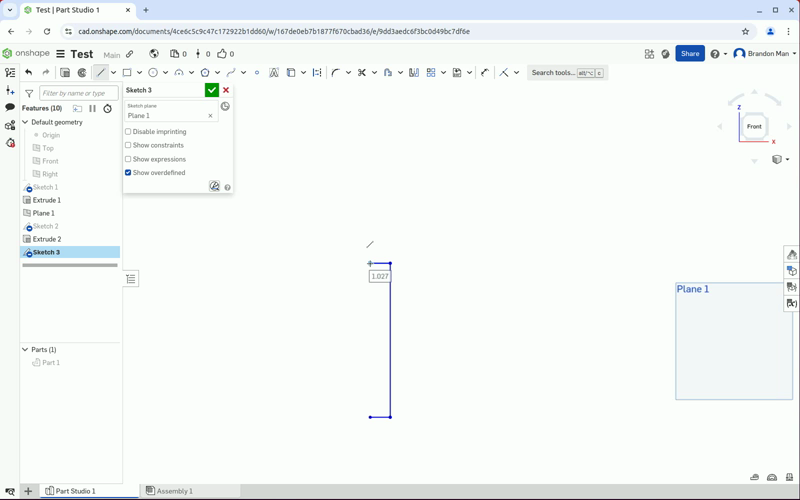
scroll(-6)
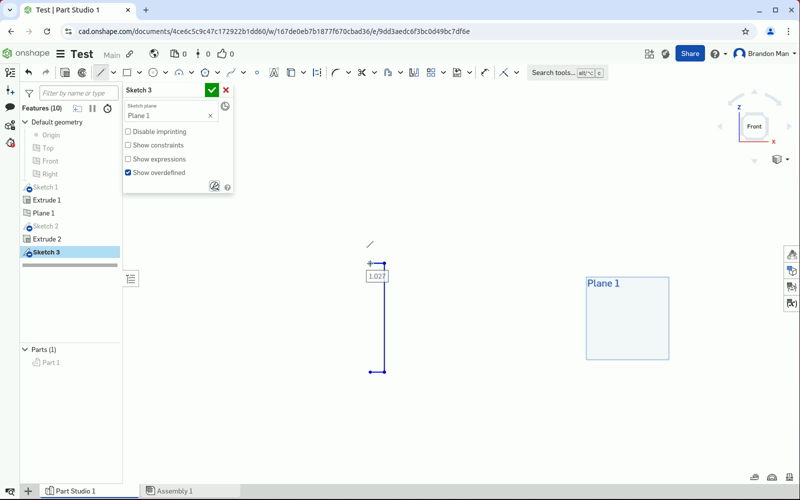
scroll(-6)
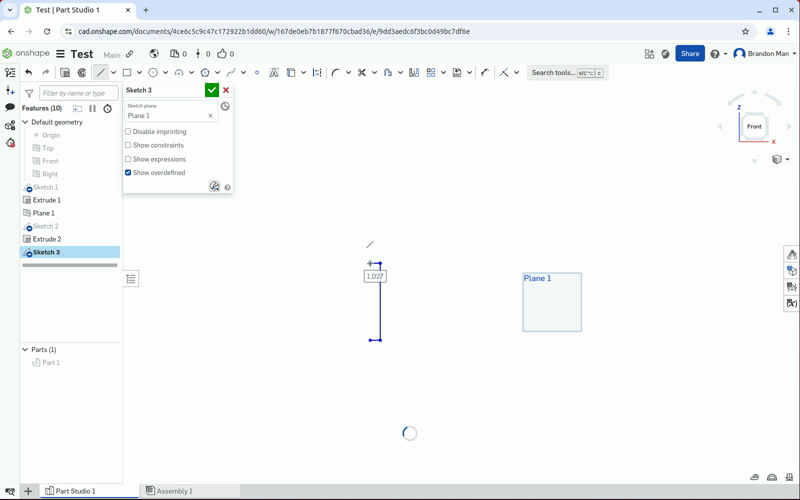
scroll(-6)
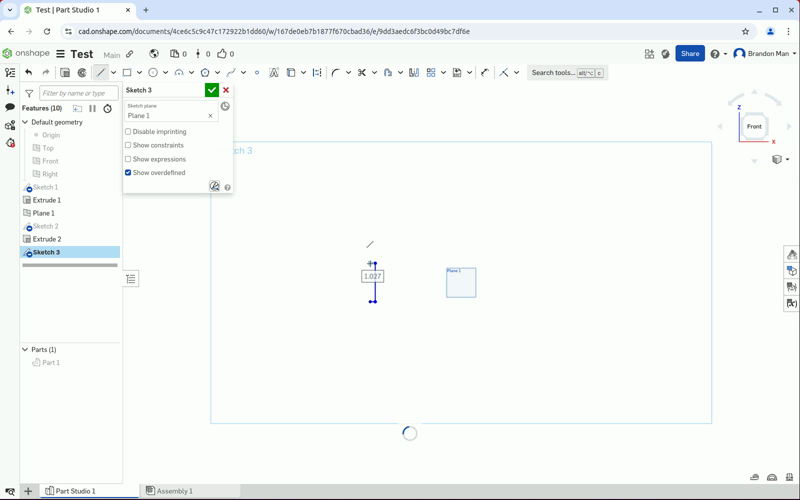
key_up(shift)
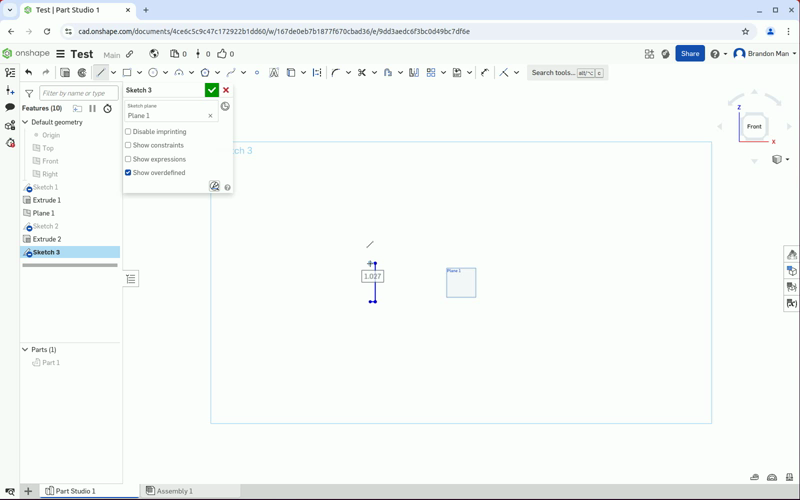
mouse_move(400, 263)
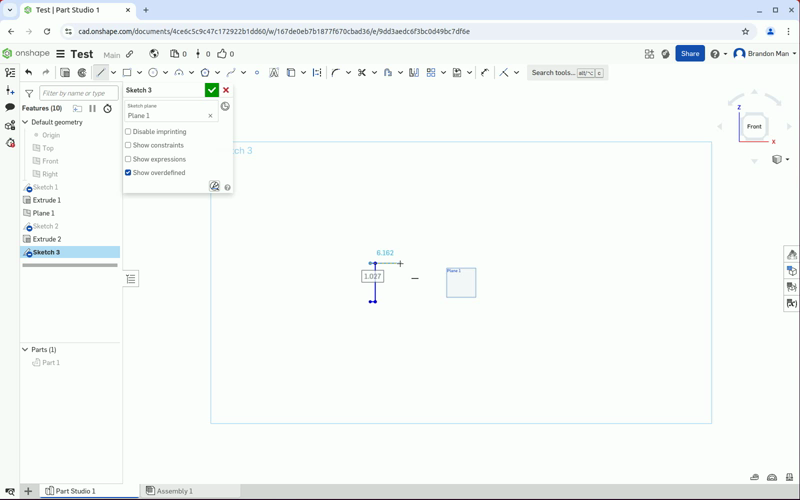
key_down(shift)
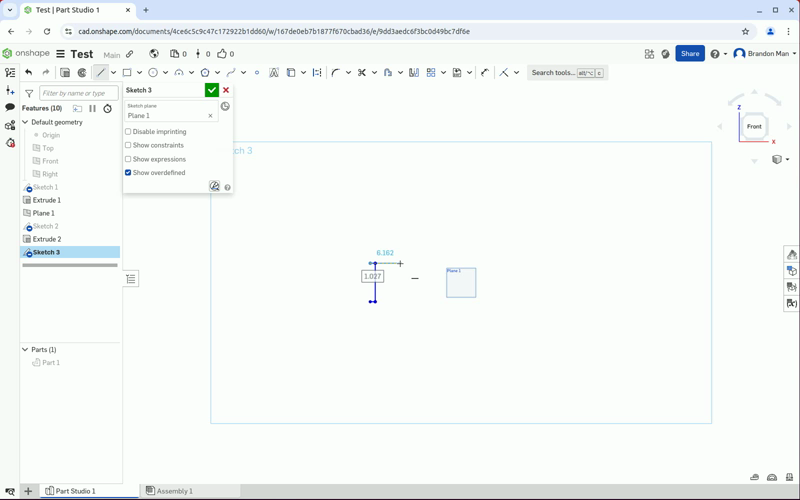
mouse_move(370, 301)
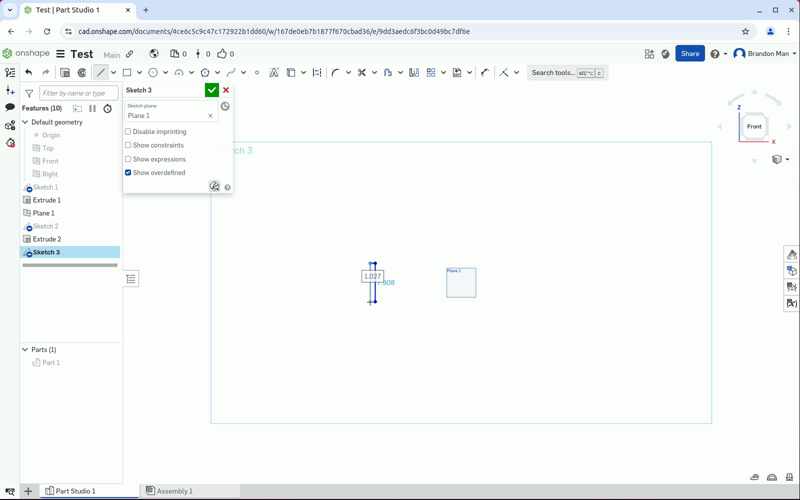
key_up(shift)
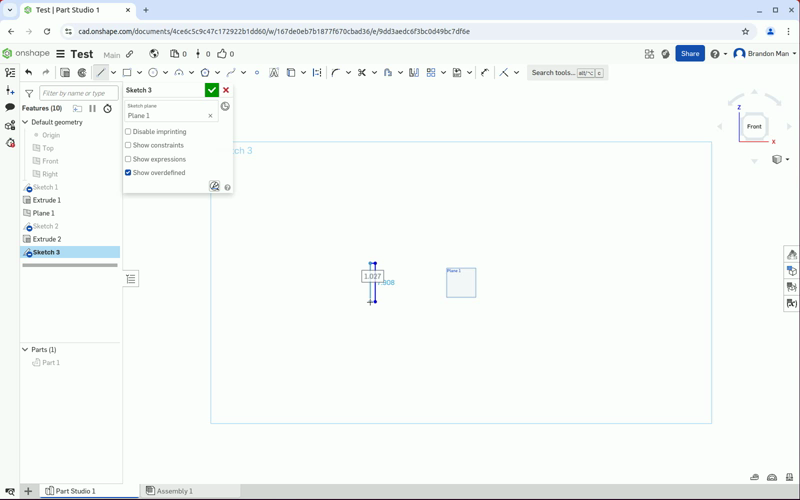
click(370, 301)
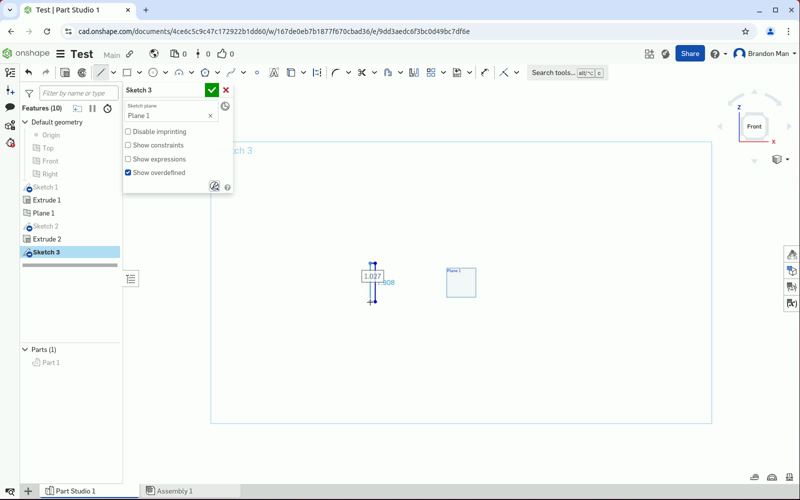
key(esc)
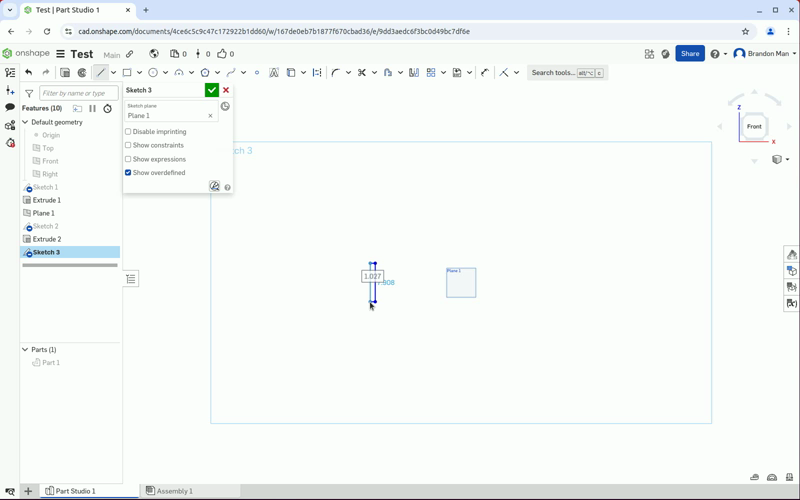
mouse_move(372, 291)
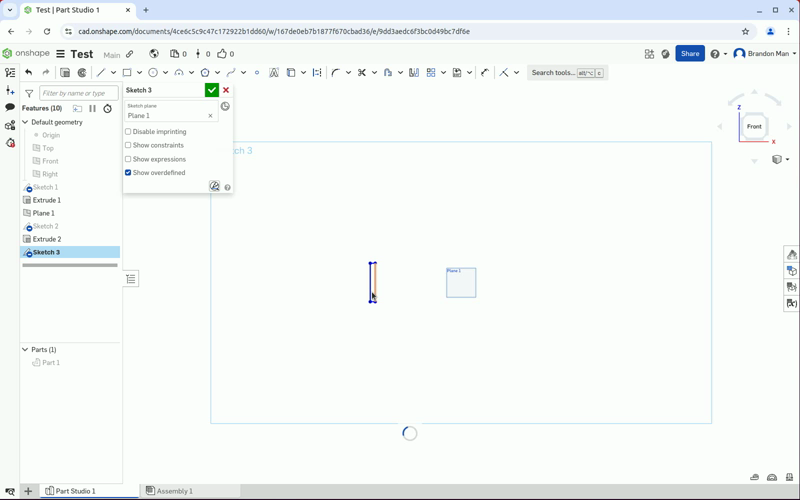
scroll(6)
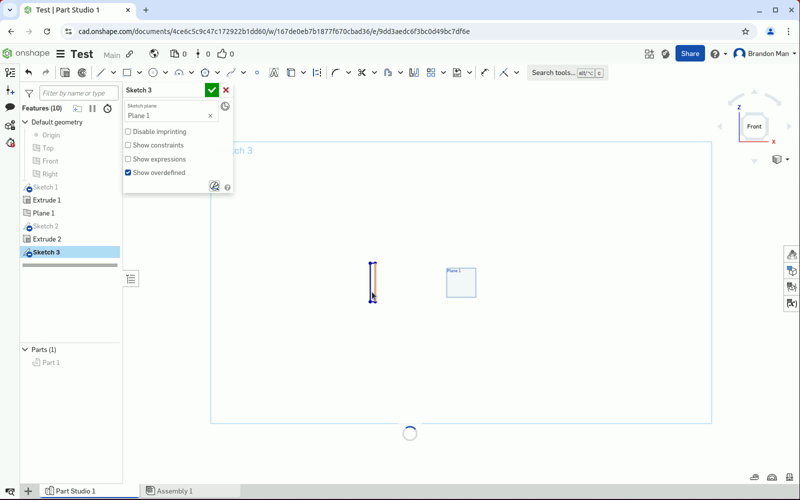
scroll(6)
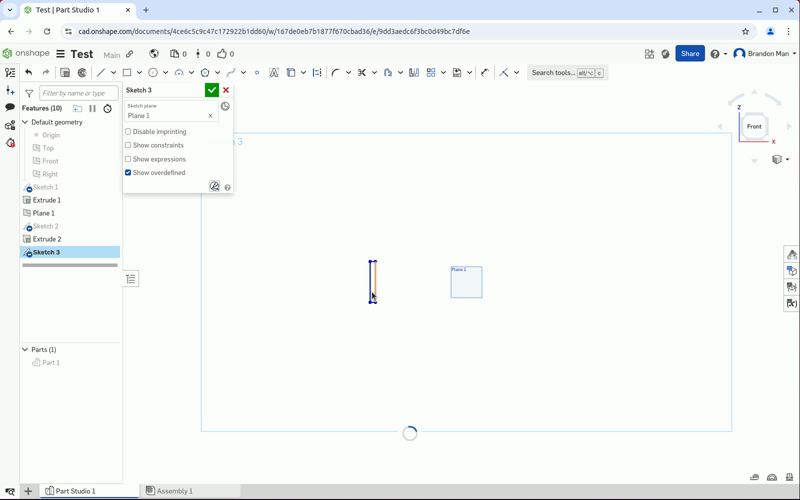
scroll(6)
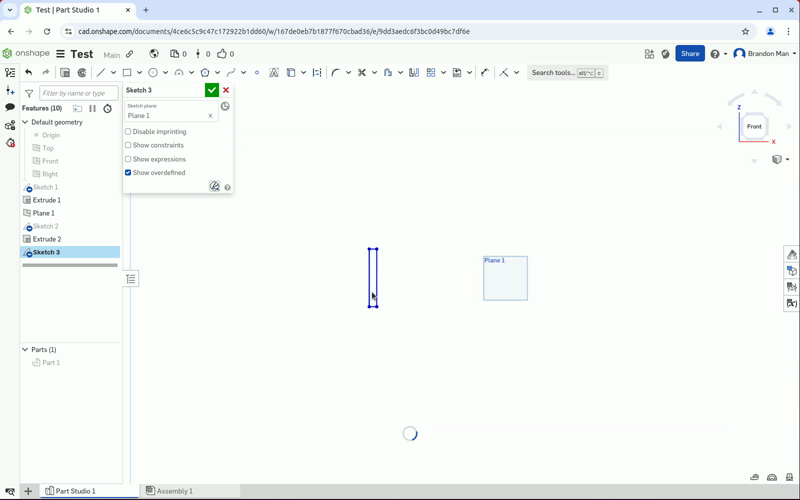
scroll(6)
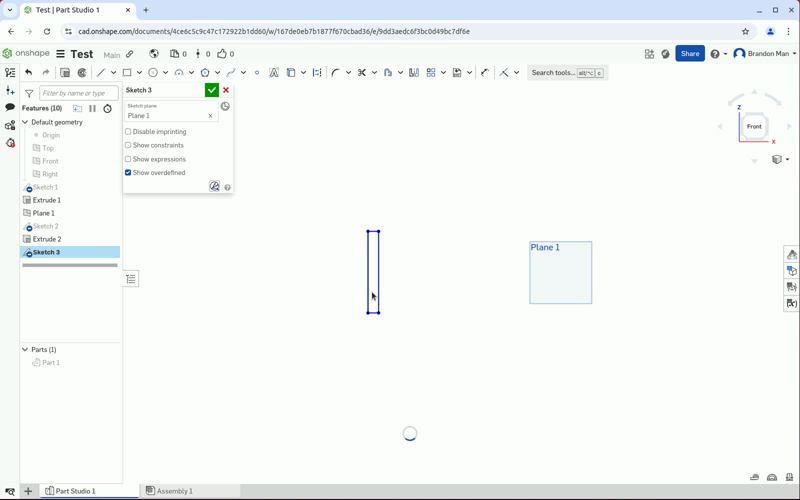
scroll(6)
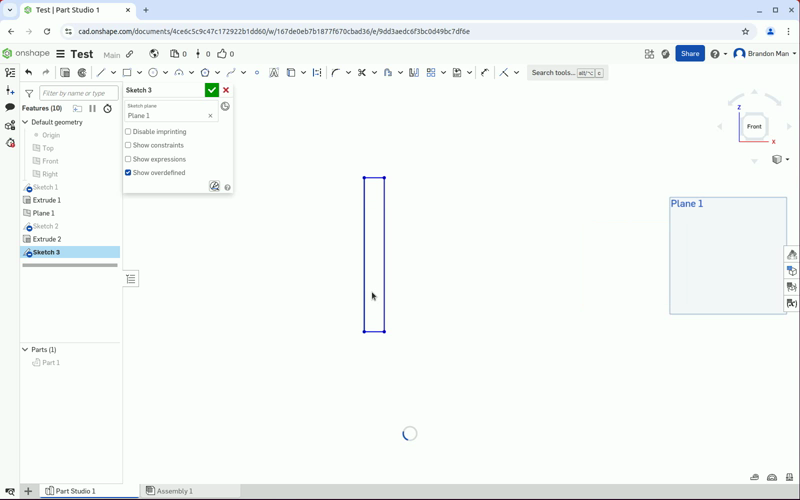
scroll(6)
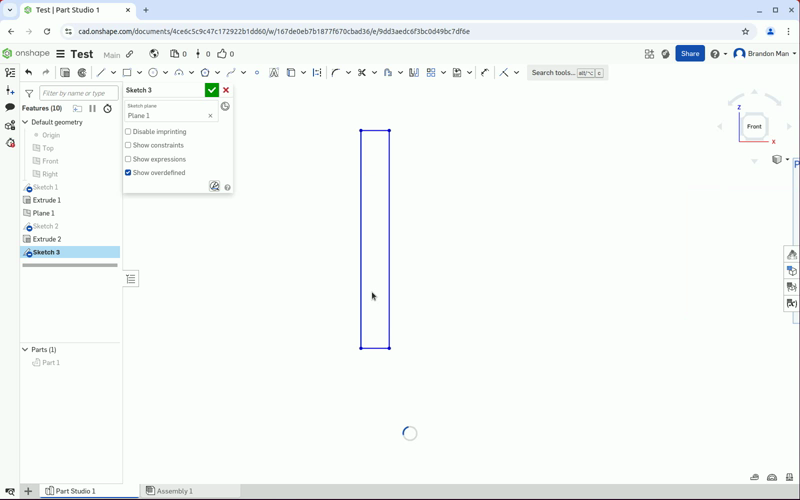
scroll(6)
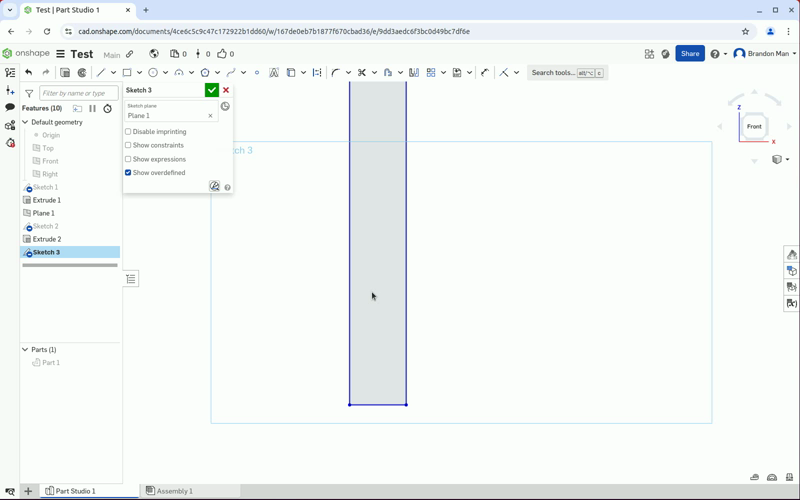
click(372, 291)
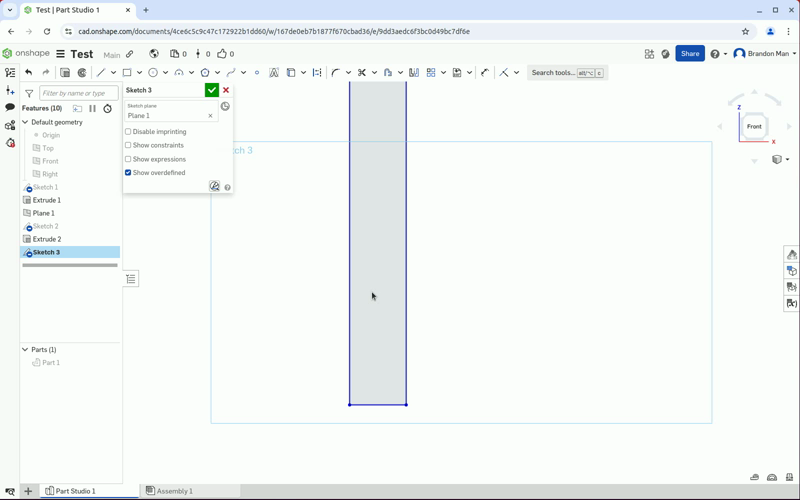
scroll(-6)
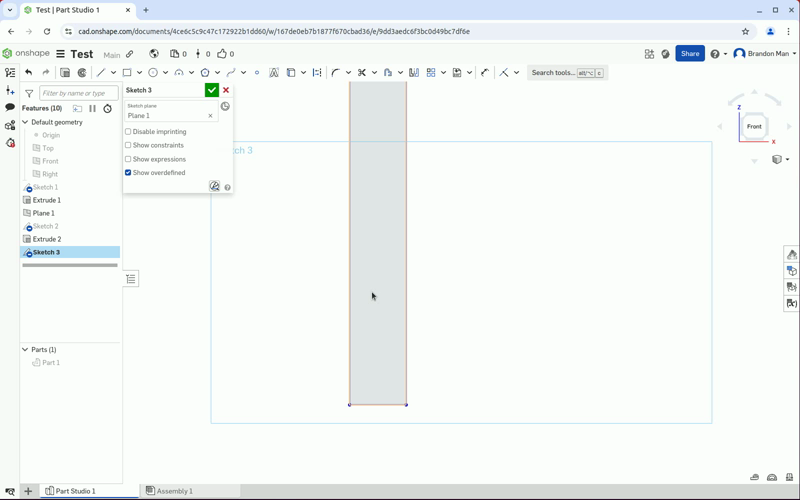
scroll(-6)
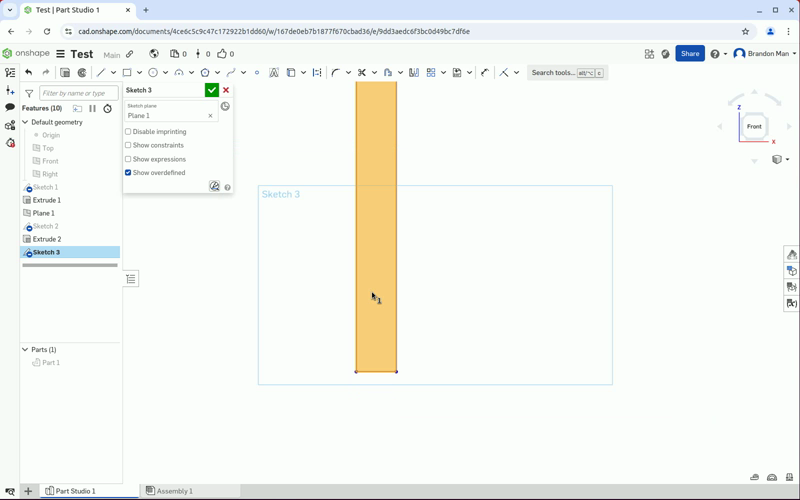
scroll(-6)
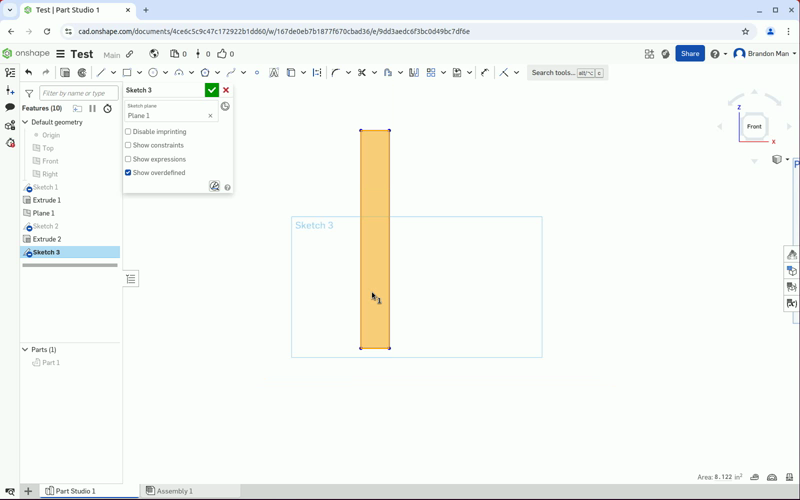
scroll(-6)
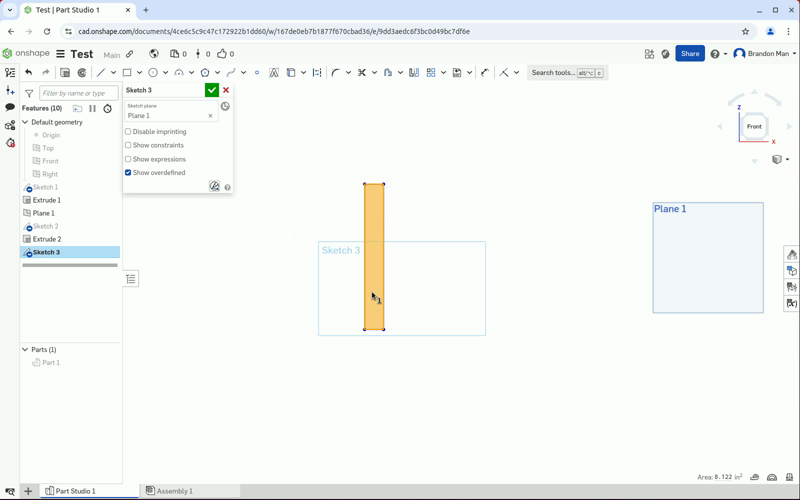
scroll(-6)
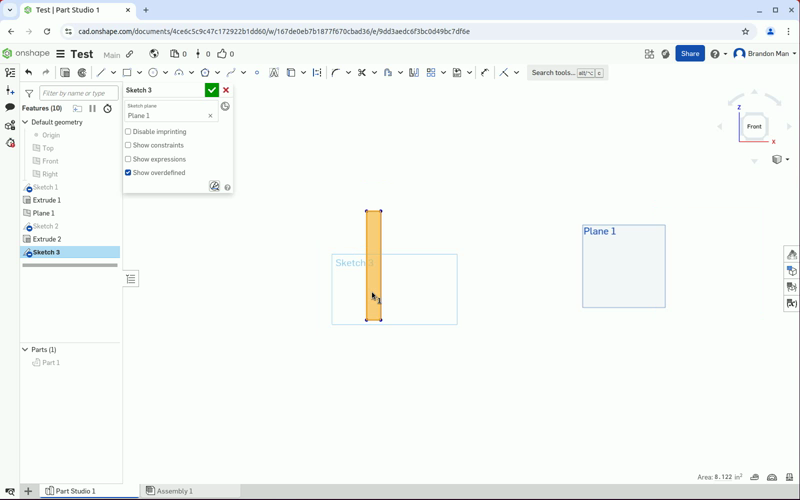
scroll(-6)
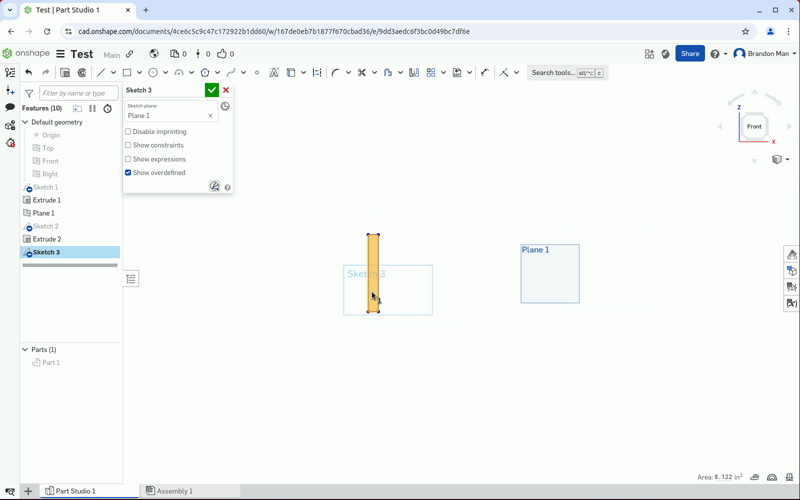
scroll(-6)
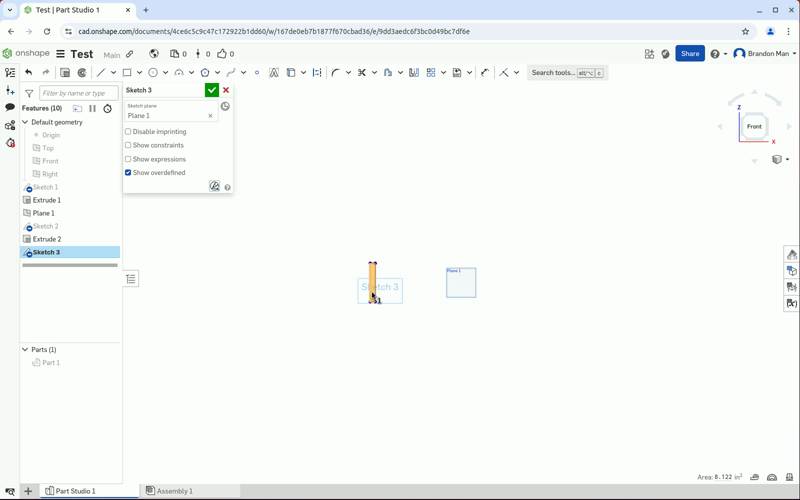
mouse_move(73, 352)
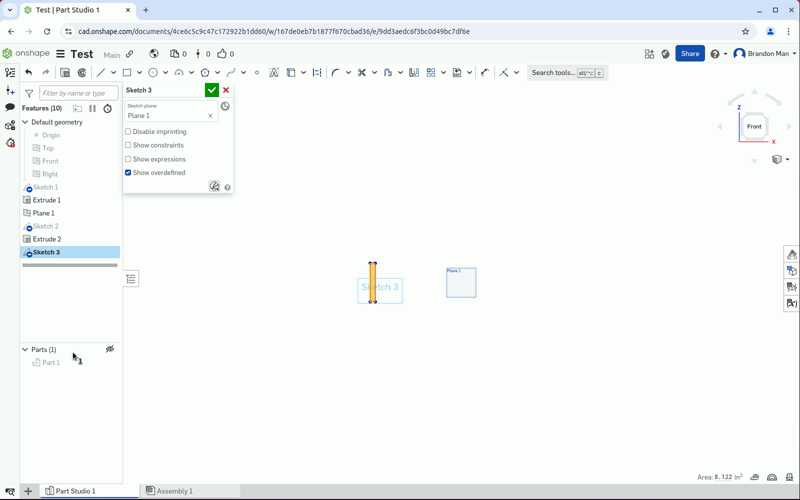
key(shift+y)
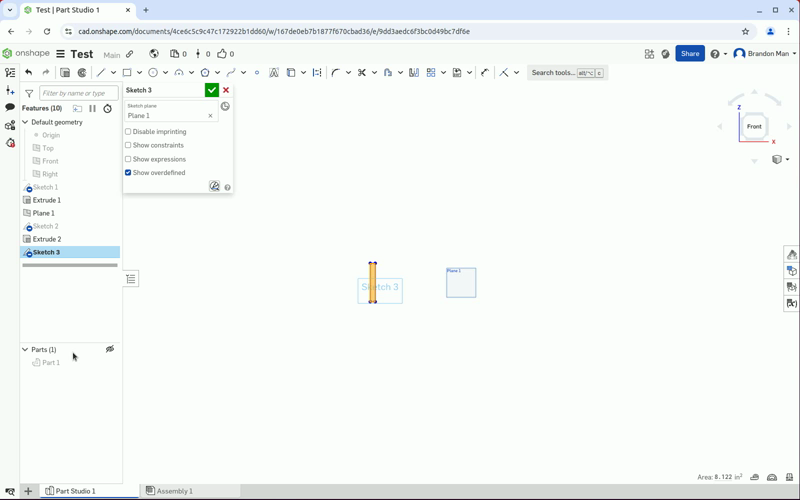
key(shift+e)
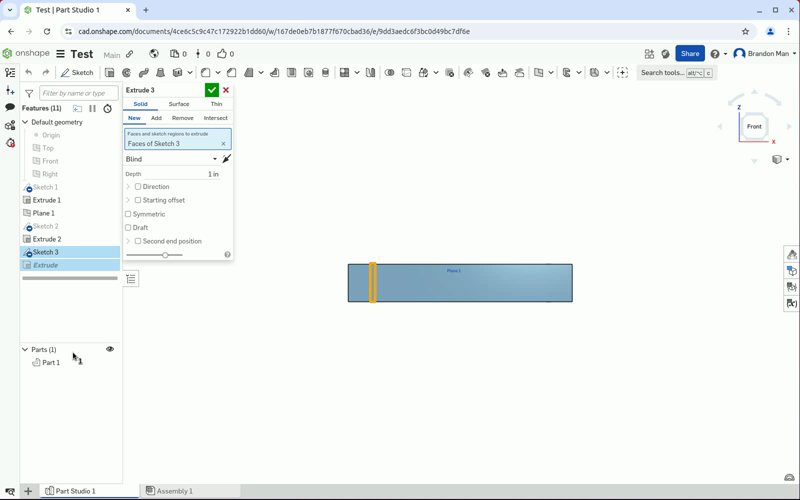
mouse_move(143, 106)
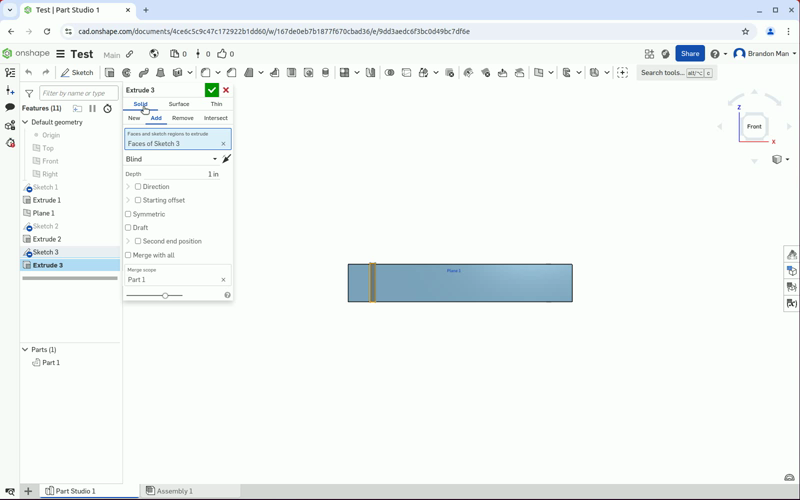
click(143, 106)
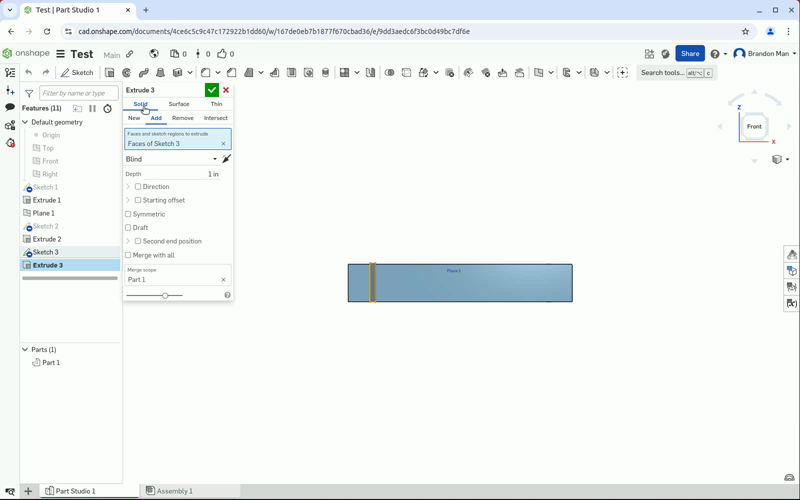
mouse_move(186, 120)
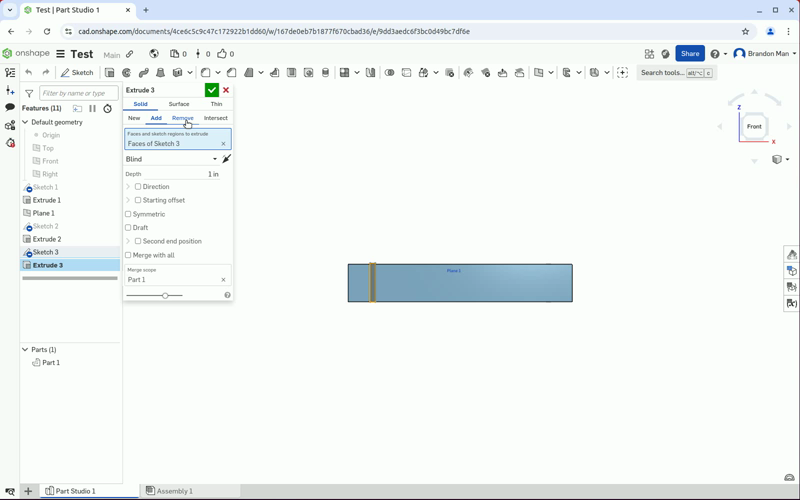
click(186, 120)
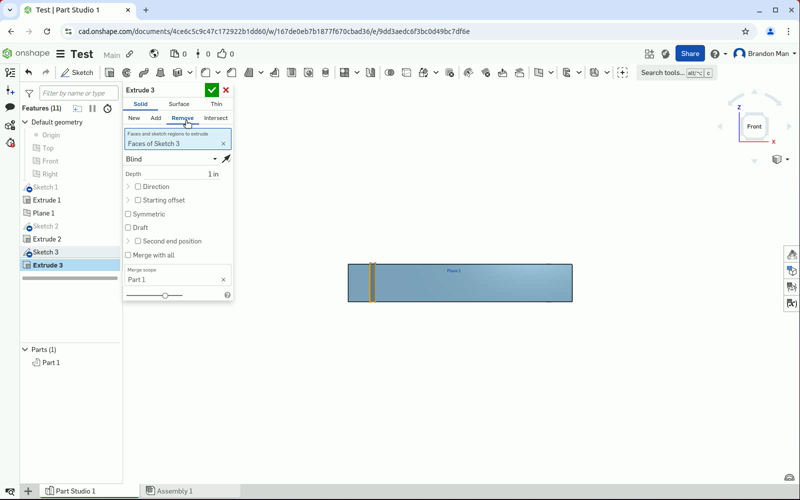
key(tab, 4)
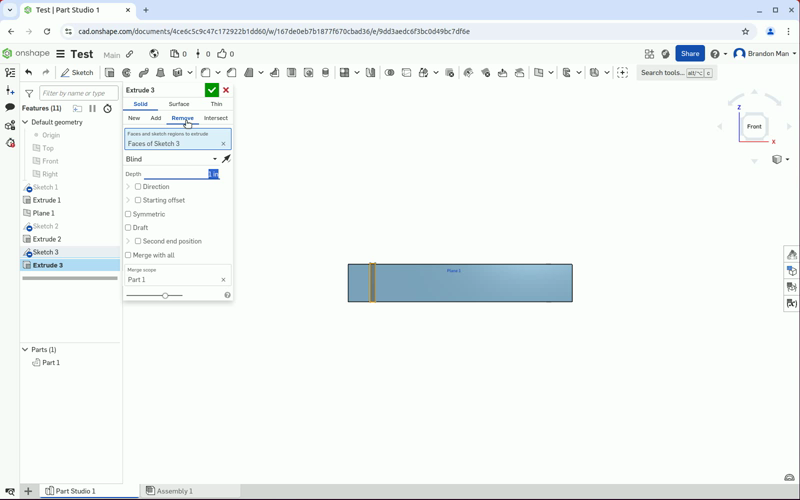
text(0.241)
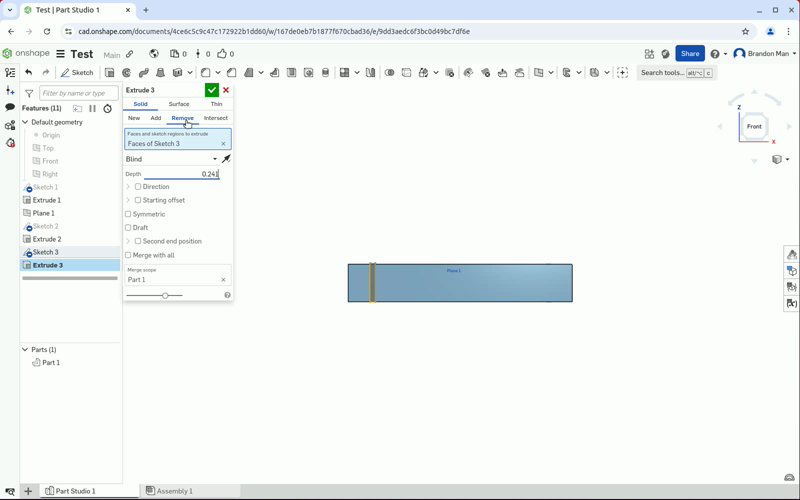
key(tab, 6)
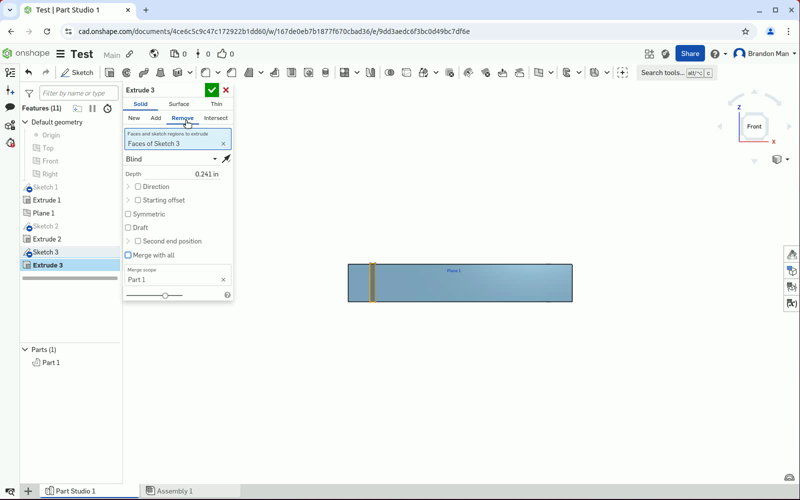
key(space)
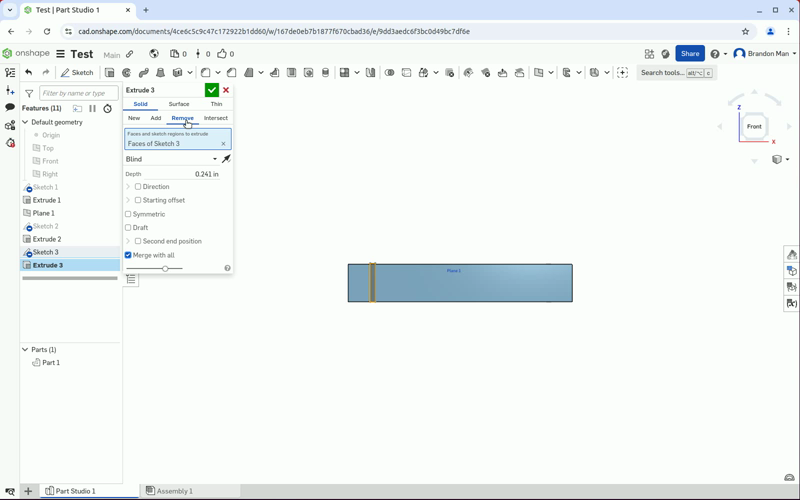
key(enter)
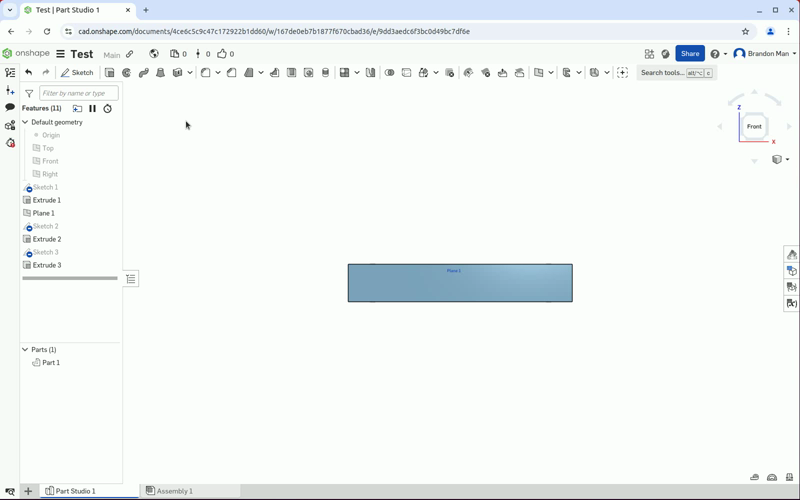
key(shift+h)
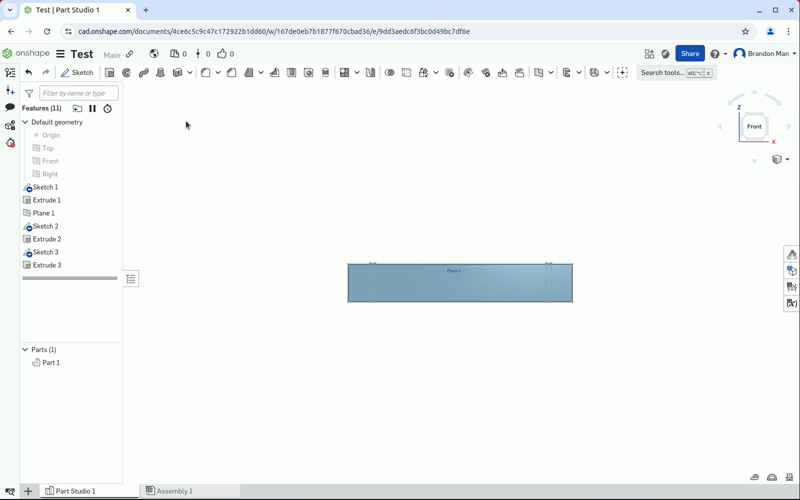
key(shift+h)
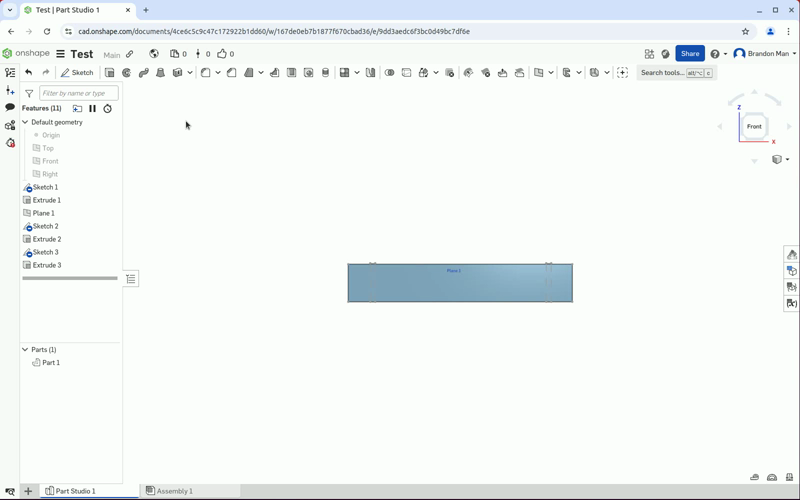
key(shift+7)
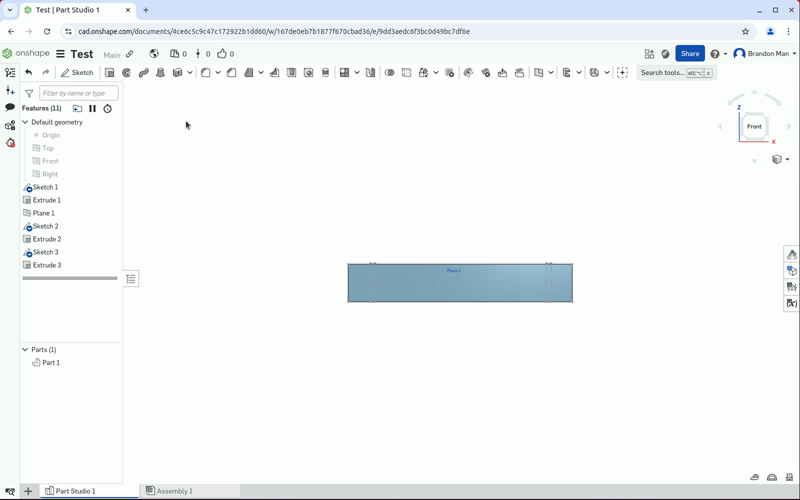
key(left, 2)
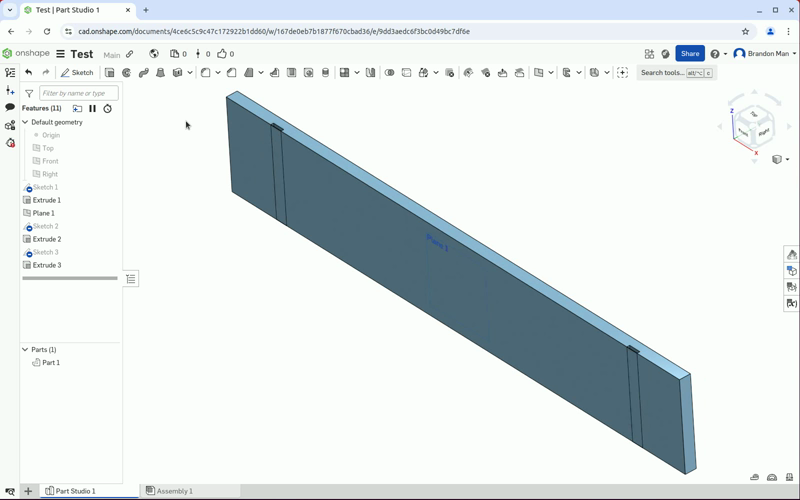
key(down, 2)
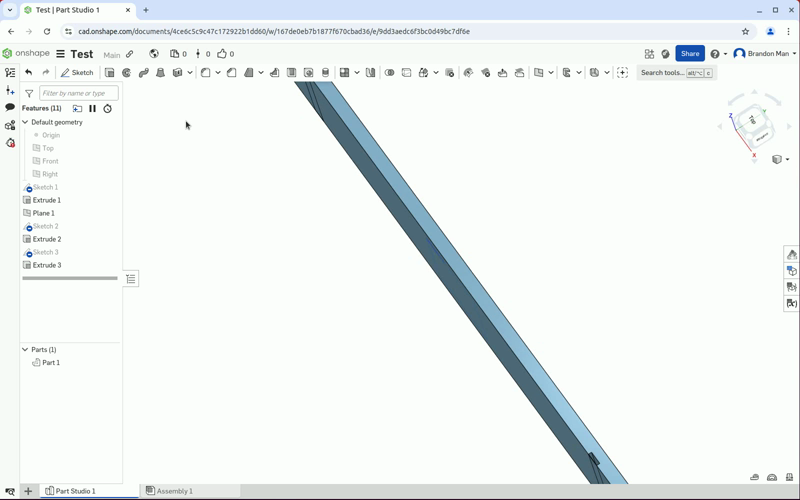
key(up, 2)
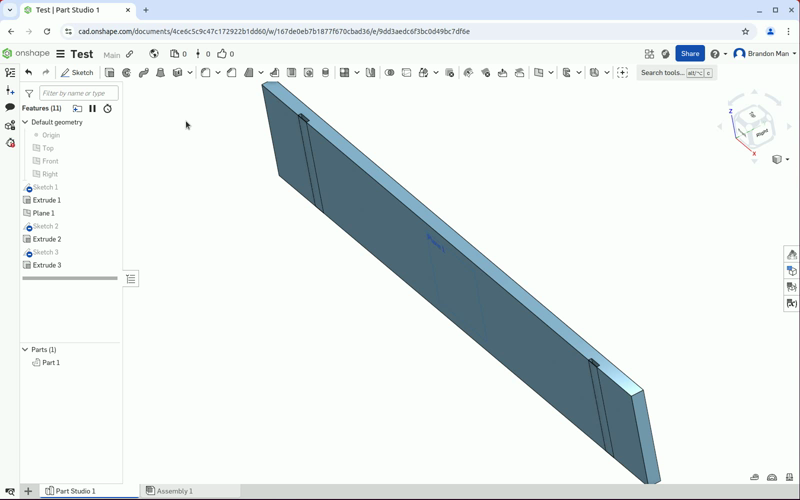
key(right, 2)
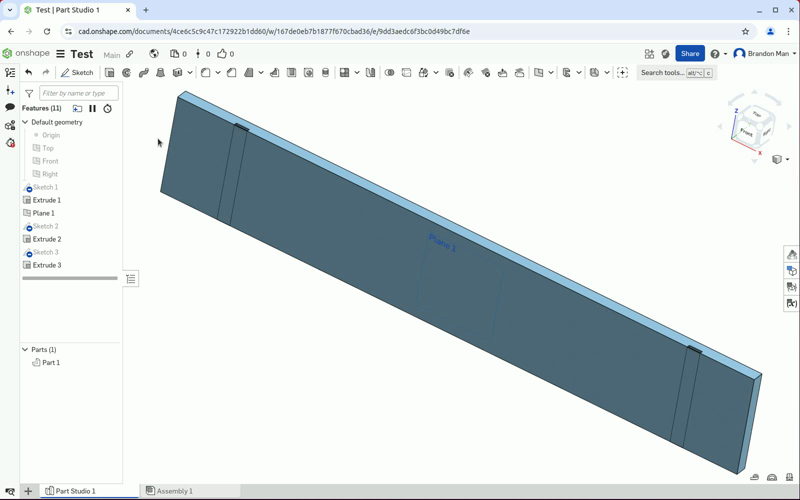
mouse_move(73, 189)
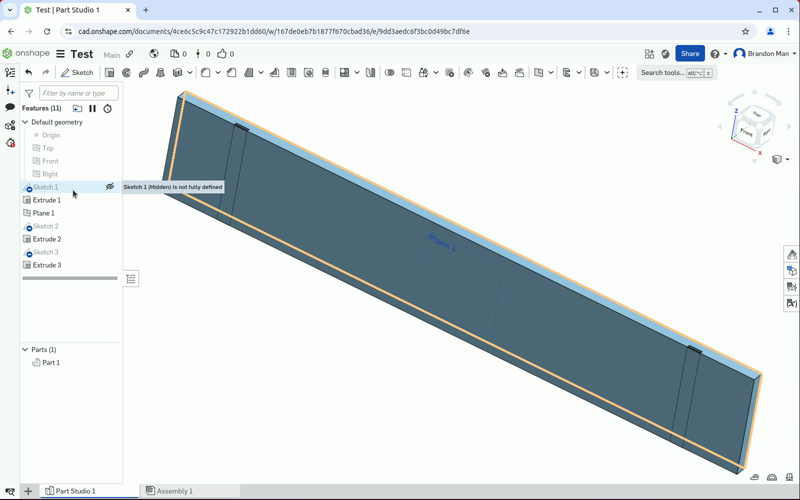
click(73, 189)